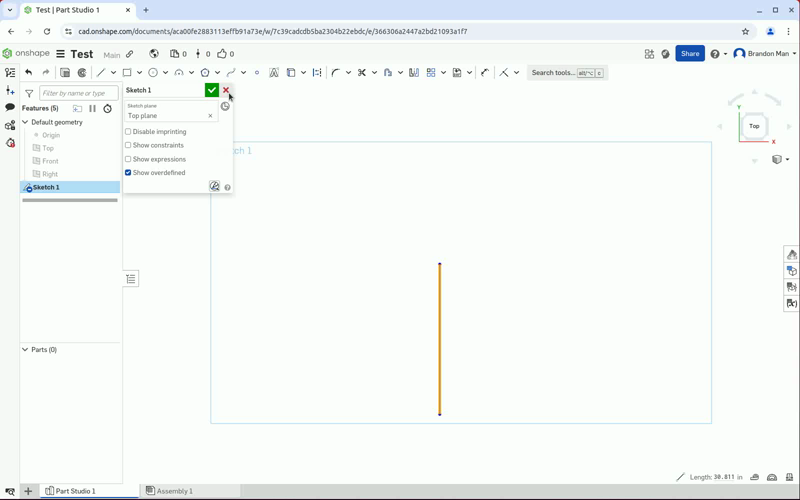
key(shift+h)
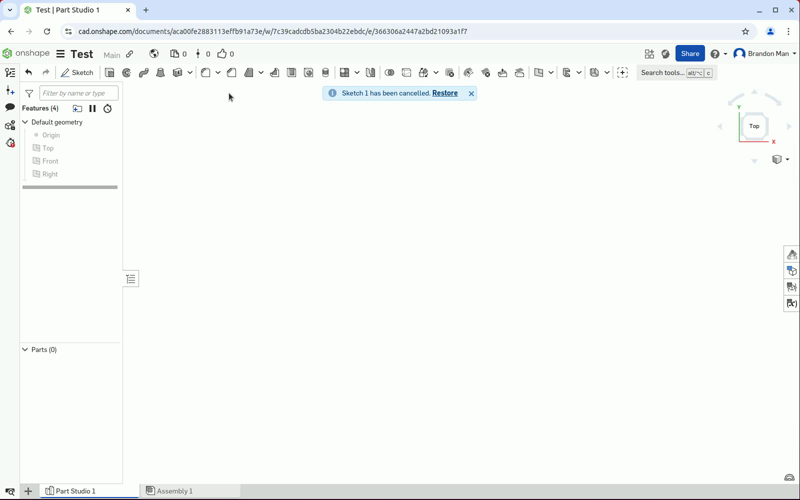
mouse_move(73, 352)
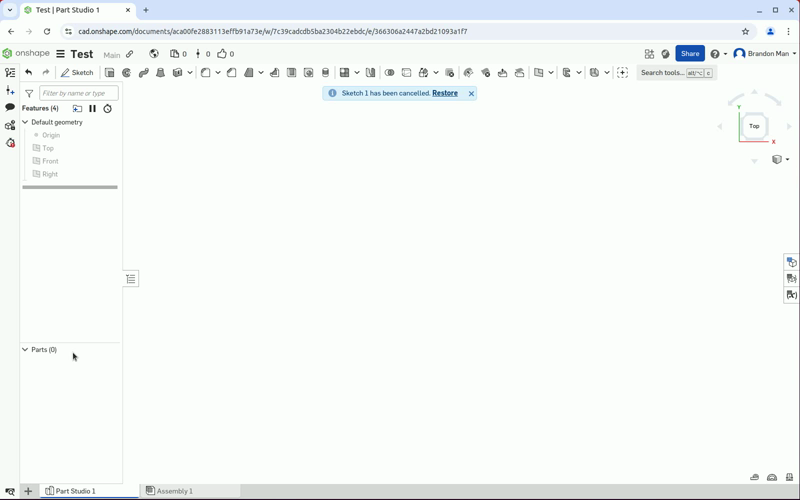
key(y)
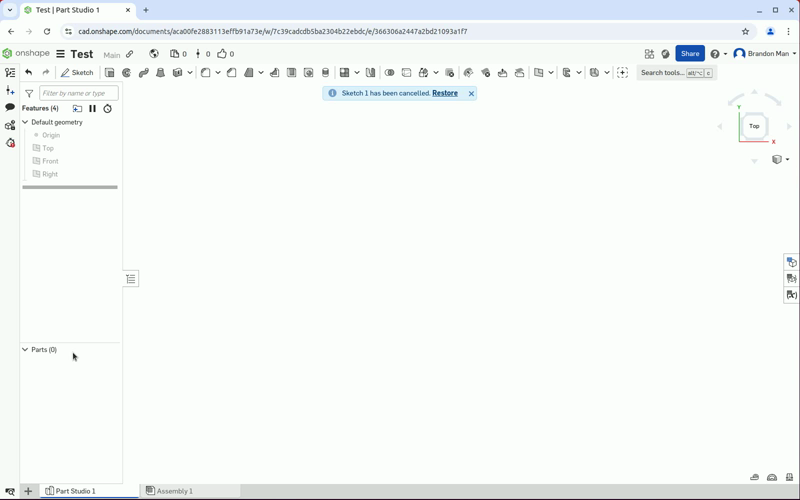
key(shift+p)
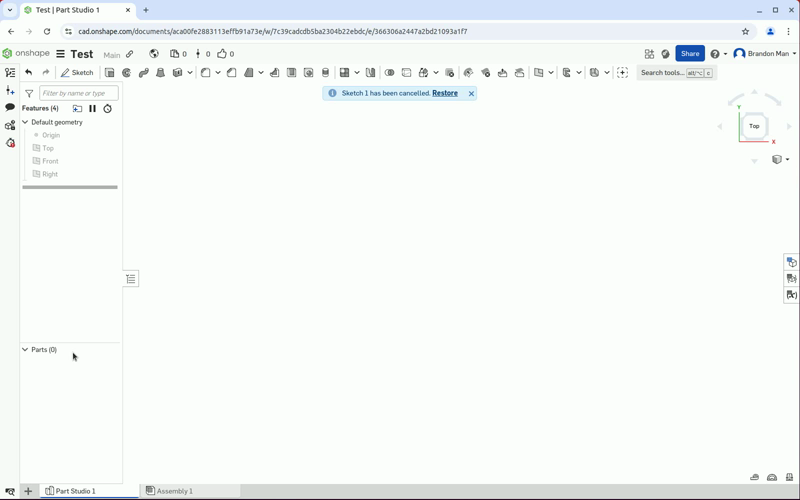
key(space)
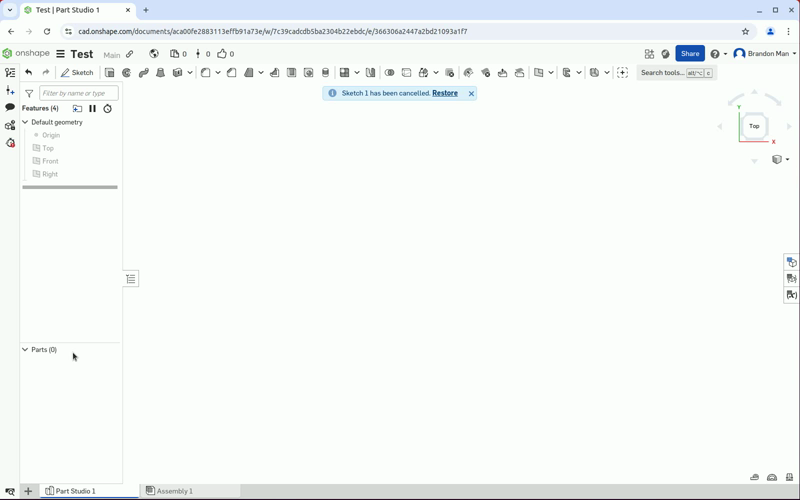
key_down(shift)
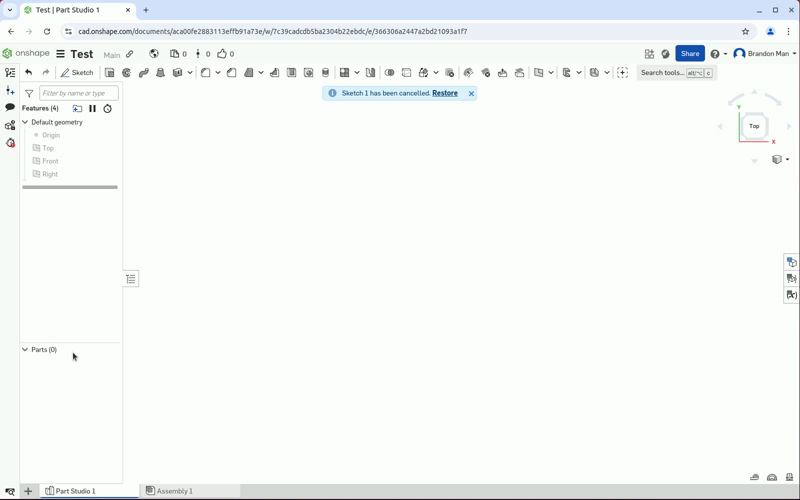
key(up)
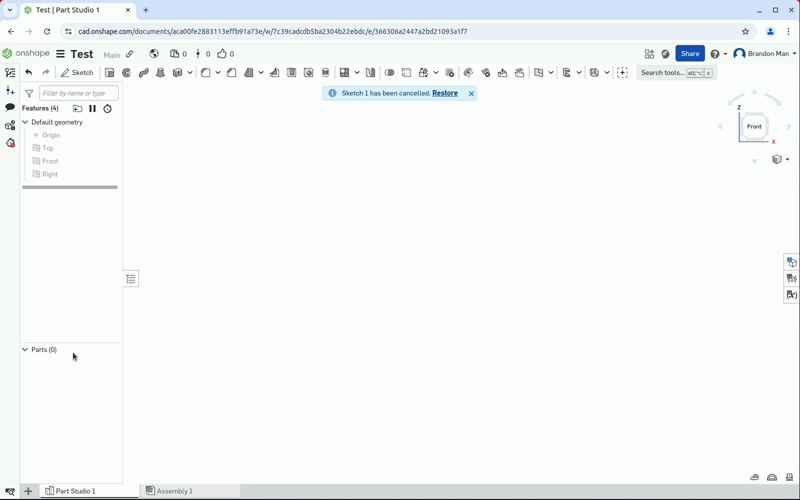
key_up(shift)
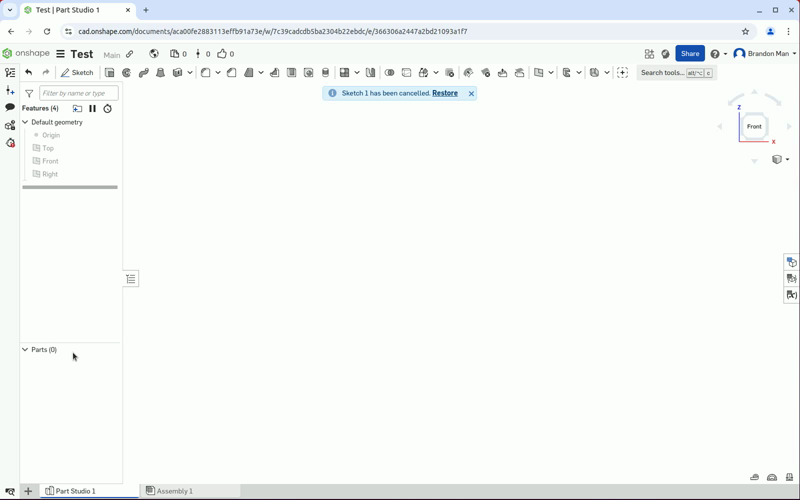
key(space)
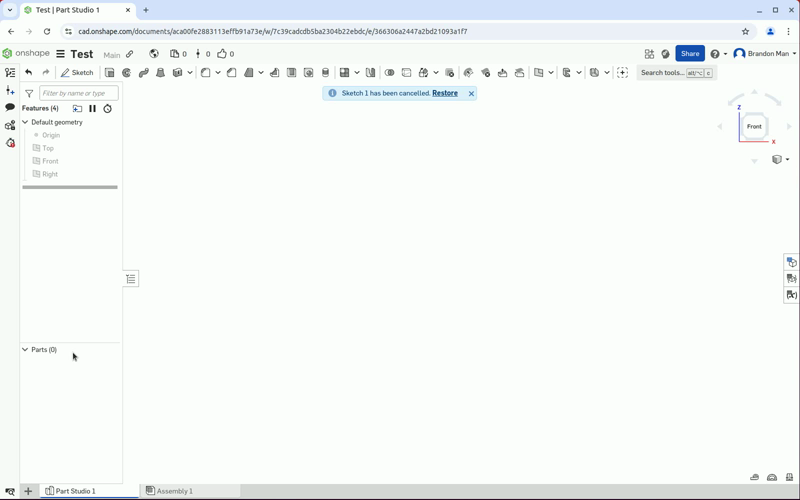
key_down(shift)
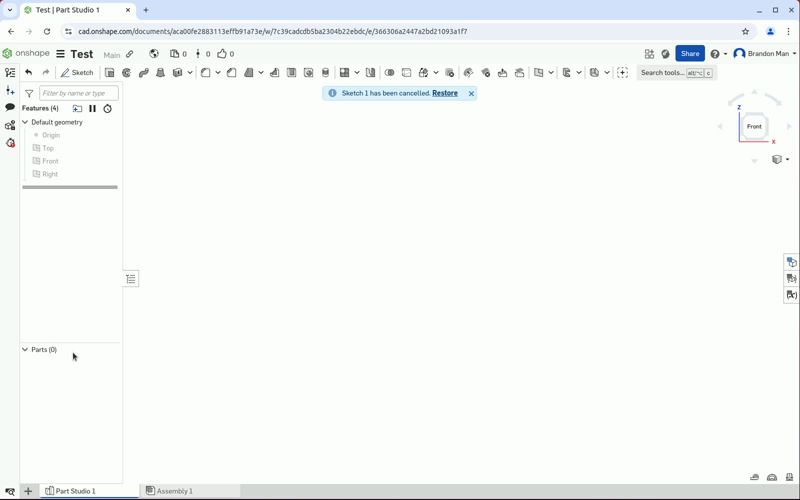
key(left)
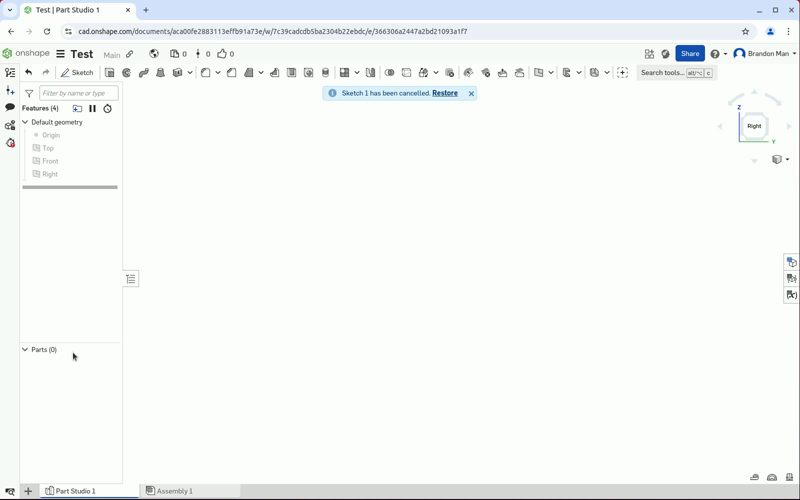
key_up(shift)
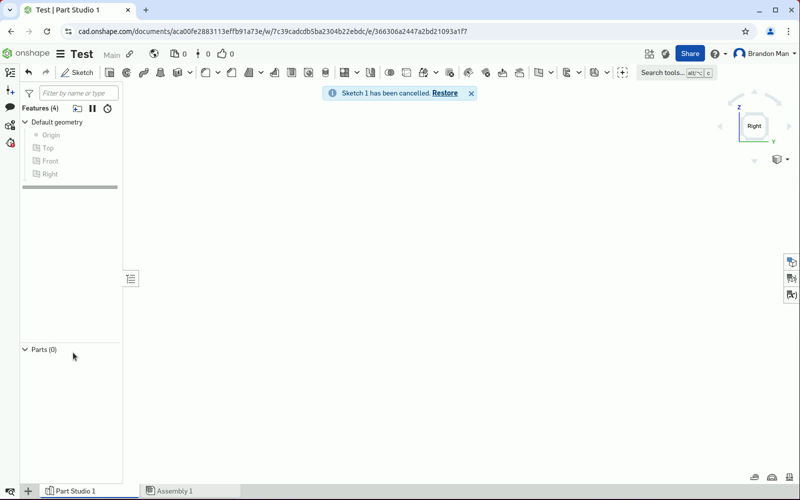
mouse_move(73, 352)
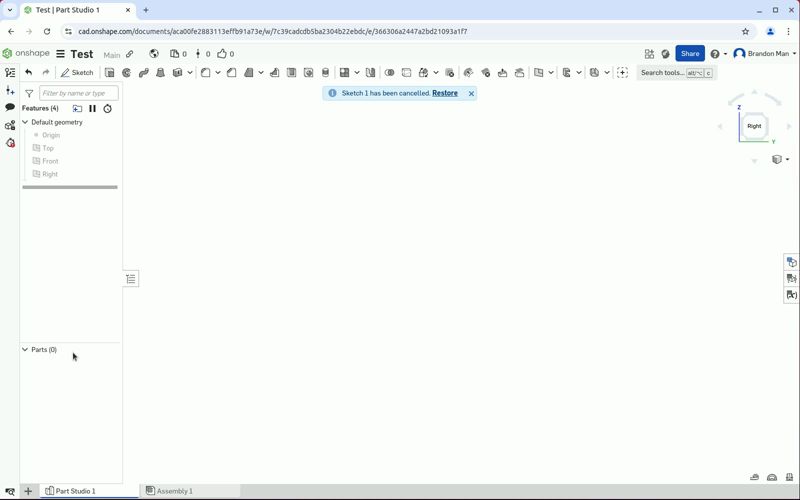
key(shift+y)
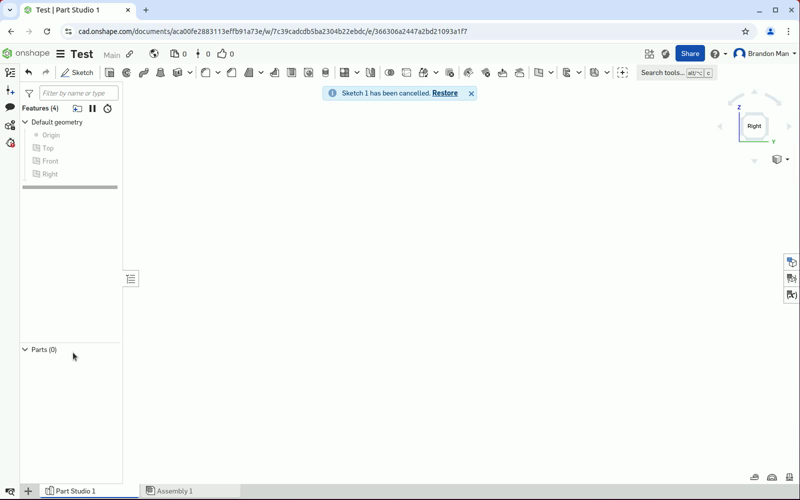
key(shift+s)
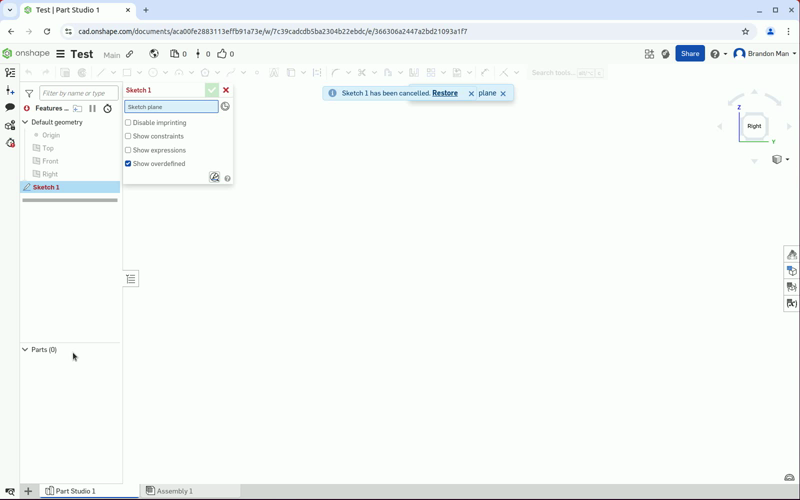
mouse_move(73, 176)
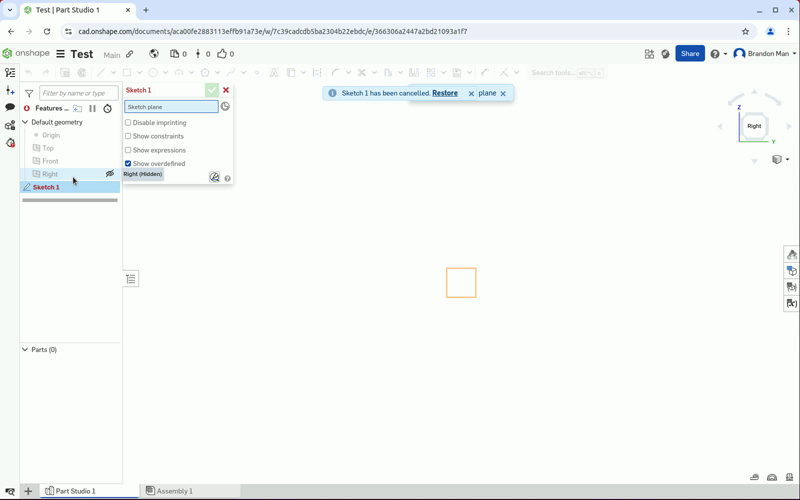
click(73, 176)
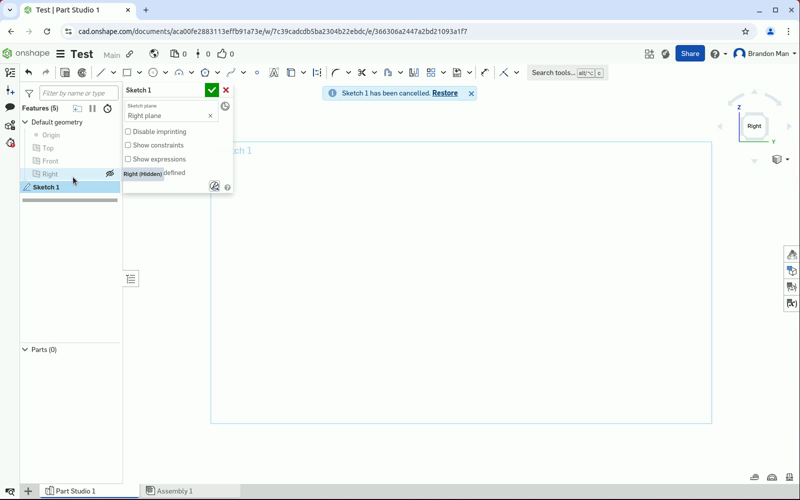
mouse_move(73, 352)
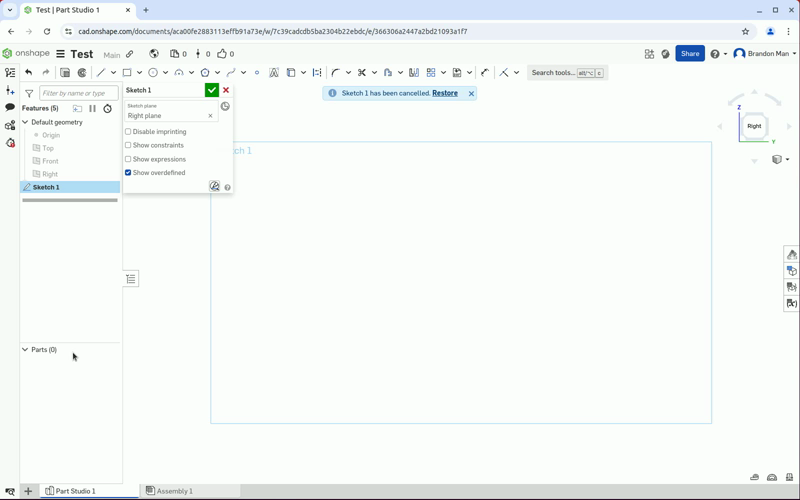
key(y)
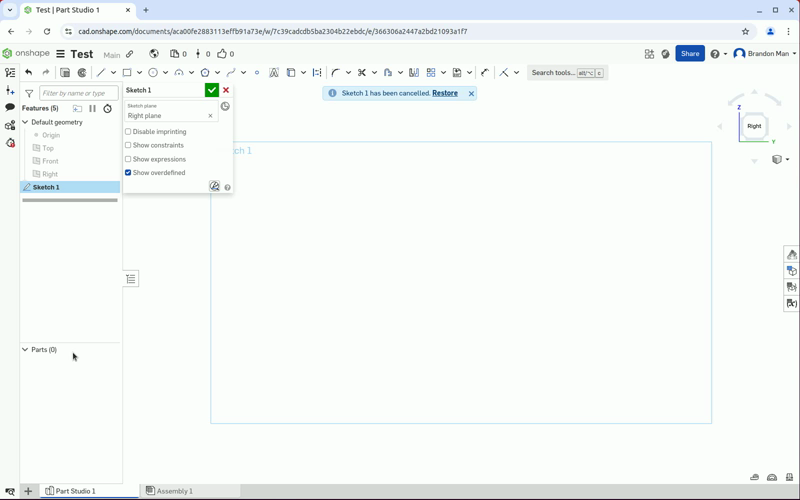
key(c)
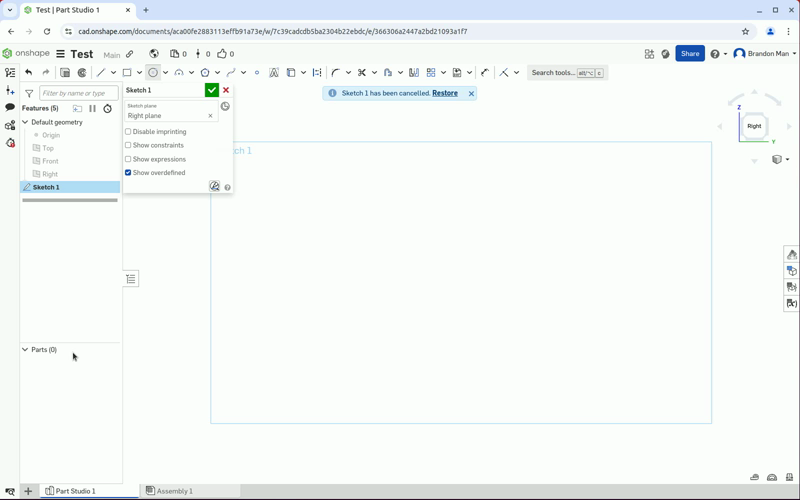
key_down(shift)
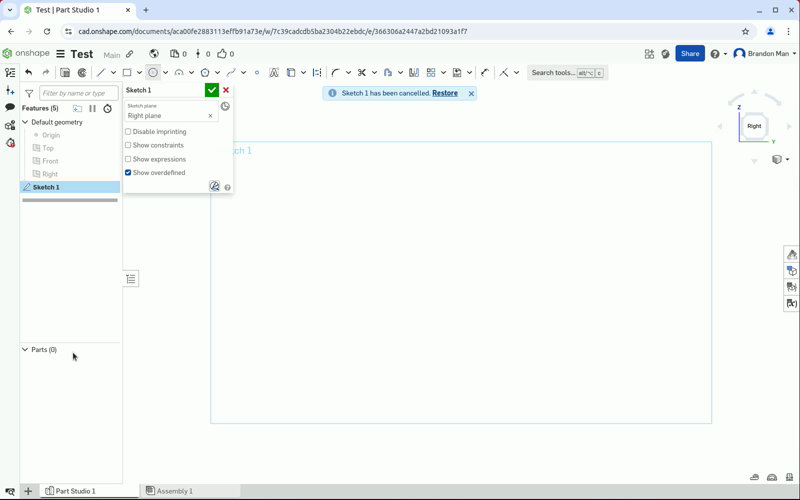
mouse_move(461, 282)
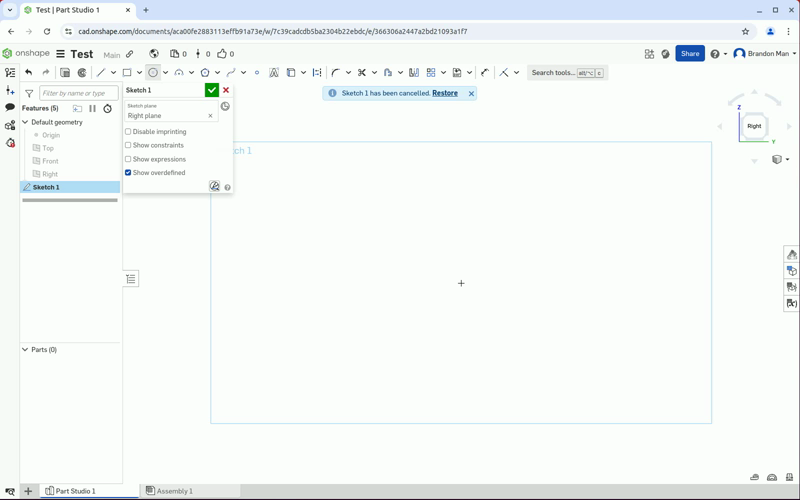
click(461, 282)
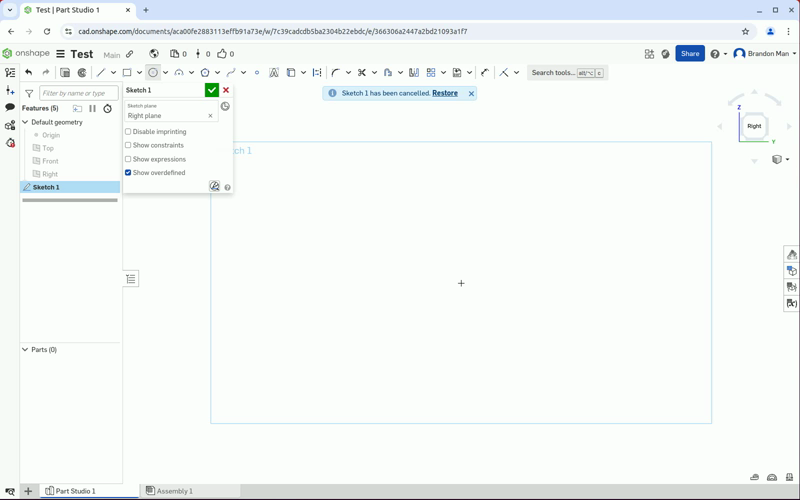
key_up(shift)
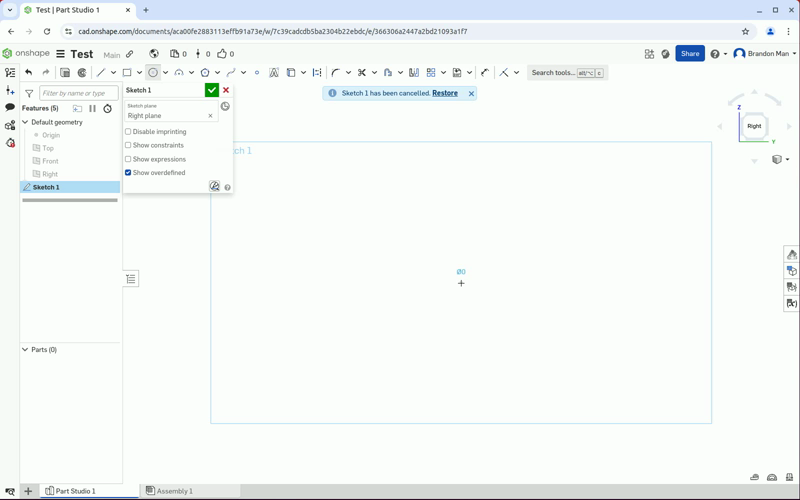
mouse_move(485, 282)
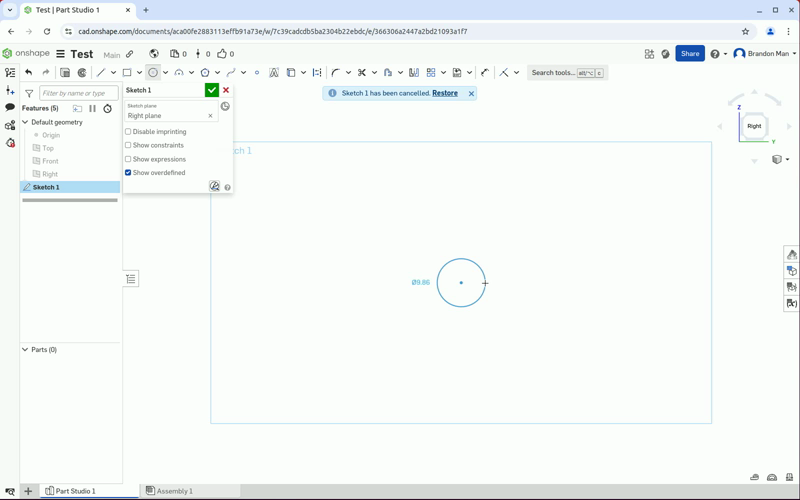
click(485, 282)
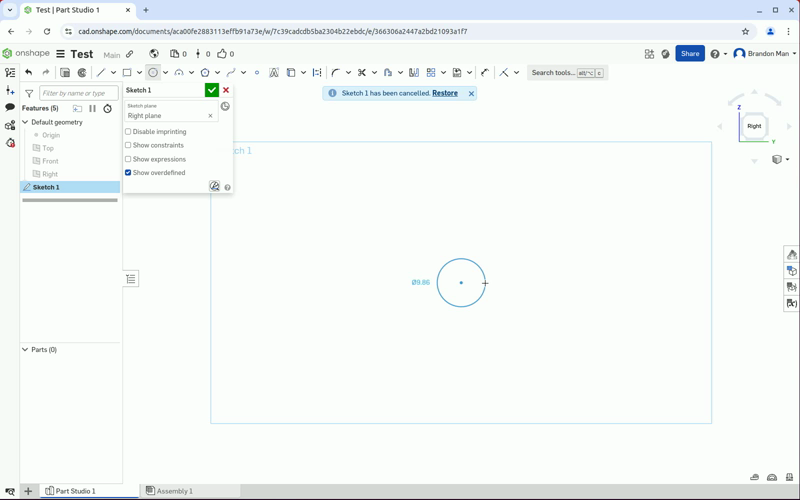
key(esc)
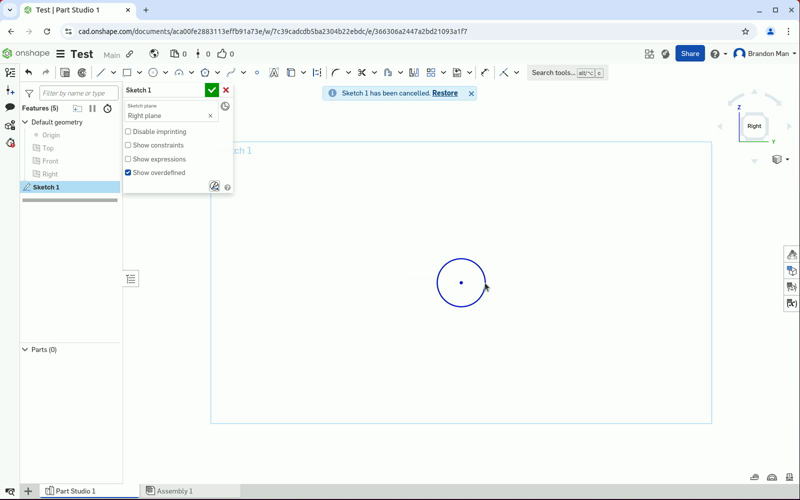
mouse_move(452, 301)
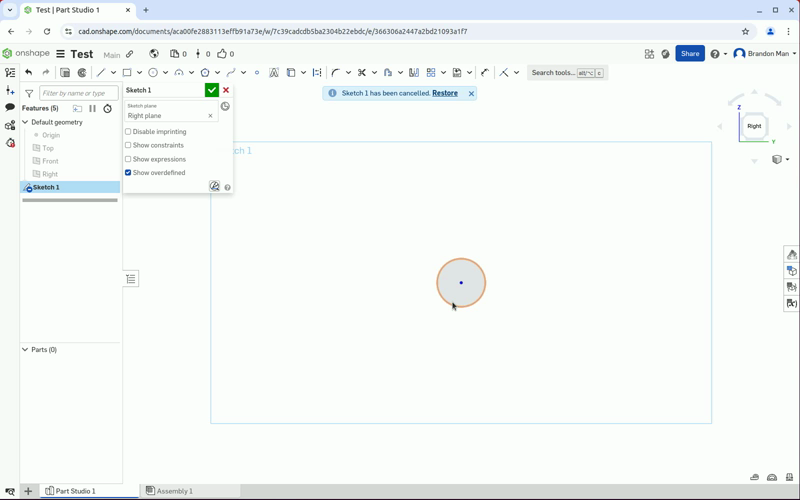
click(452, 301)
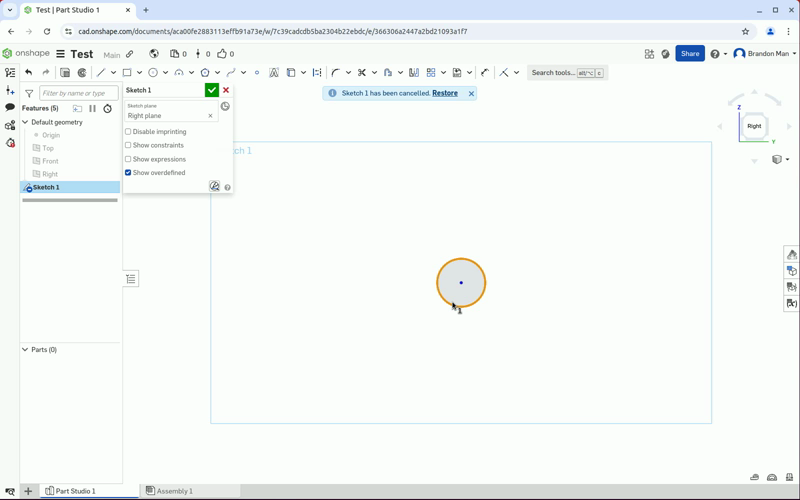
mouse_move(73, 352)
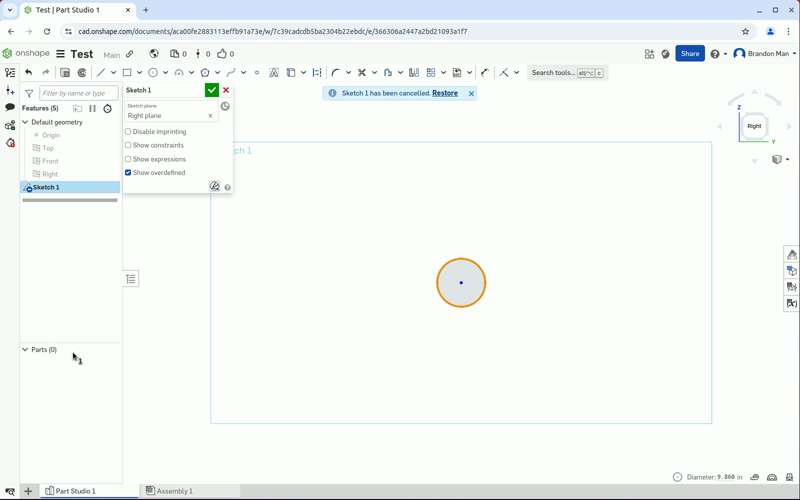
key(shift+y)
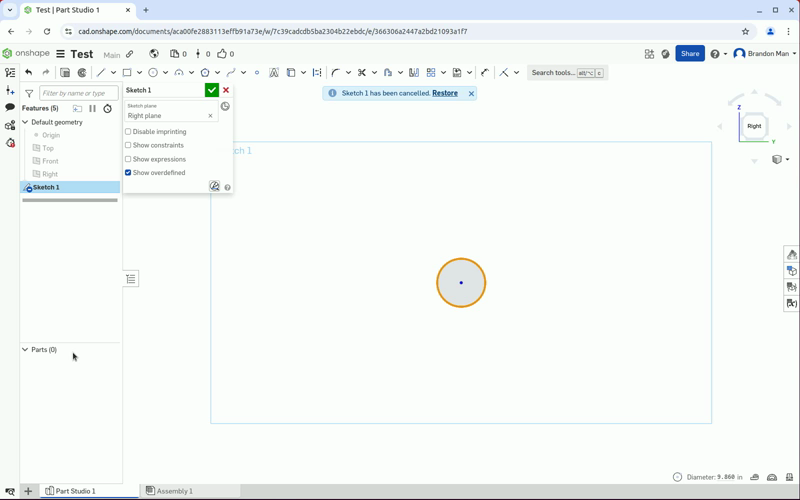
key(shift+e)
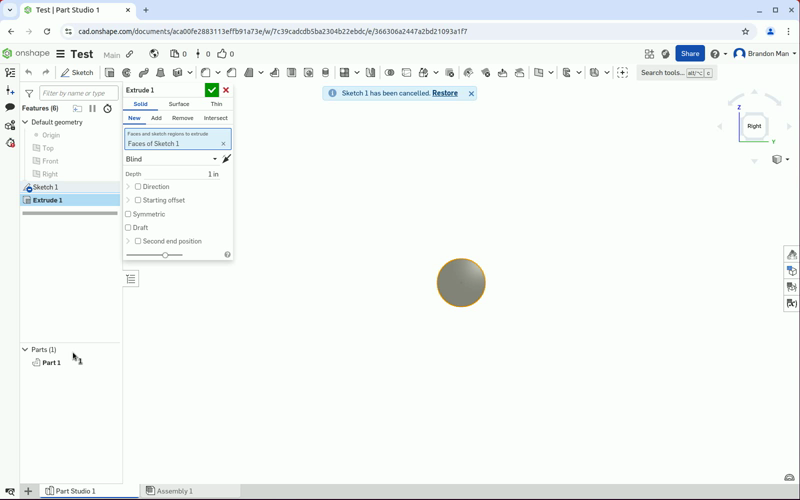
mouse_move(143, 106)
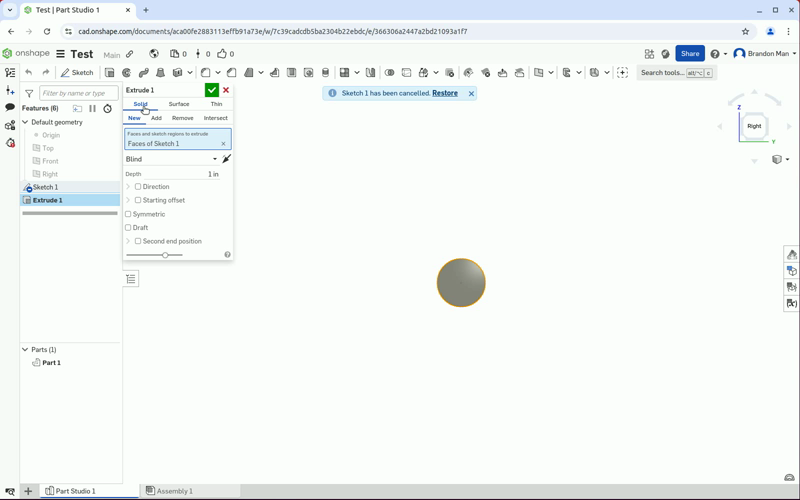
click(143, 106)
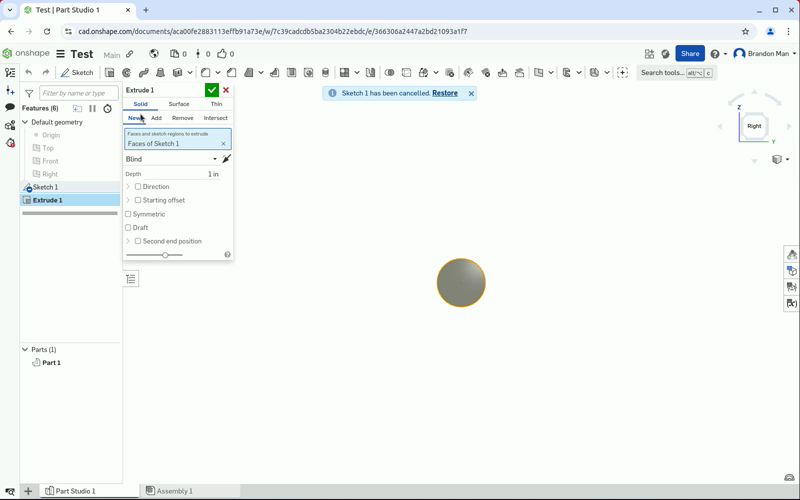
mouse_move(137, 120)
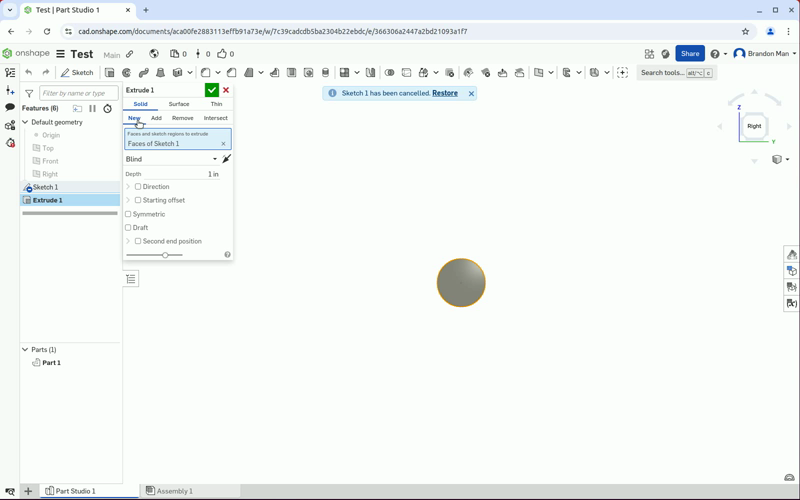
click(137, 120)
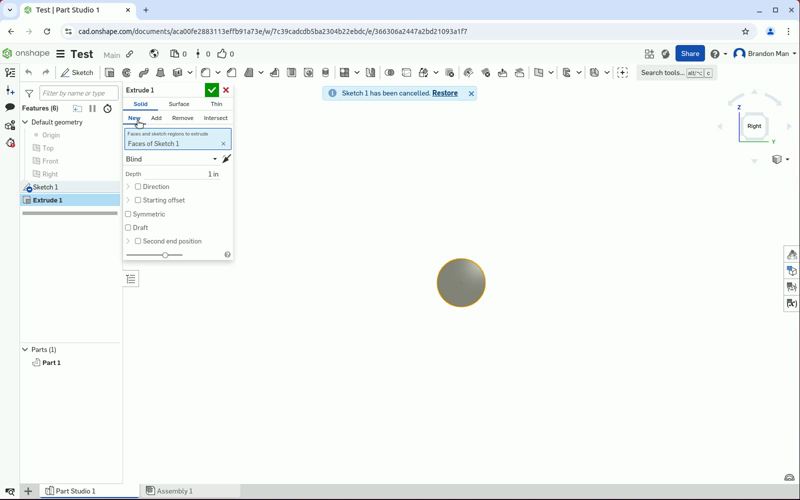
key(tab, 4)
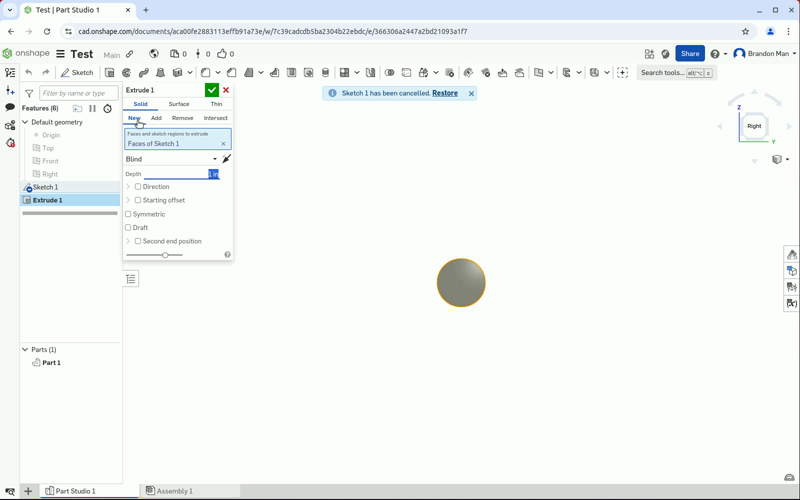
text(7.703)
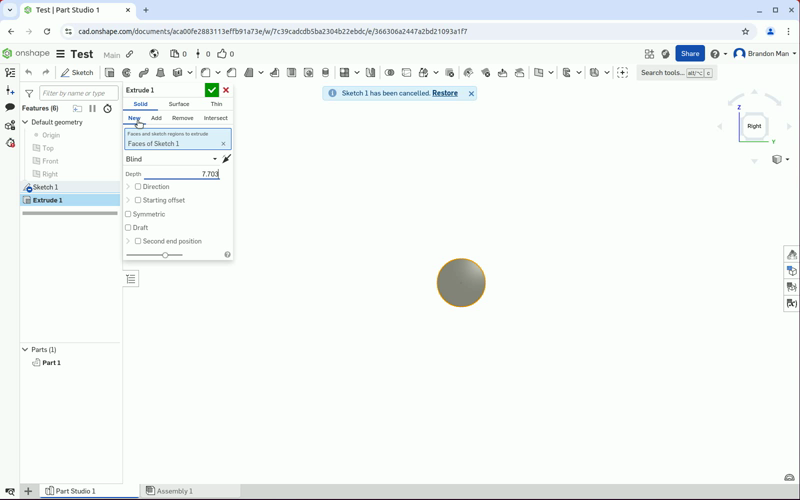
key(enter)
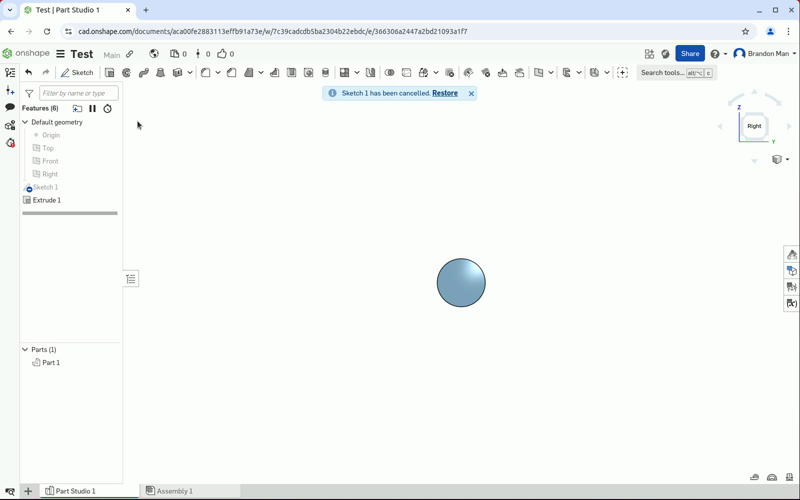
key(shift+h)
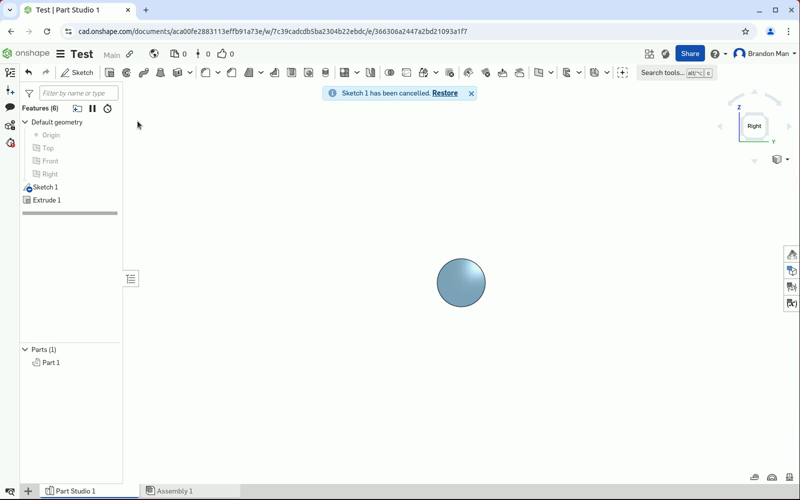
key(shift+h)
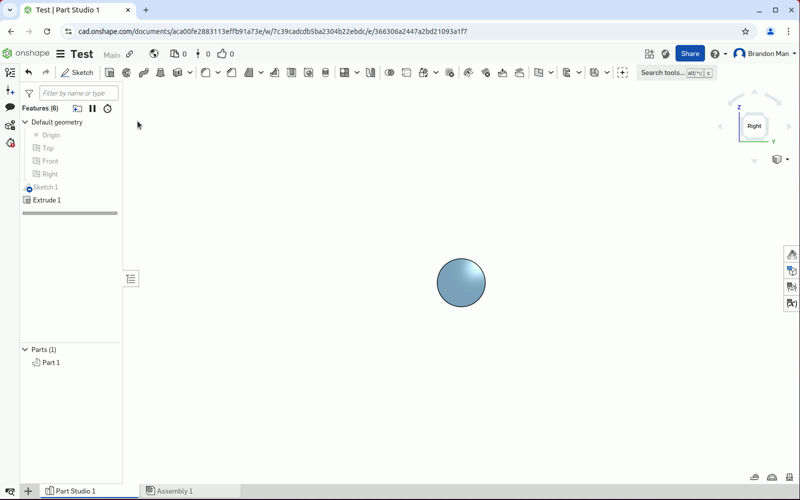
mouse_move(73, 189)
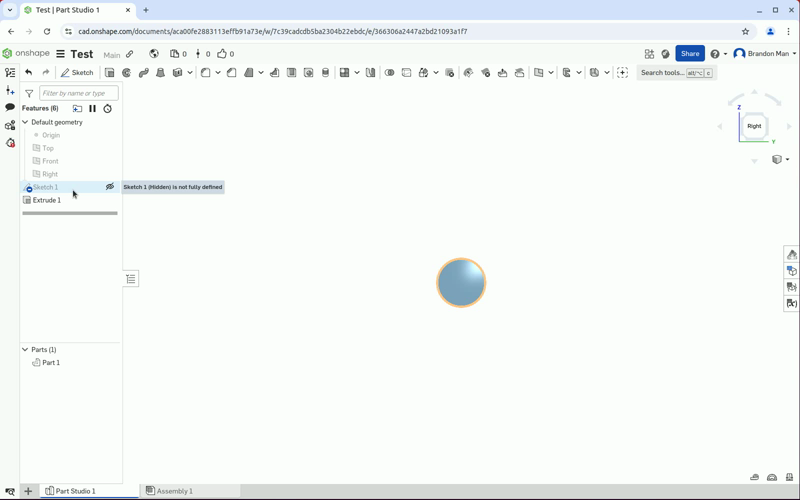
click(73, 189)
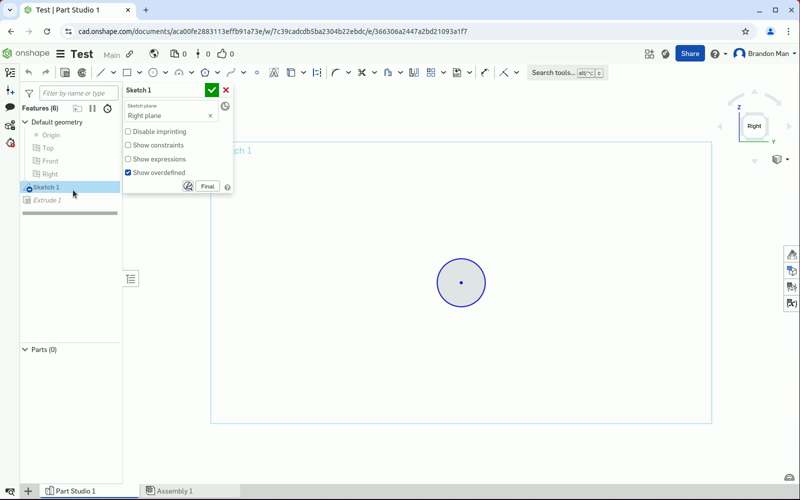
mouse_move(229, 92)
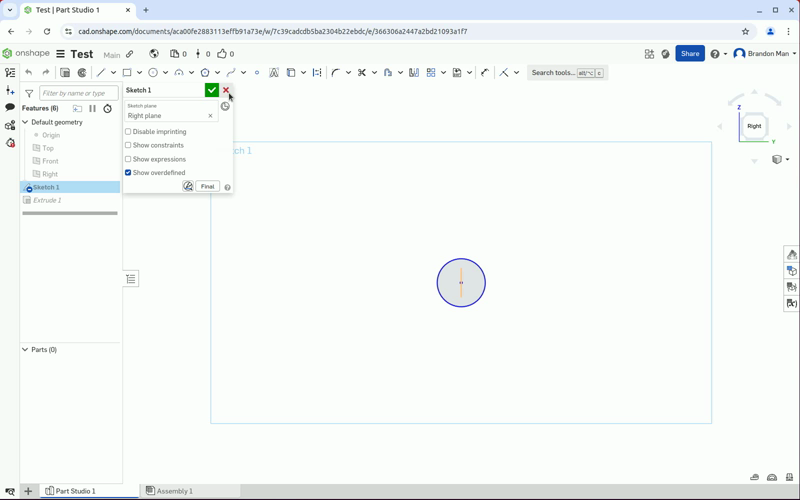
click(229, 92)
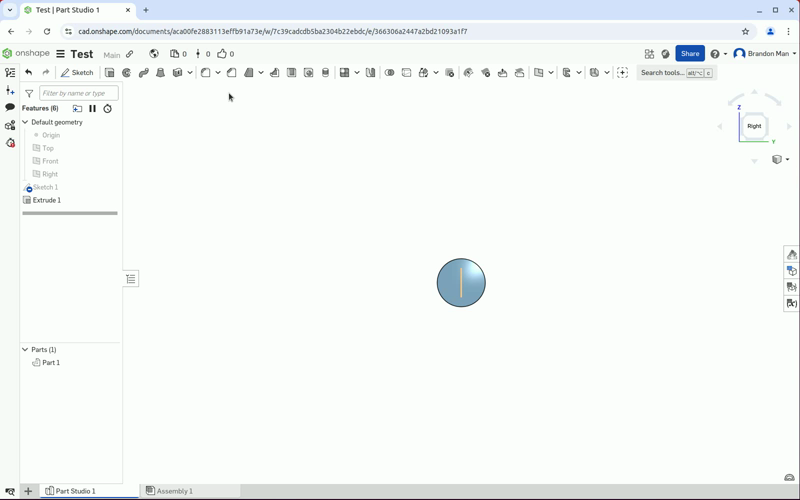
mouse_move(541, 75)
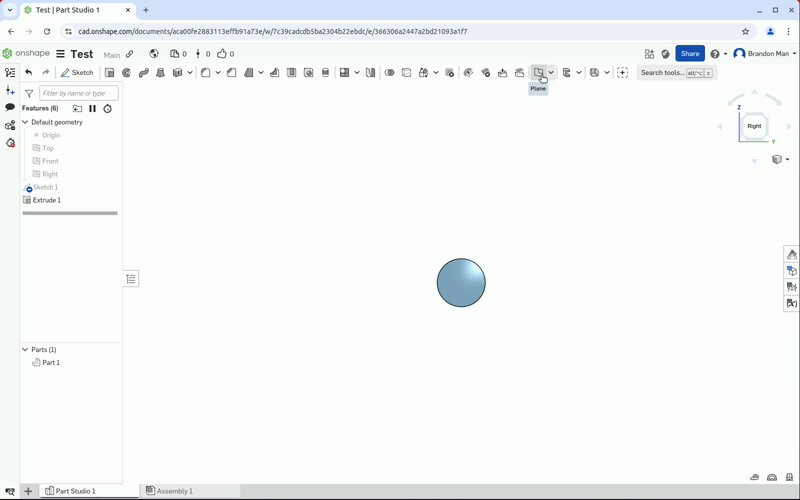
click(541, 75)
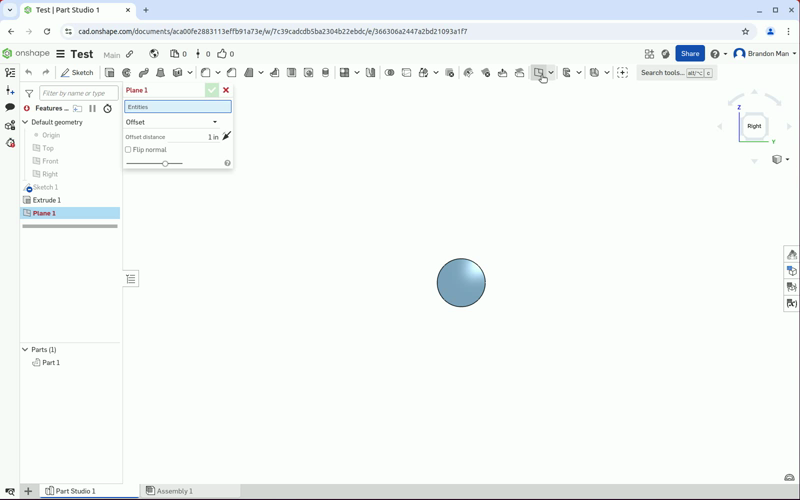
mouse_move(73, 176)
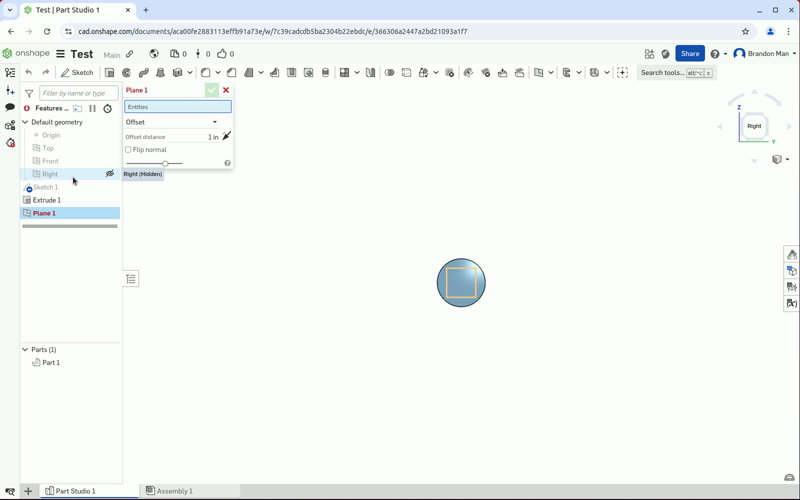
click(73, 176)
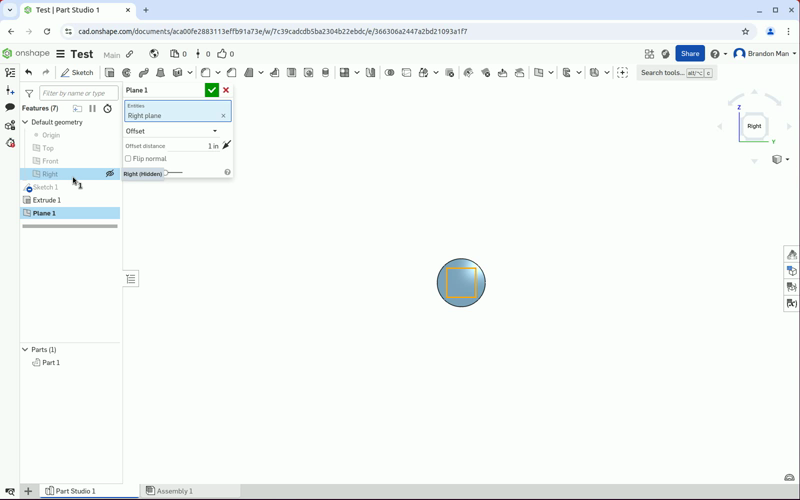
key(tab, 2)
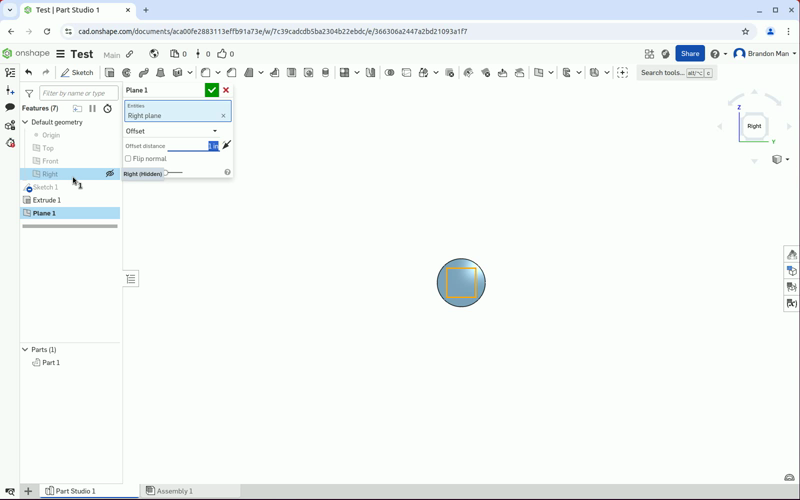
text(7.703)
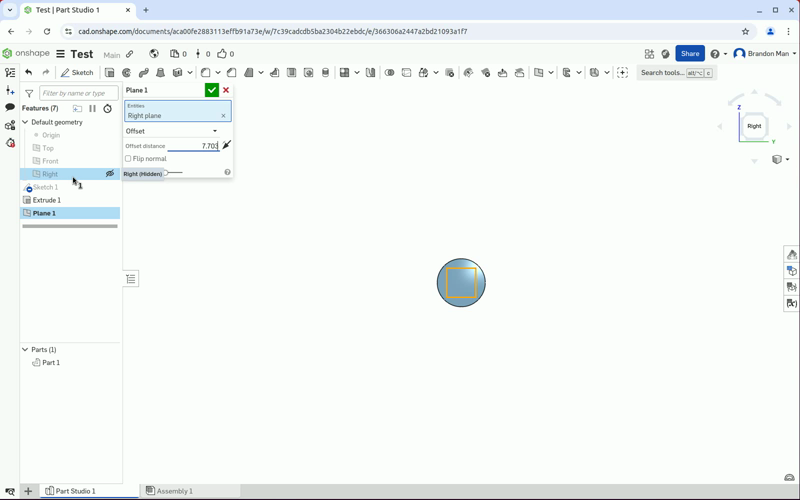
key(enter, 2)
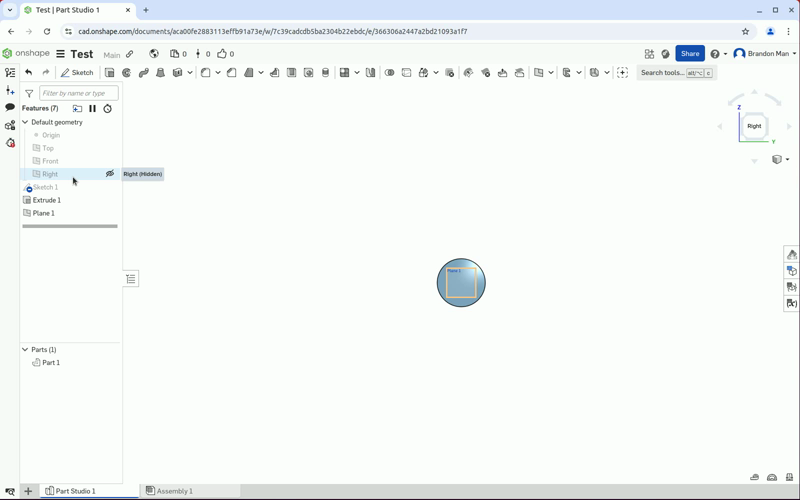
key(shift+s)
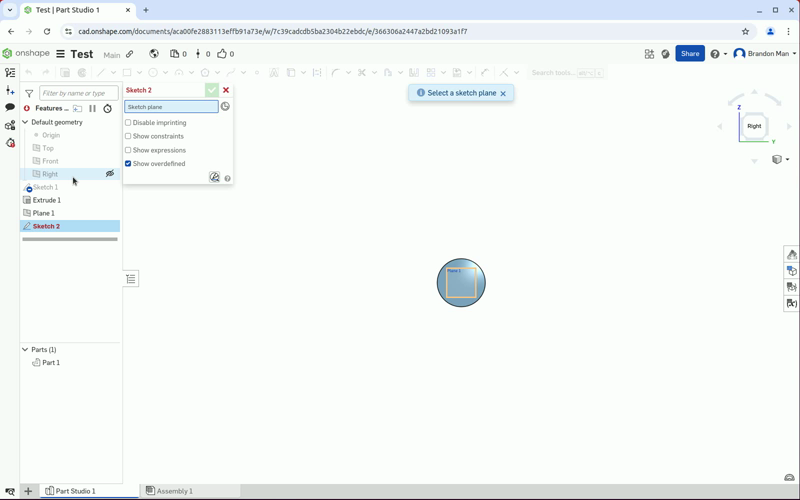
mouse_move(73, 215)
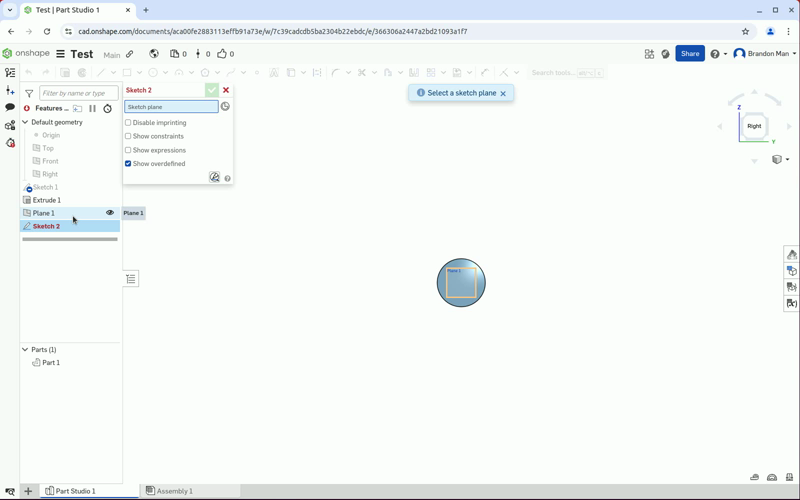
click(73, 215)
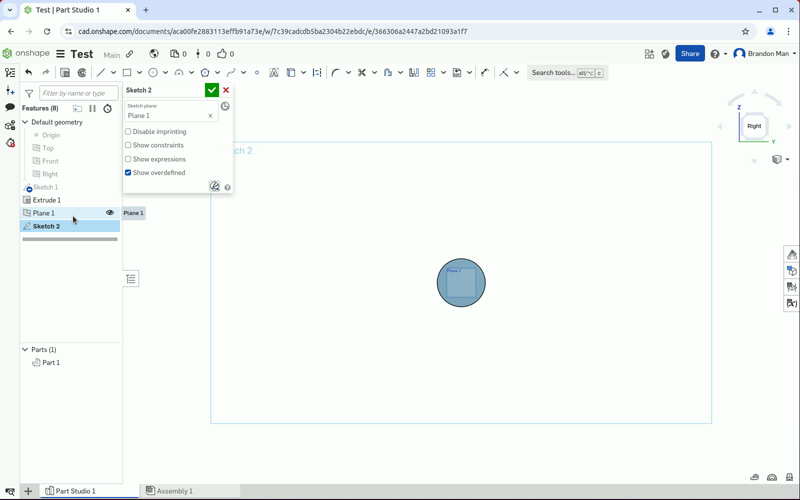
mouse_move(73, 352)
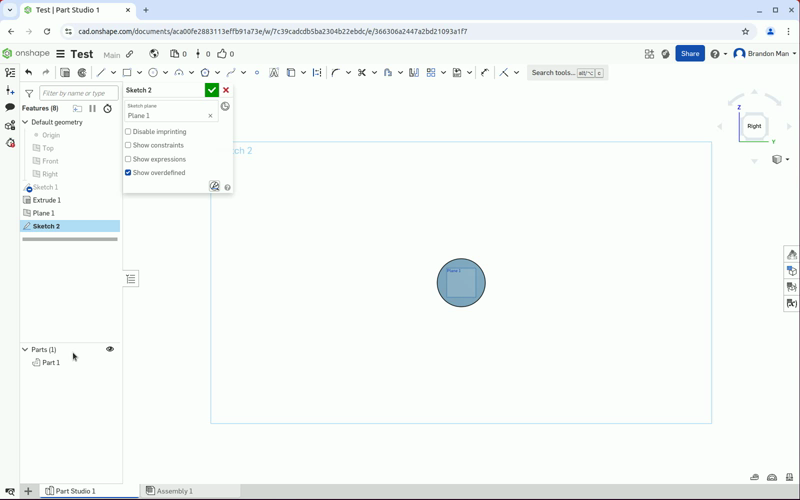
key(y)
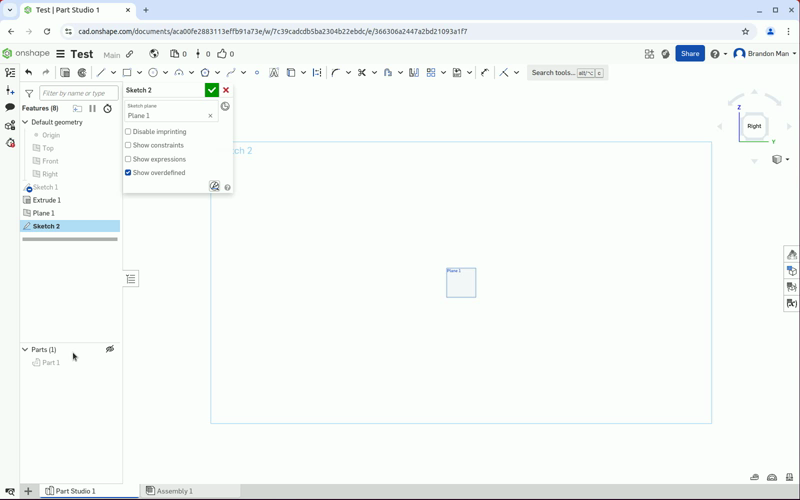
key(c)
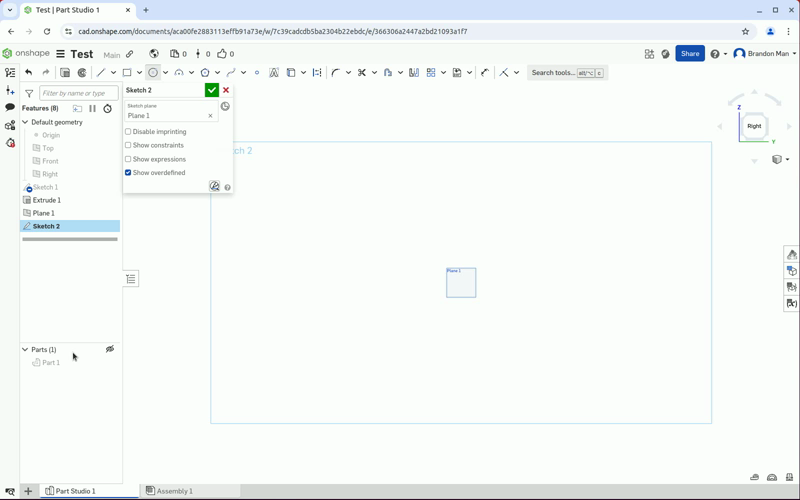
key_down(shift)
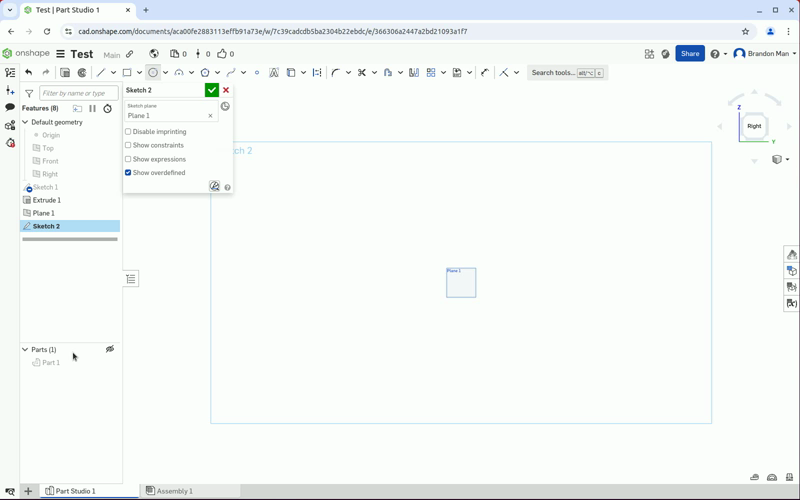
mouse_move(460, 282)
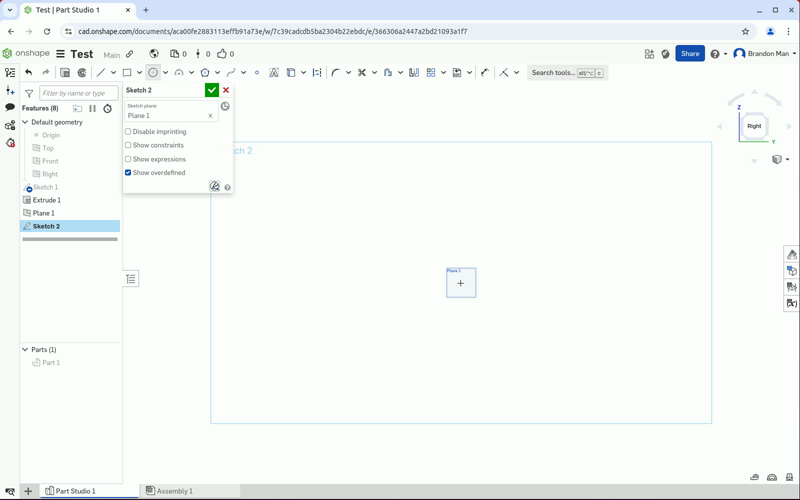
click(460, 282)
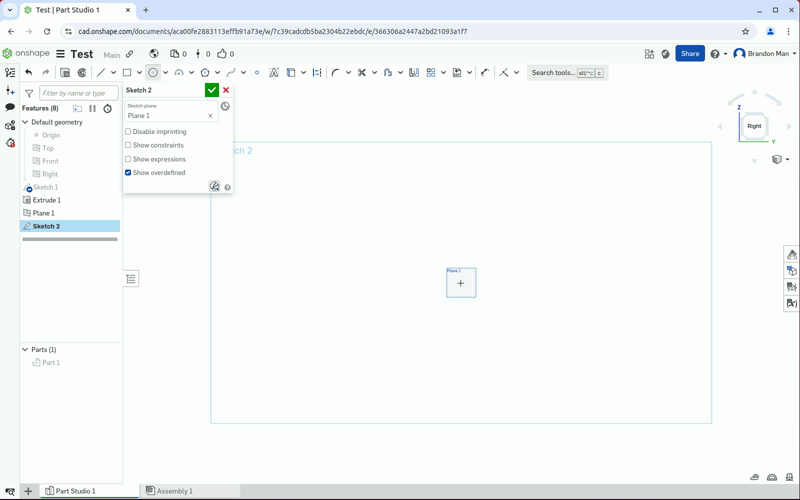
key_up(shift)
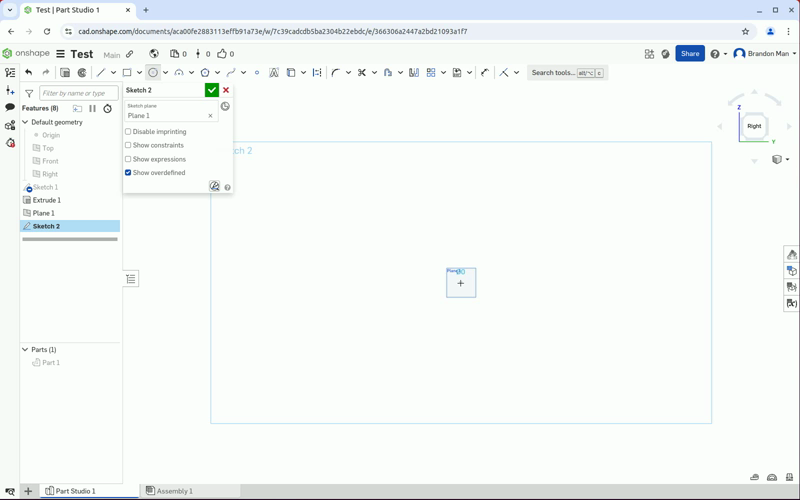
mouse_move(471, 282)
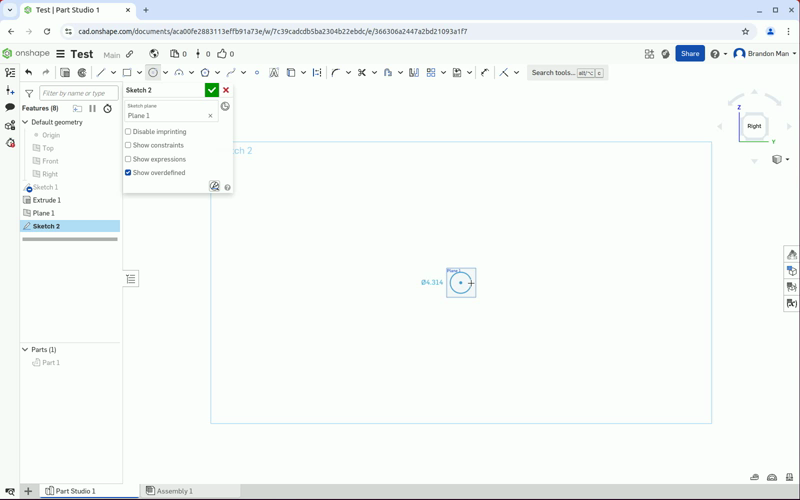
click(471, 282)
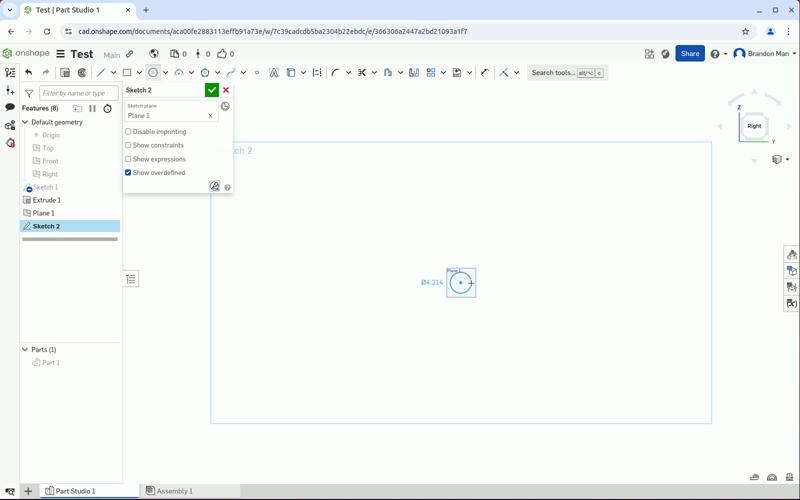
key(esc)
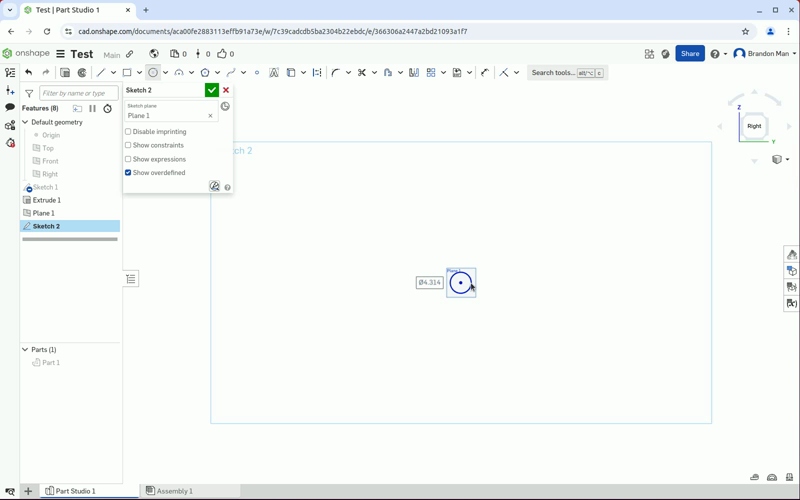
key(c)
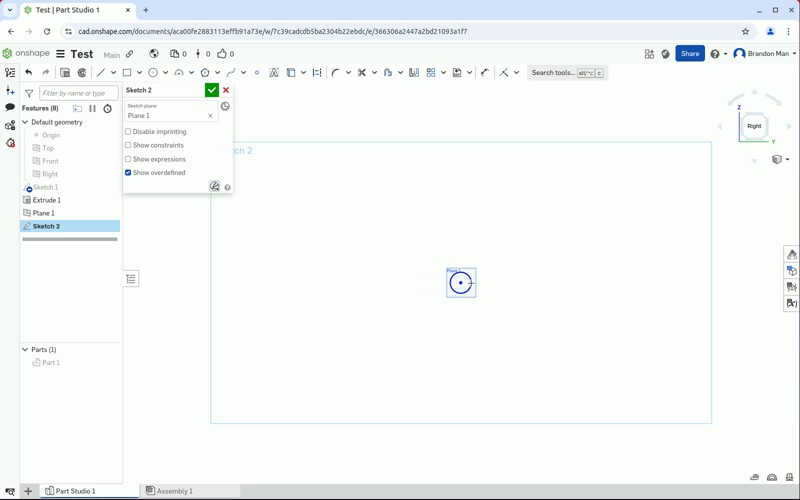
key_down(shift)
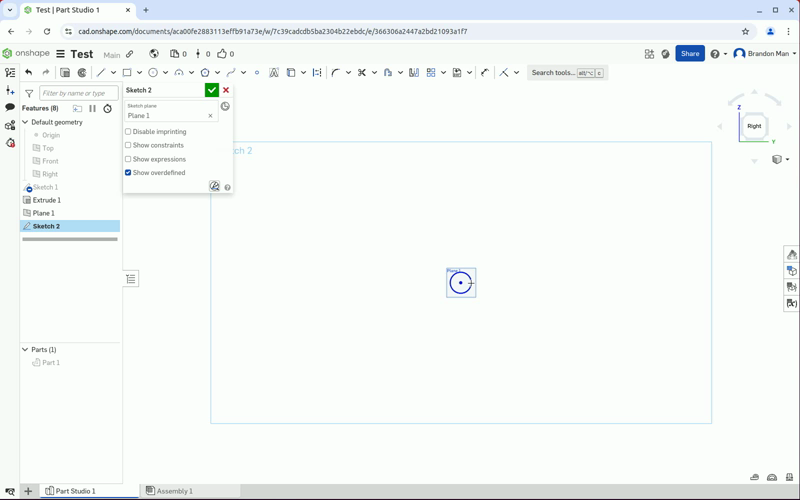
mouse_move(460, 282)
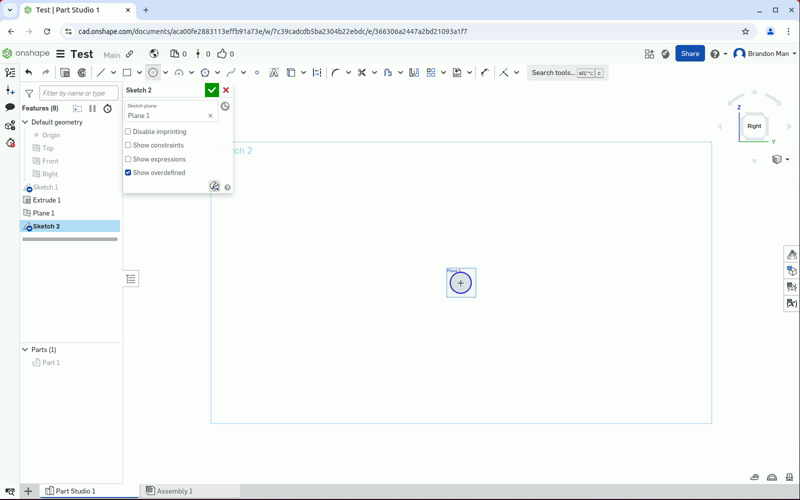
click(460, 282)
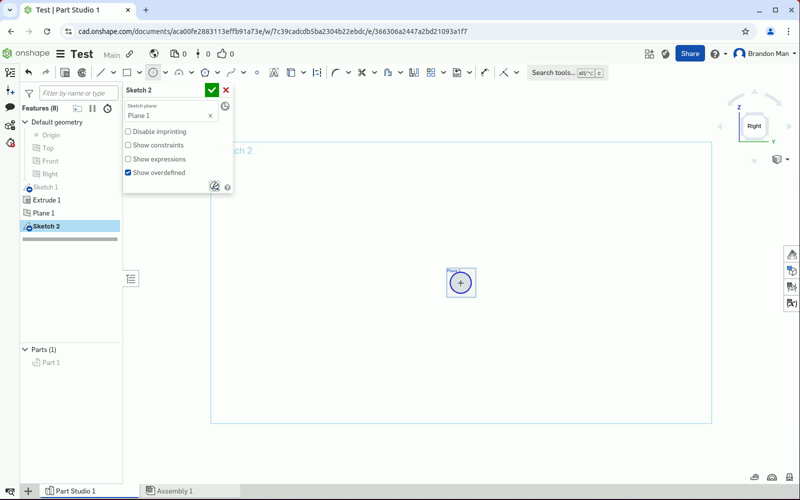
key_up(shift)
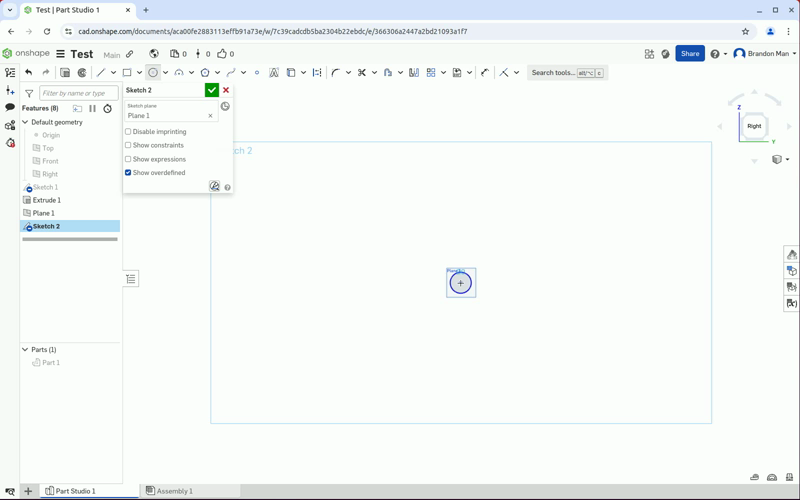
mouse_move(468, 282)
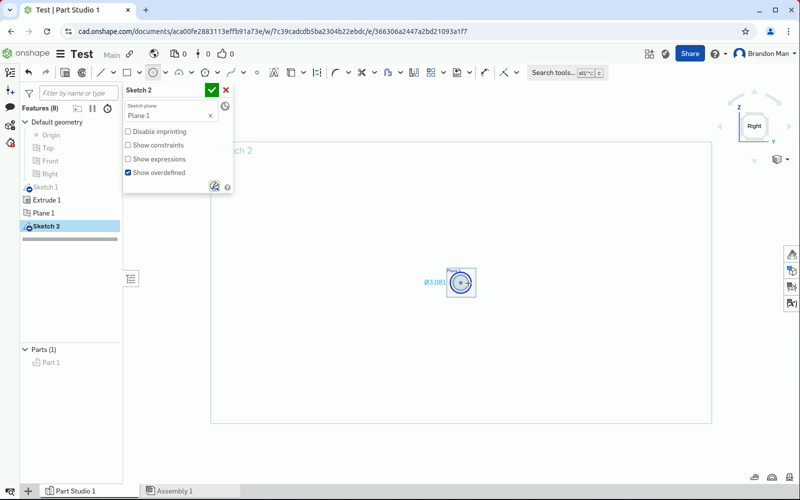
scroll(6)
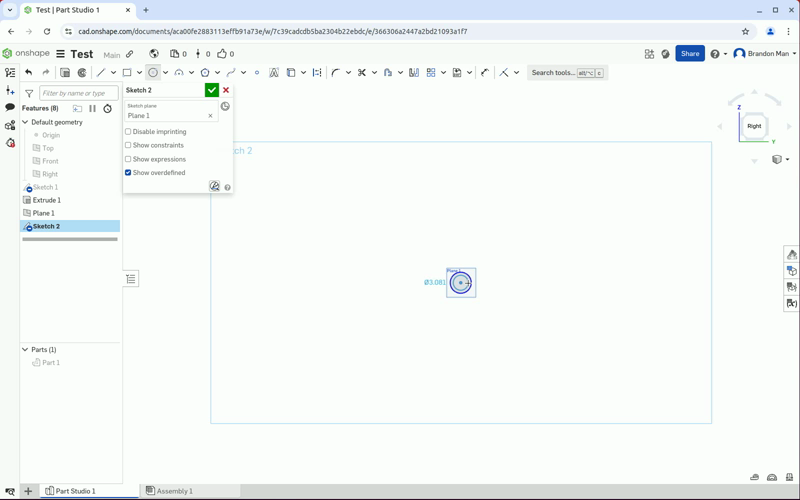
scroll(6)
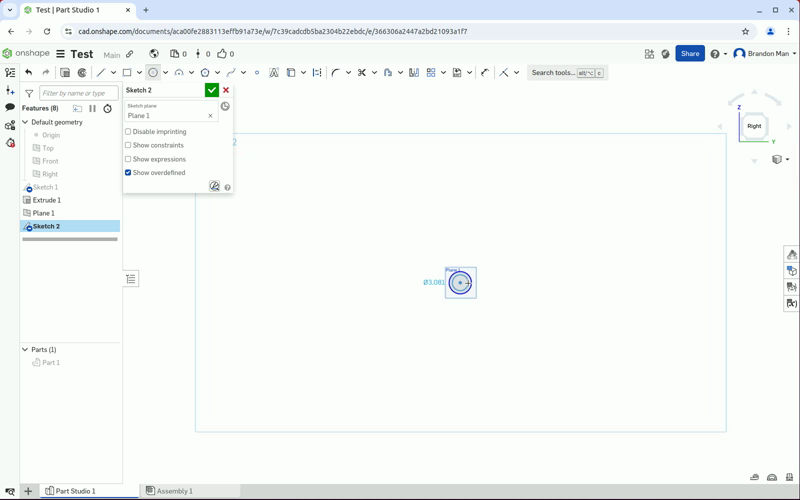
scroll(6)
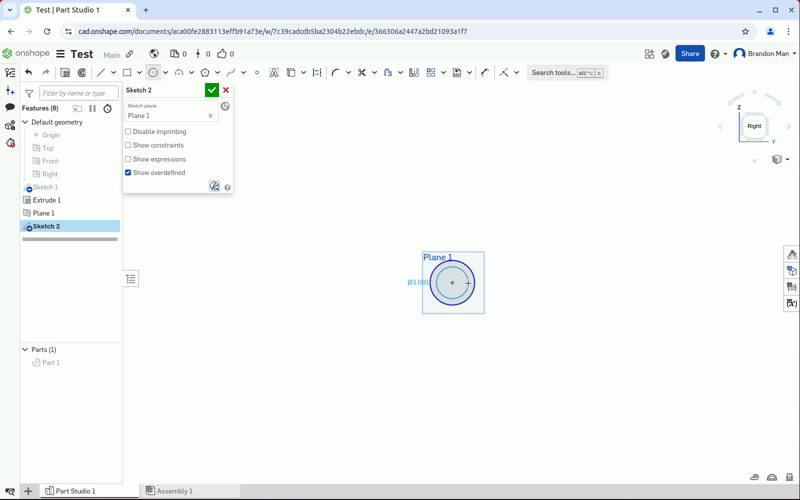
scroll(6)
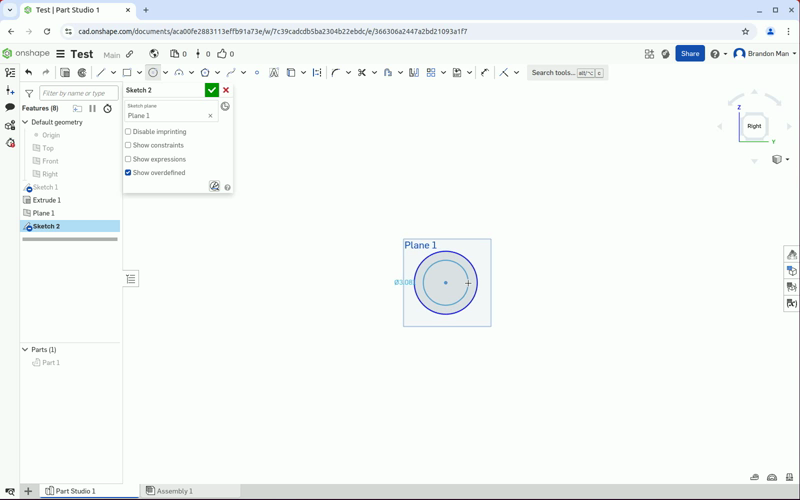
scroll(6)
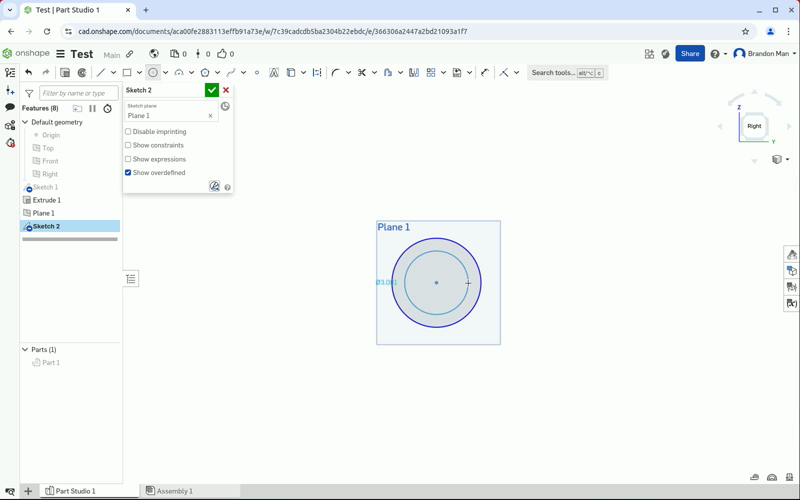
scroll(6)
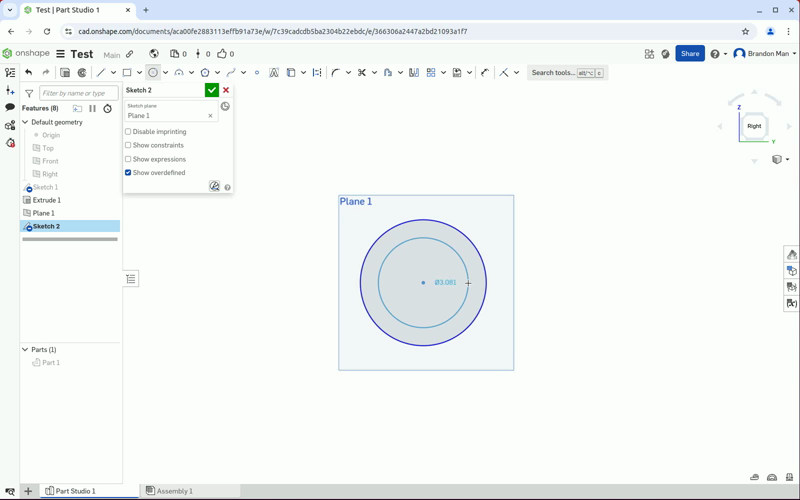
scroll(6)
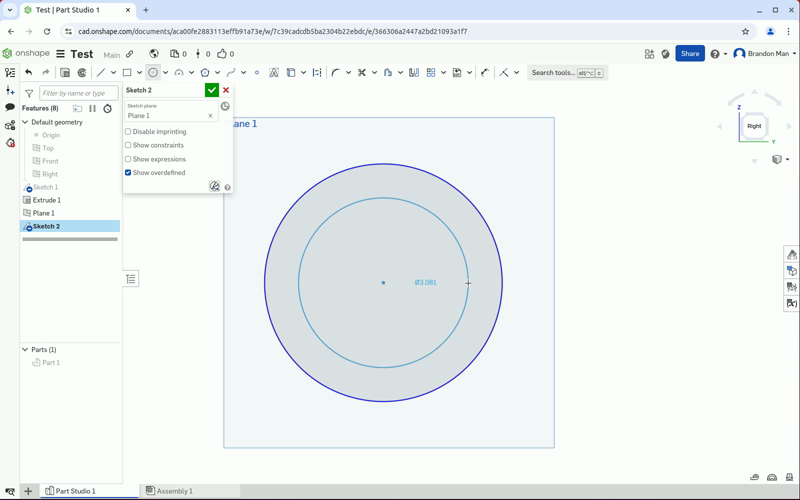
click(468, 282)
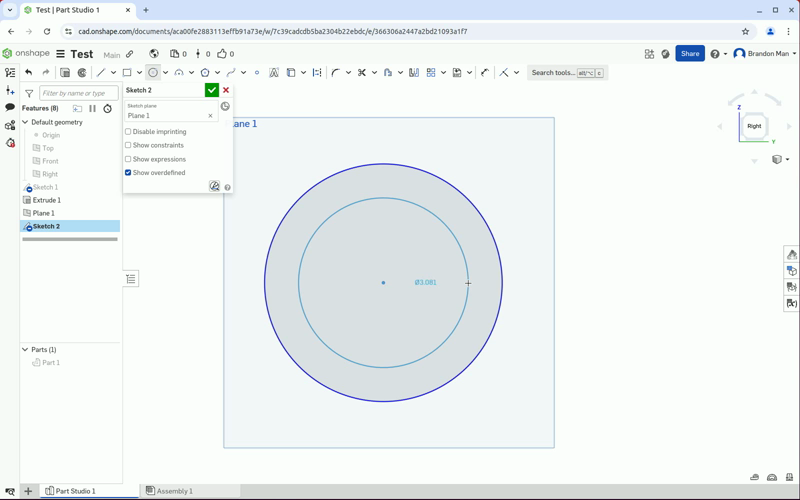
scroll(-6)
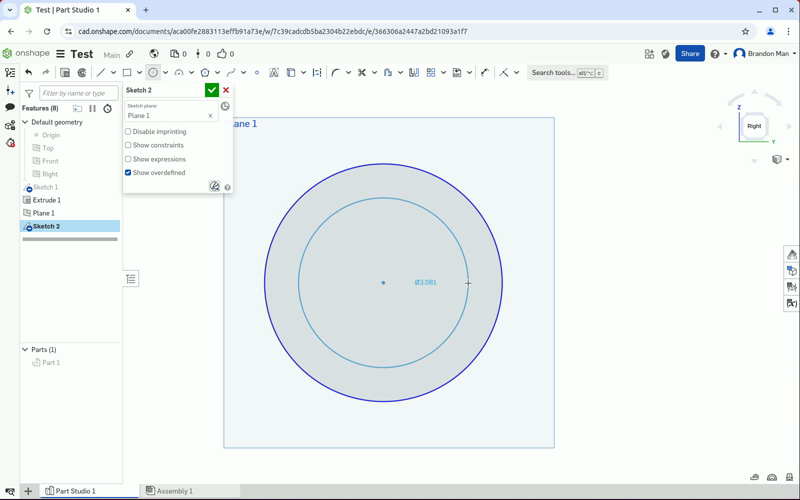
scroll(-6)
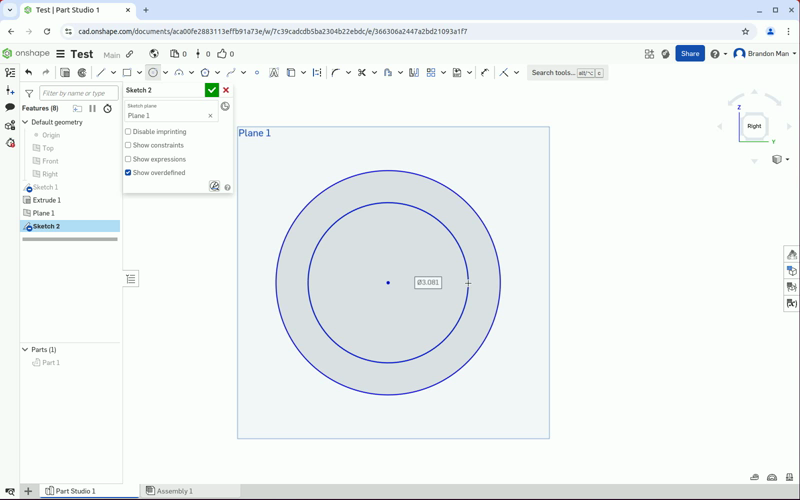
scroll(-6)
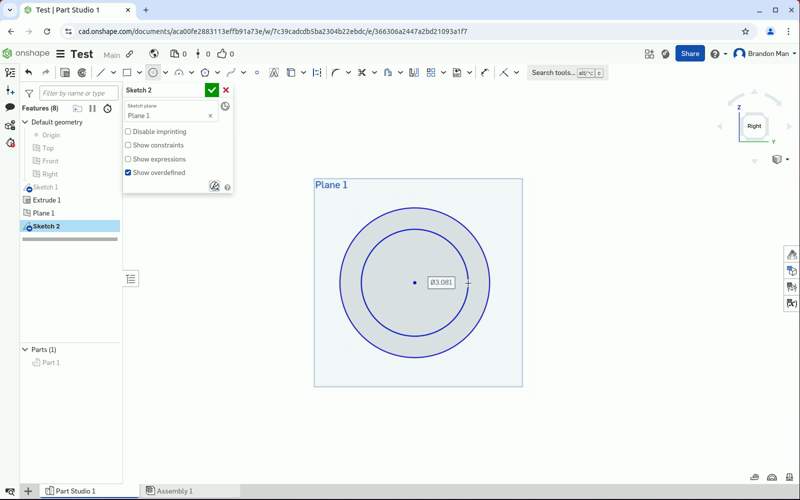
scroll(-6)
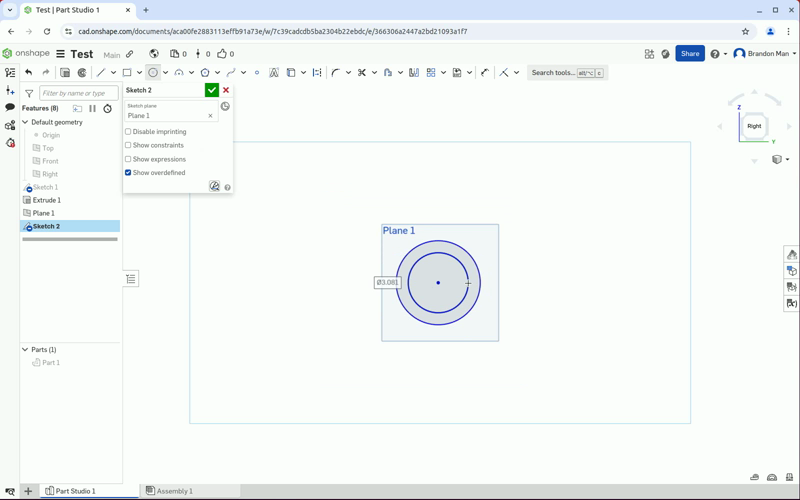
scroll(-6)
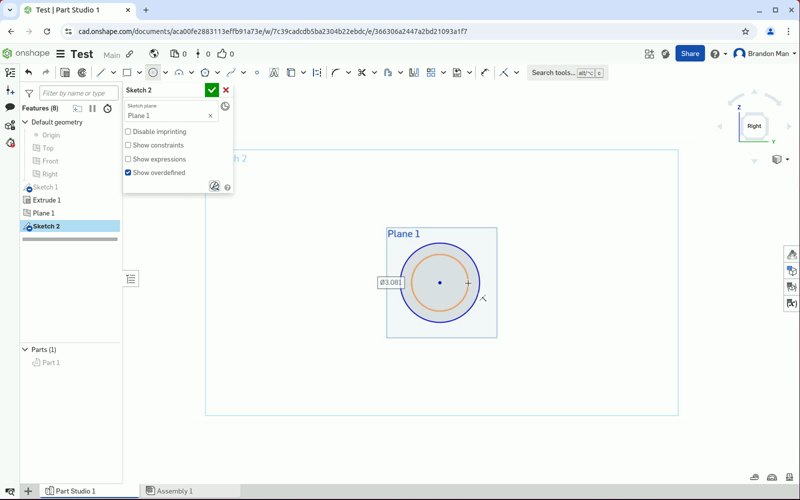
scroll(-6)
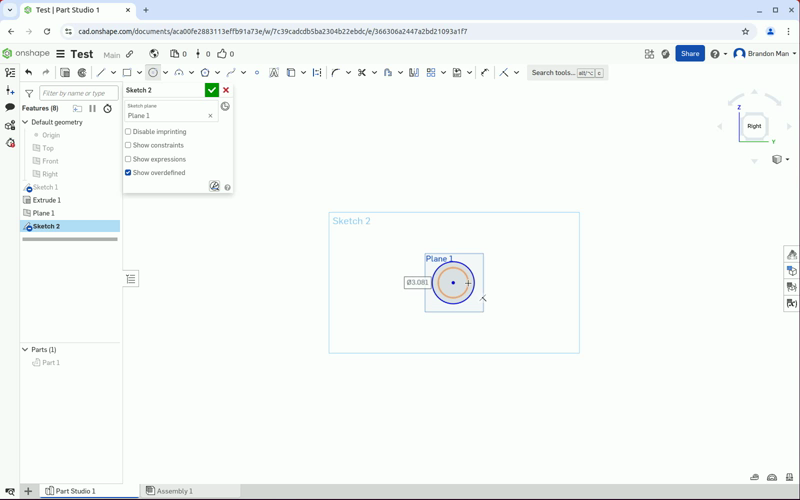
scroll(-6)
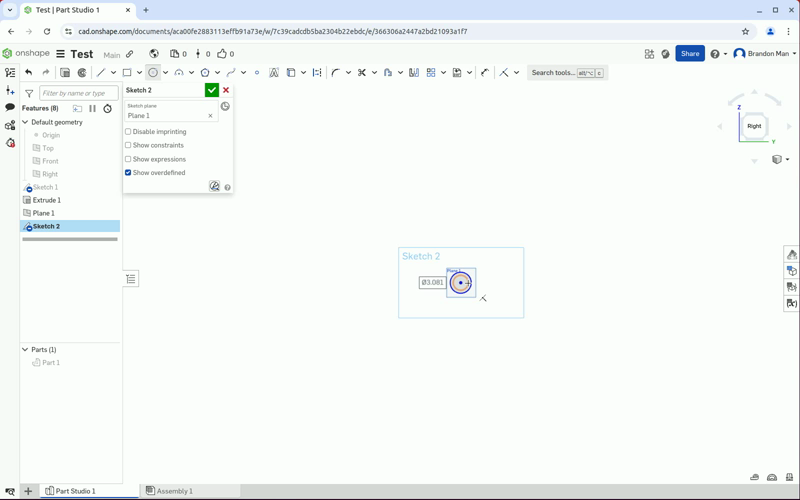
key(esc)
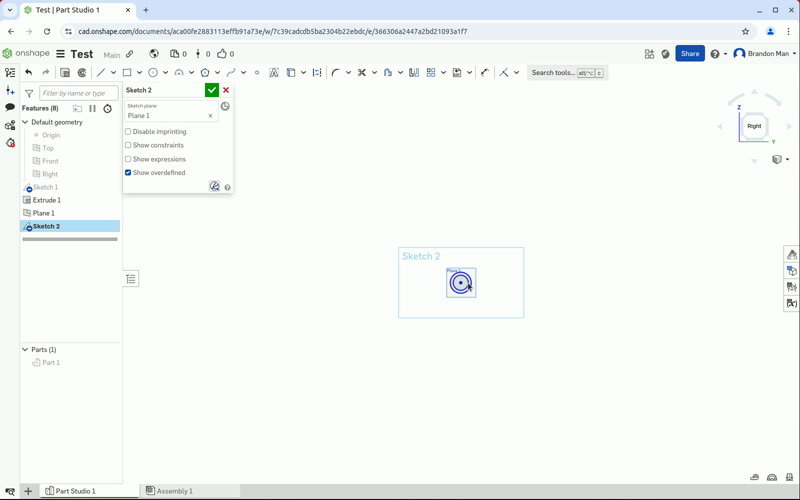
mouse_move(469, 283)
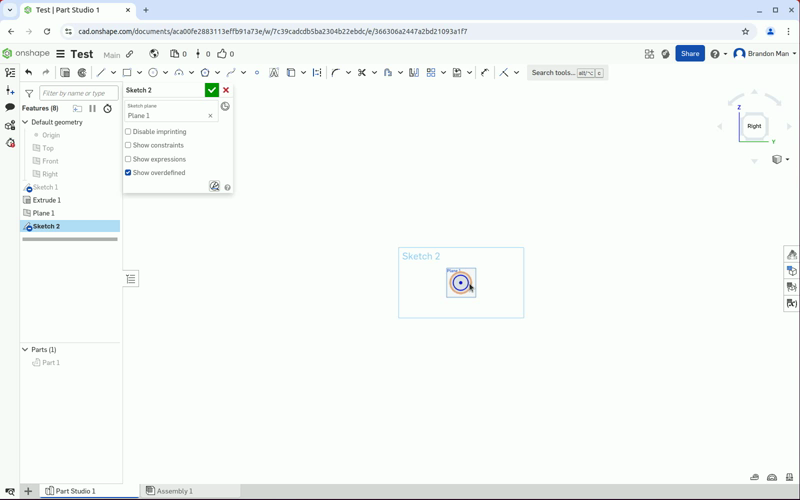
scroll(6)
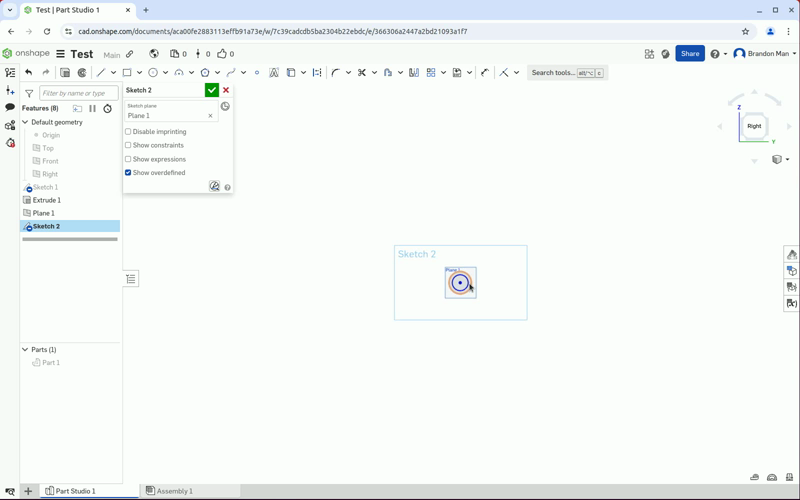
scroll(6)
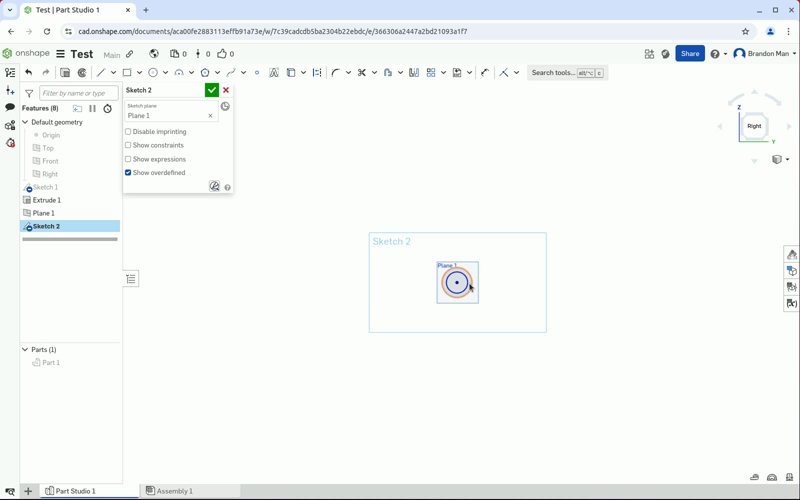
scroll(6)
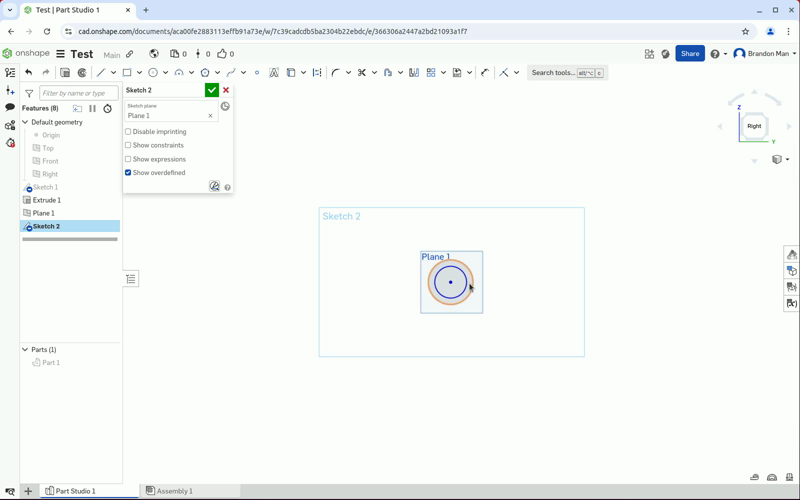
scroll(6)
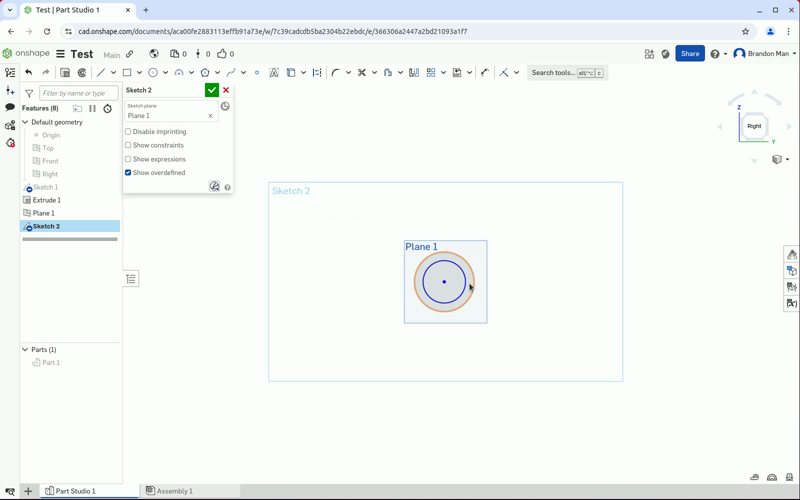
scroll(6)
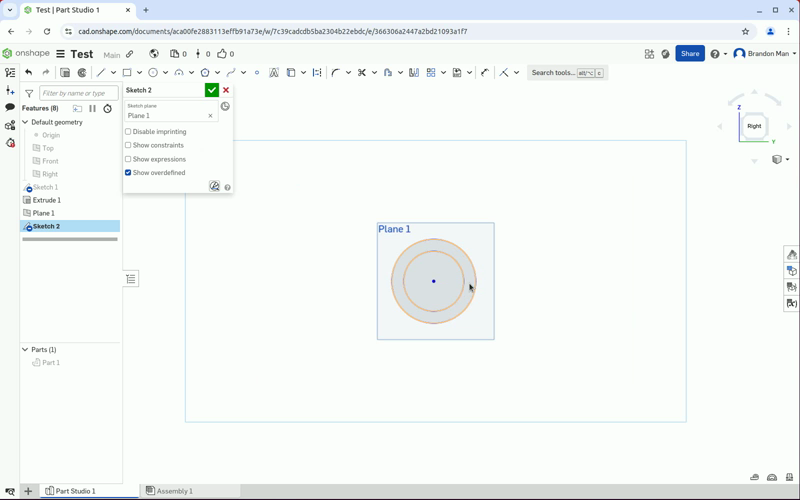
scroll(6)
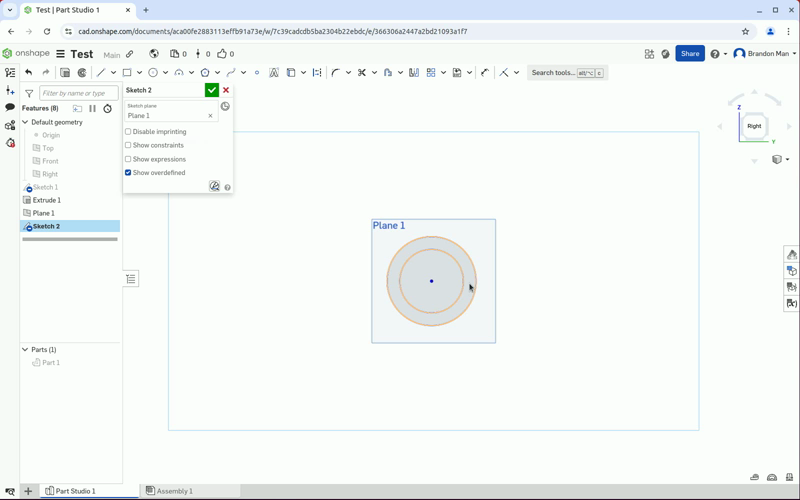
scroll(6)
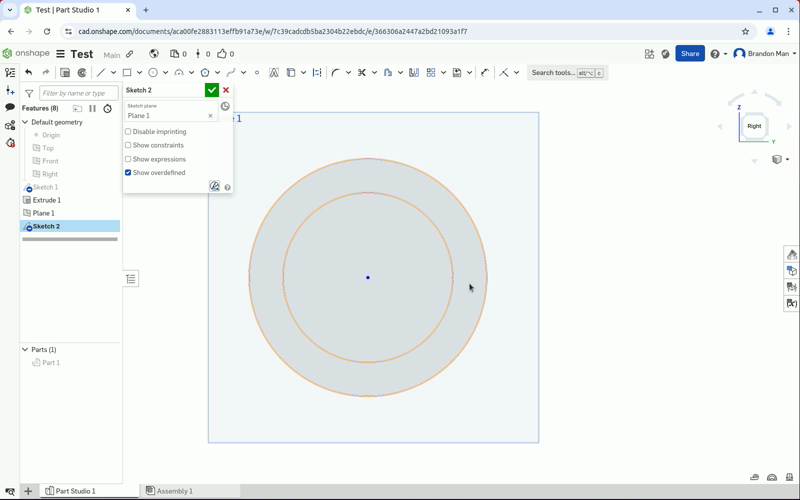
click(469, 283)
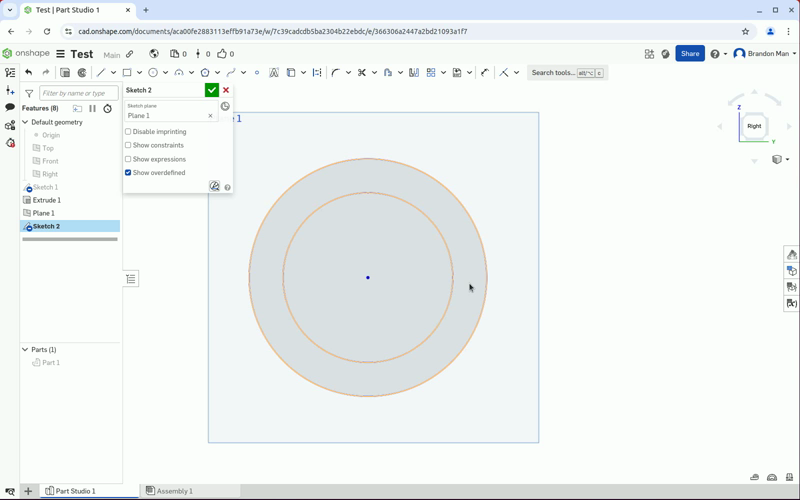
scroll(-6)
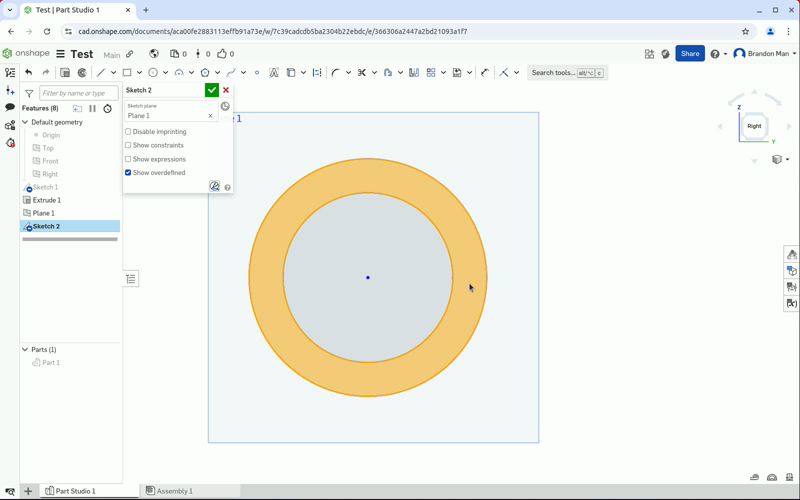
scroll(-6)
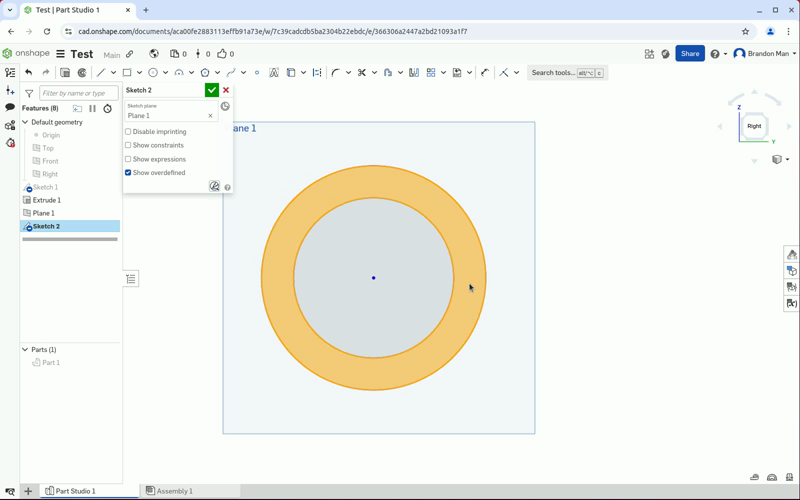
scroll(-6)
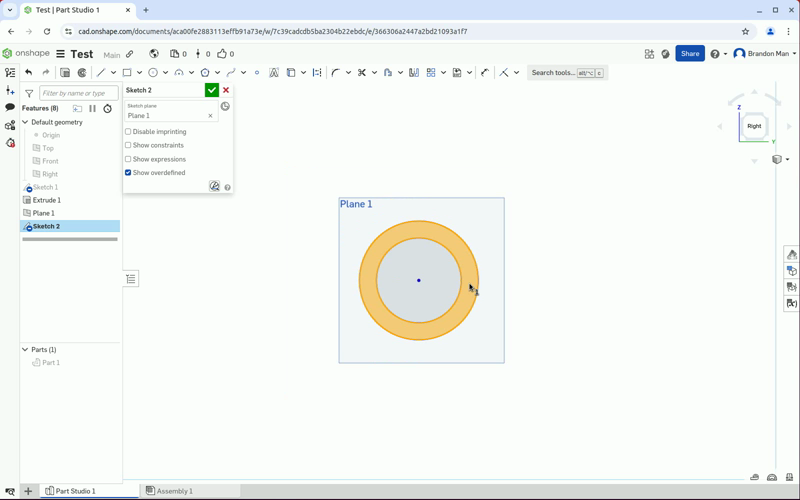
scroll(-6)
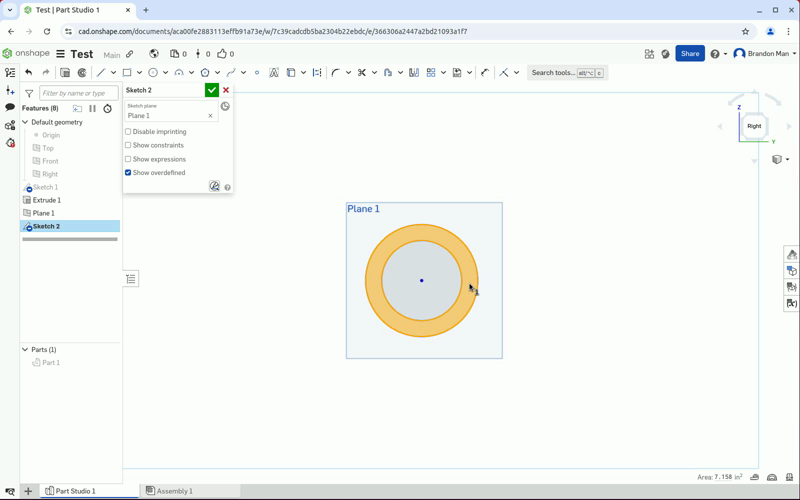
scroll(-6)
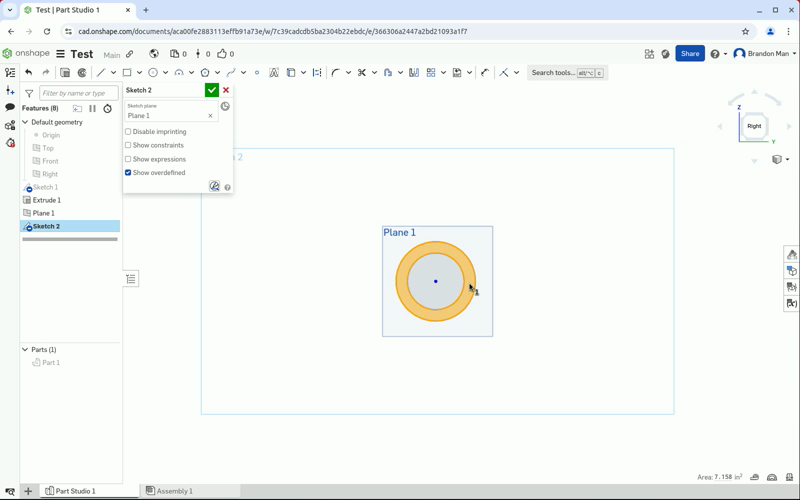
scroll(-6)
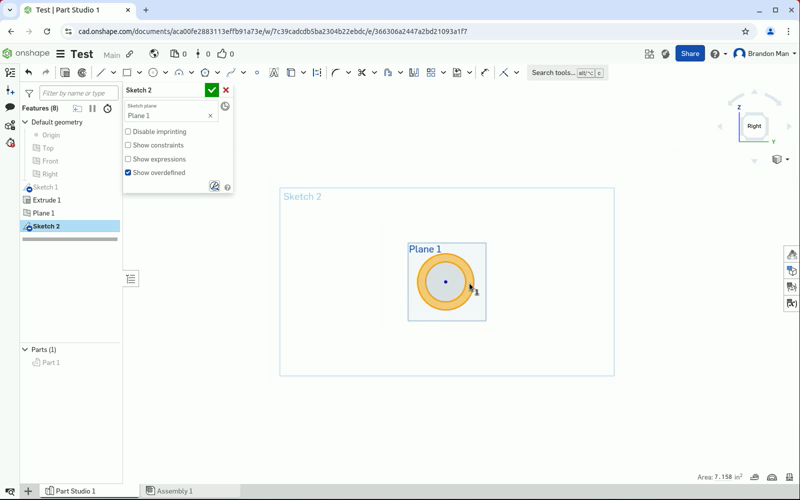
scroll(-6)
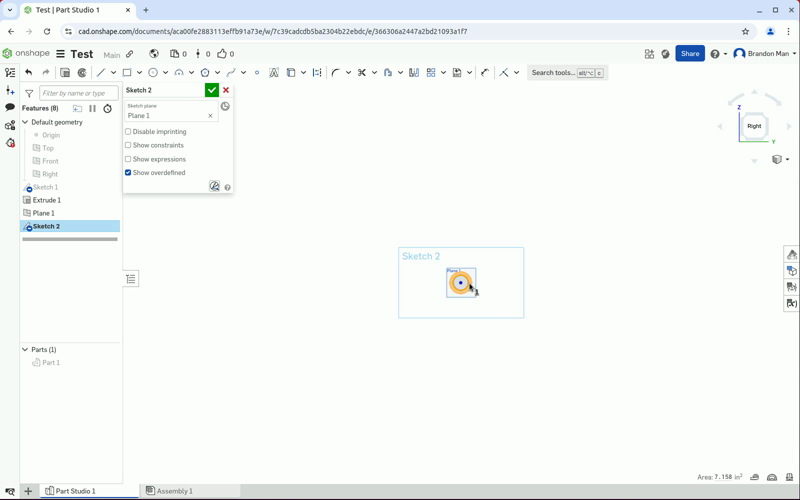
mouse_move(73, 352)
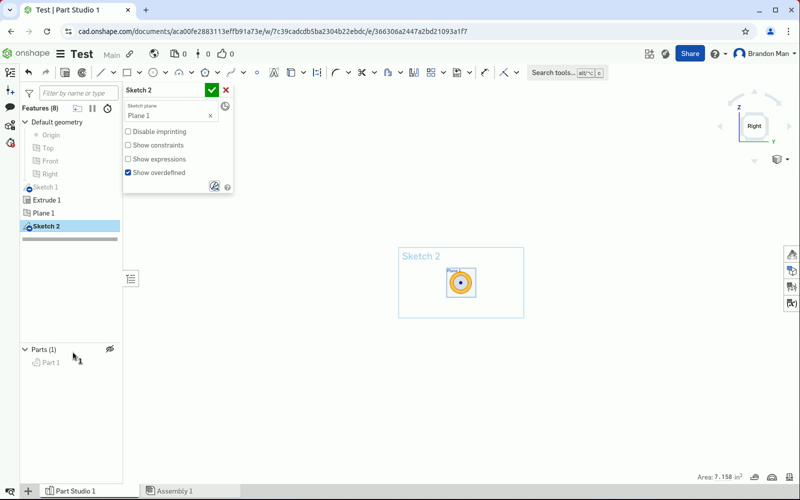
key(shift+y)
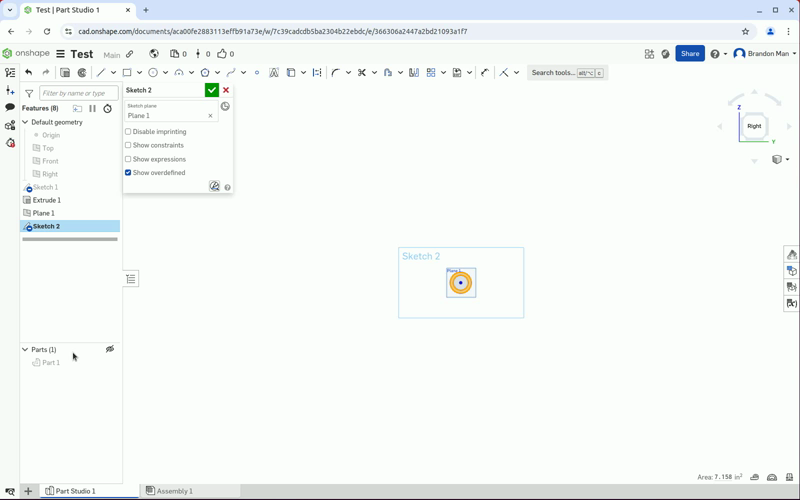
key(shift+e)
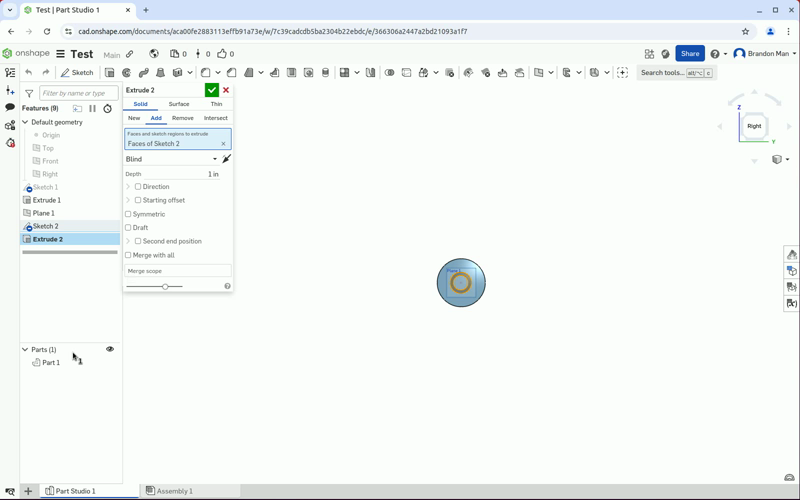
mouse_move(143, 106)
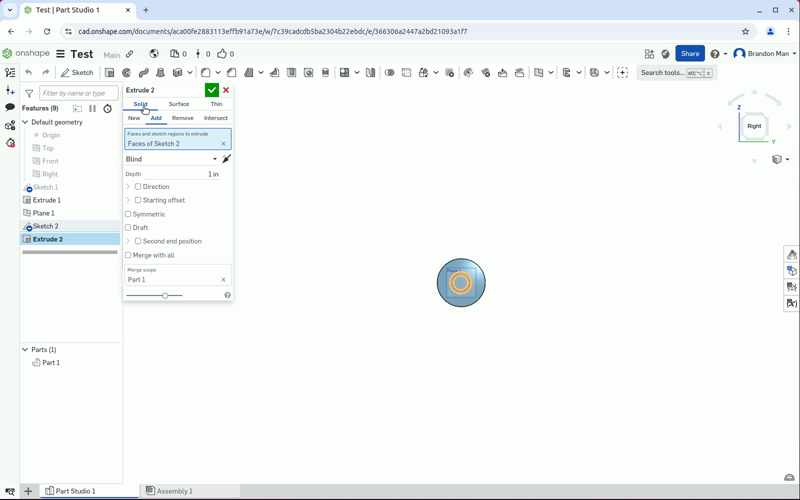
click(143, 106)
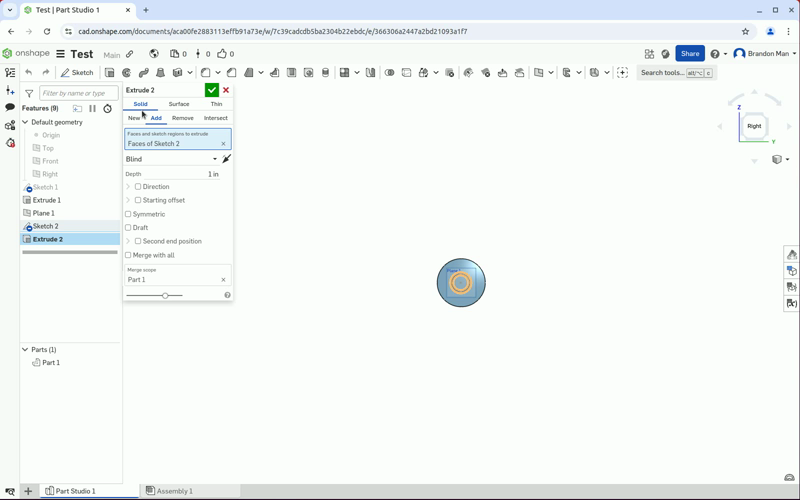
mouse_move(137, 120)
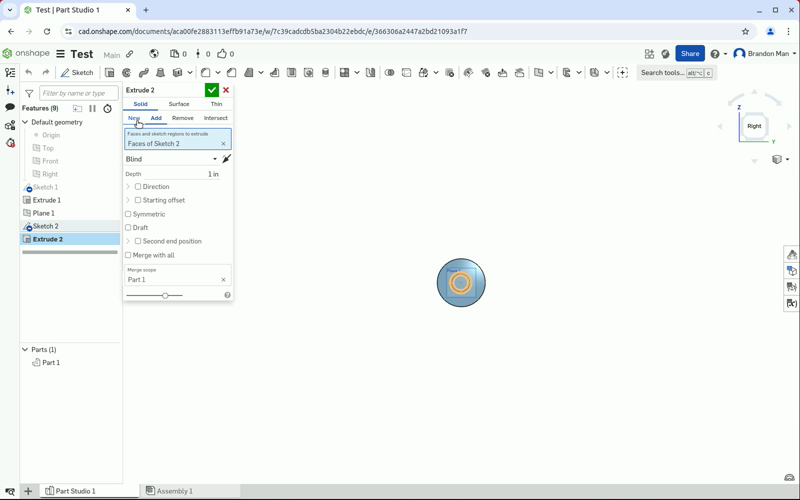
click(137, 120)
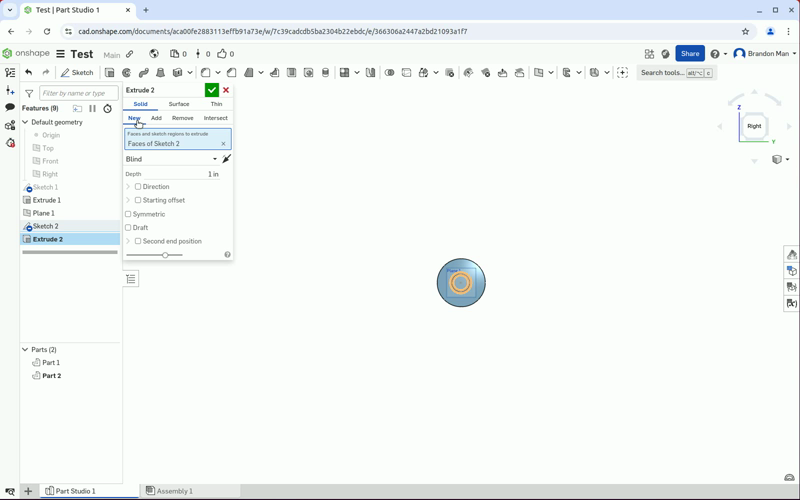
key(tab, 4)
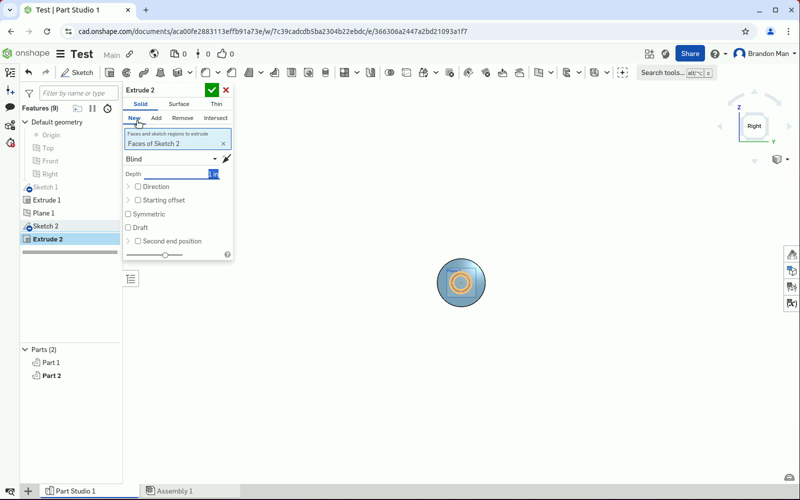
text(15.405)
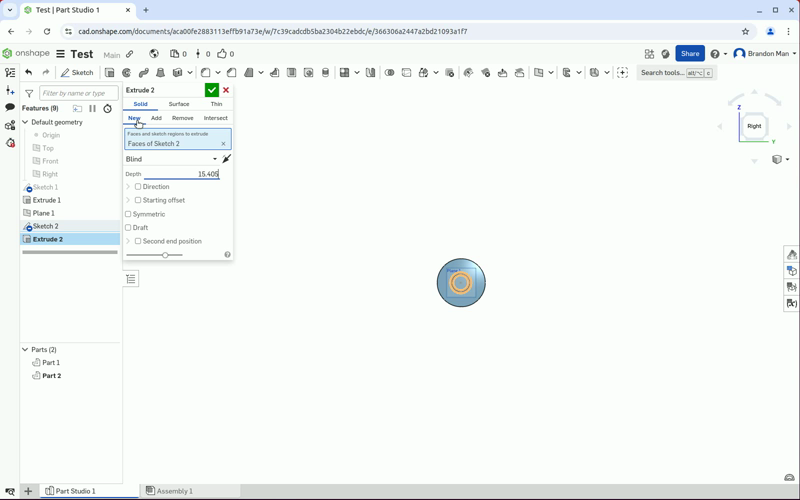
key(enter)
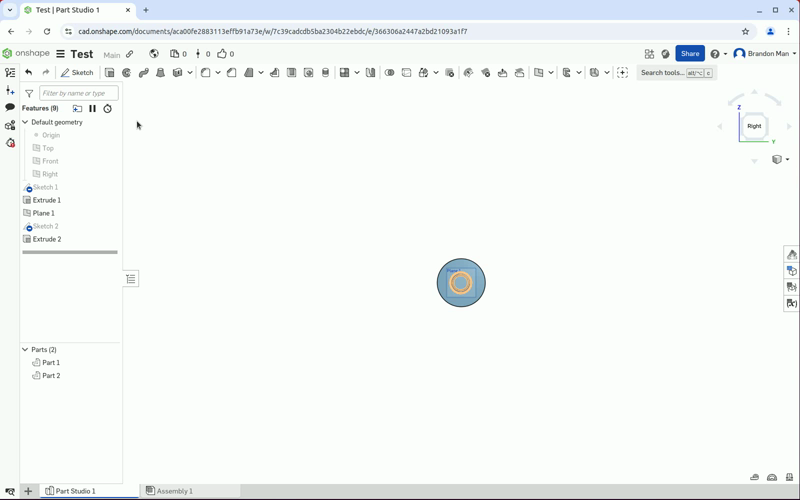
key(shift+h)
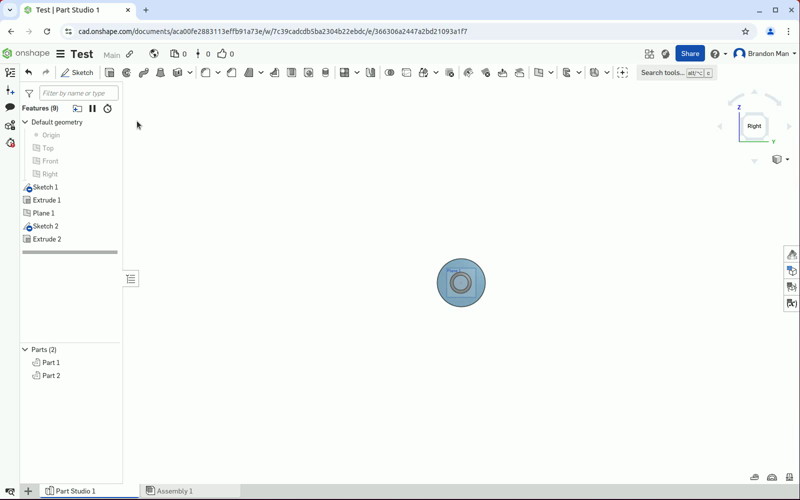
key(shift+h)
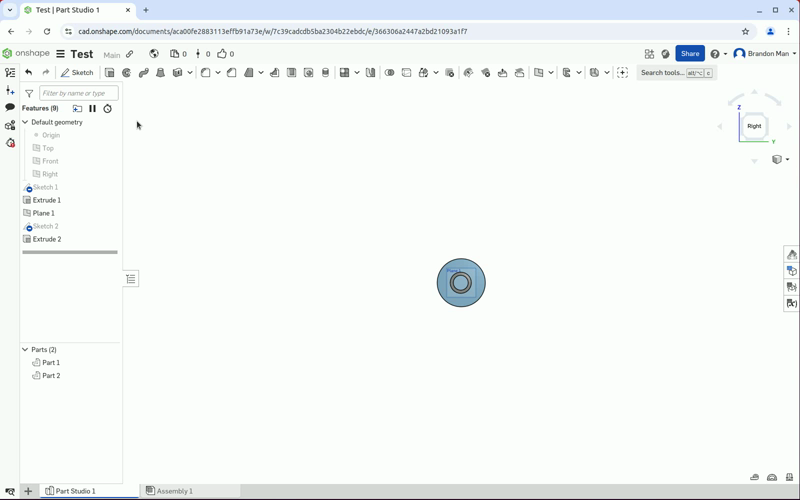
mouse_move(73, 189)
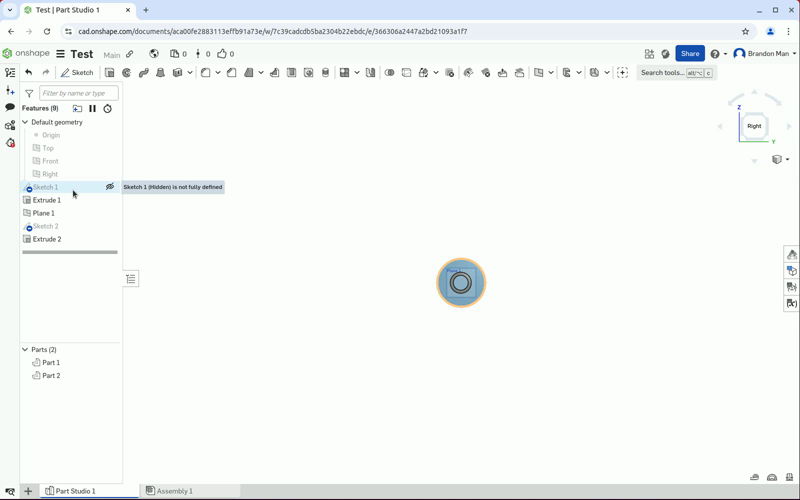
click(73, 189)
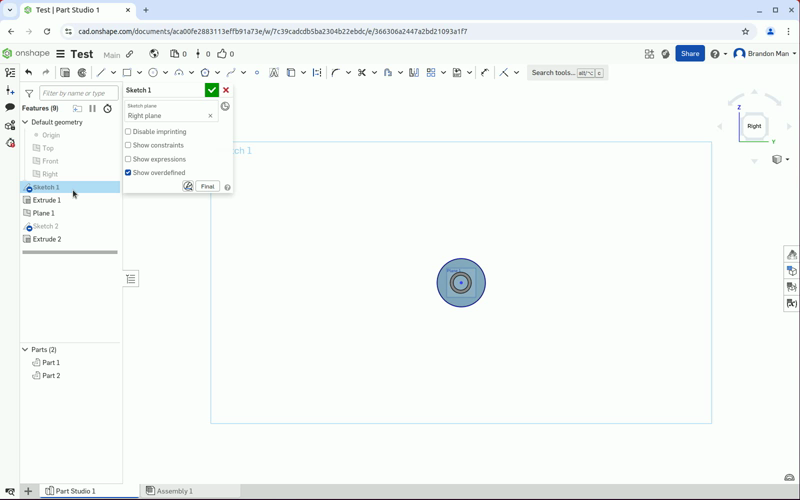
mouse_move(229, 92)
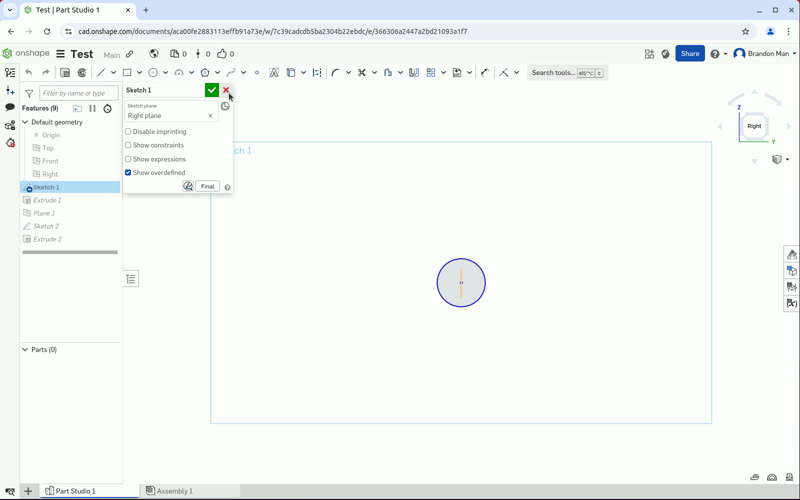
click(229, 92)
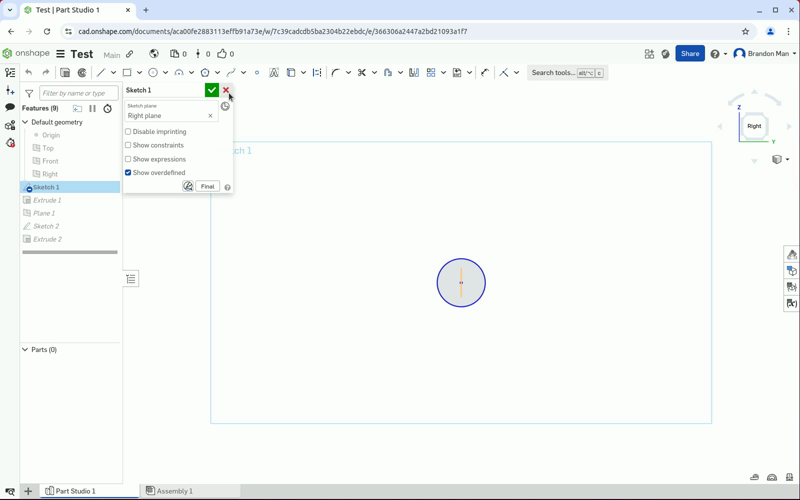
key(shift+s)
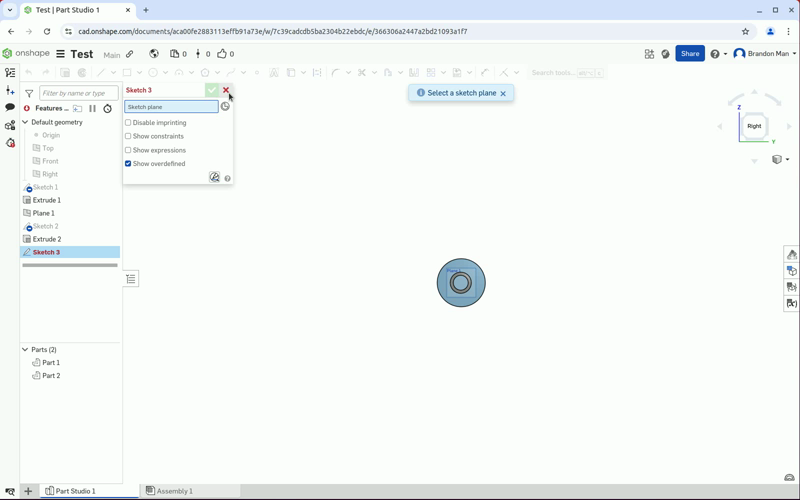
mouse_move(73, 176)
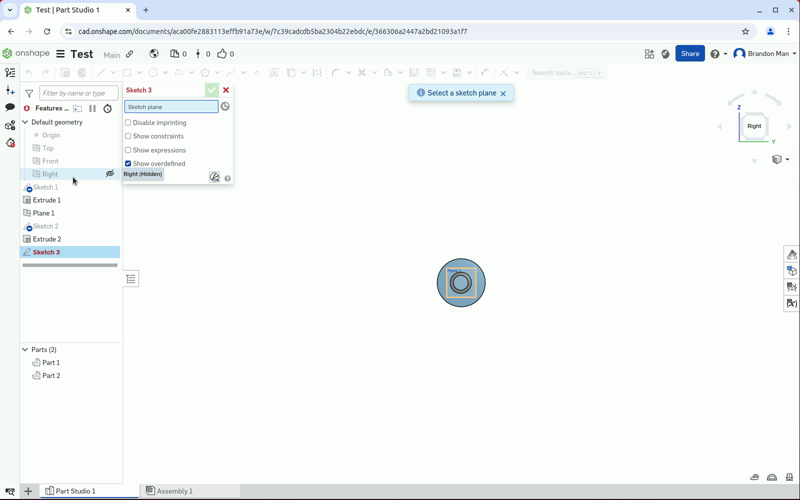
click(73, 176)
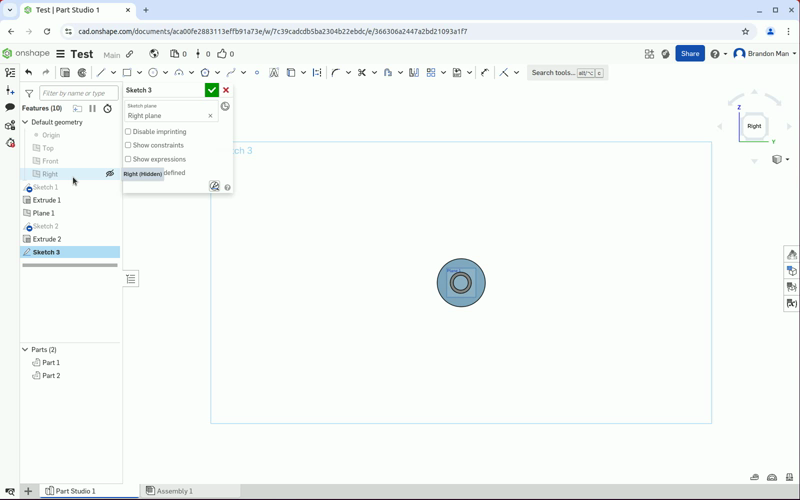
mouse_move(73, 352)
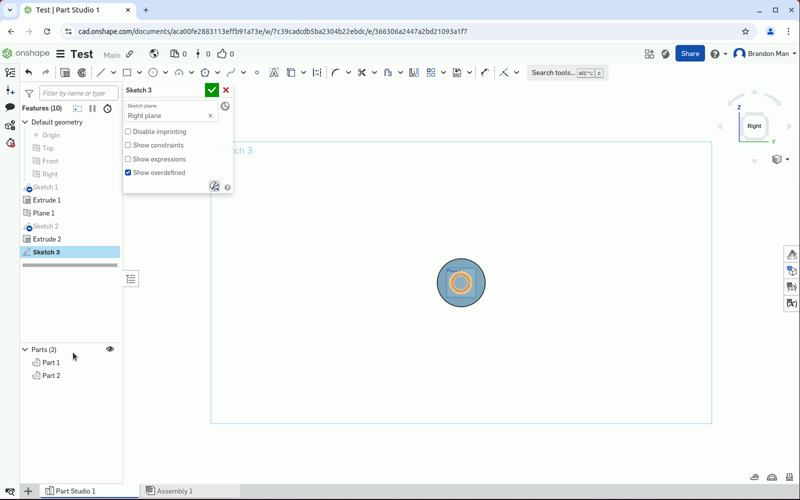
key(y)
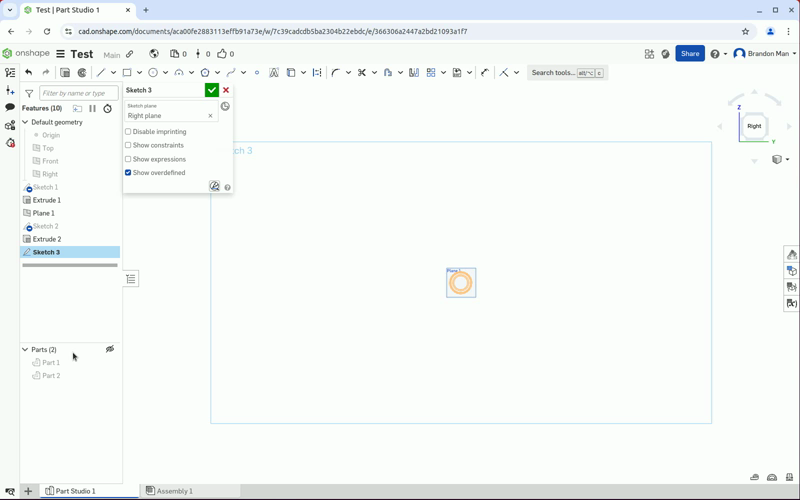
key(c)
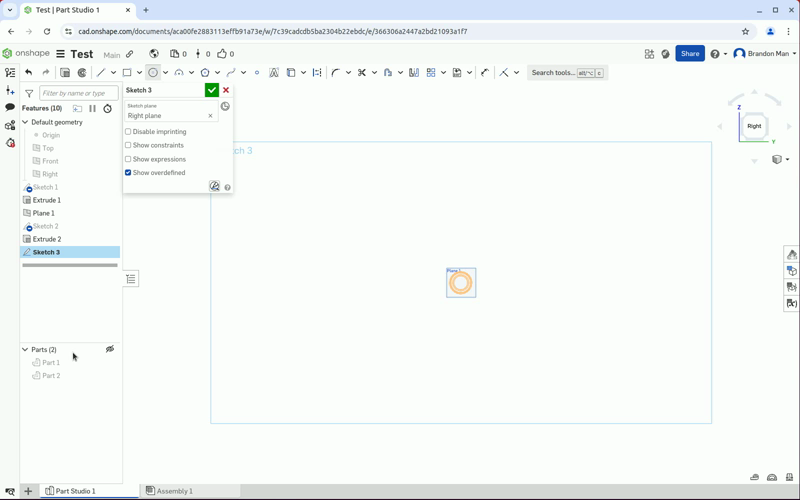
key_down(shift)
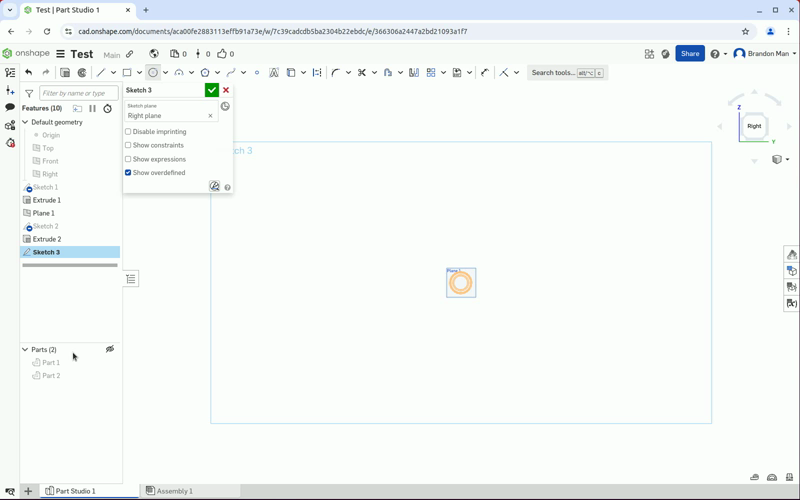
mouse_move(460, 282)
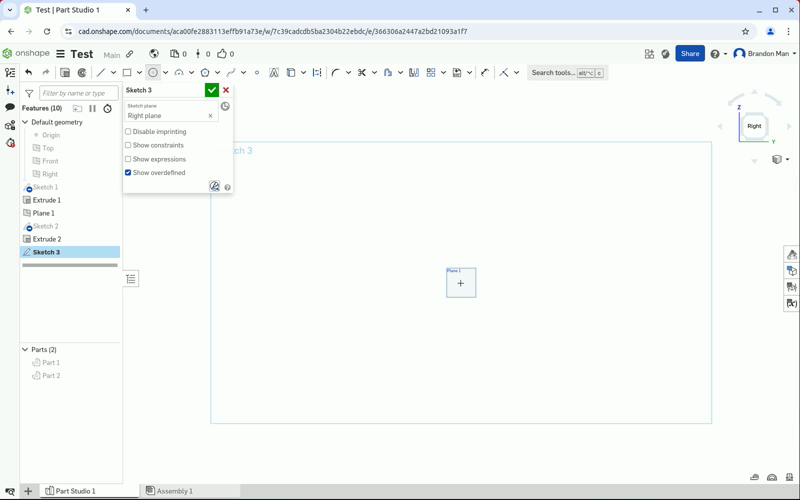
click(460, 282)
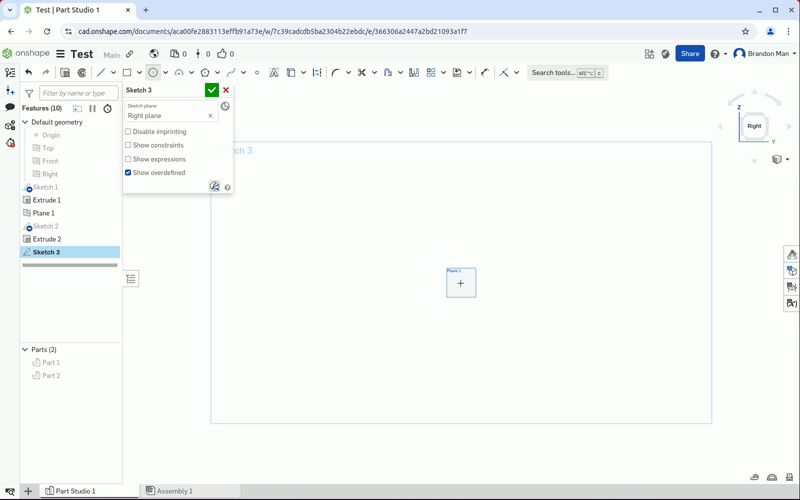
key_up(shift)
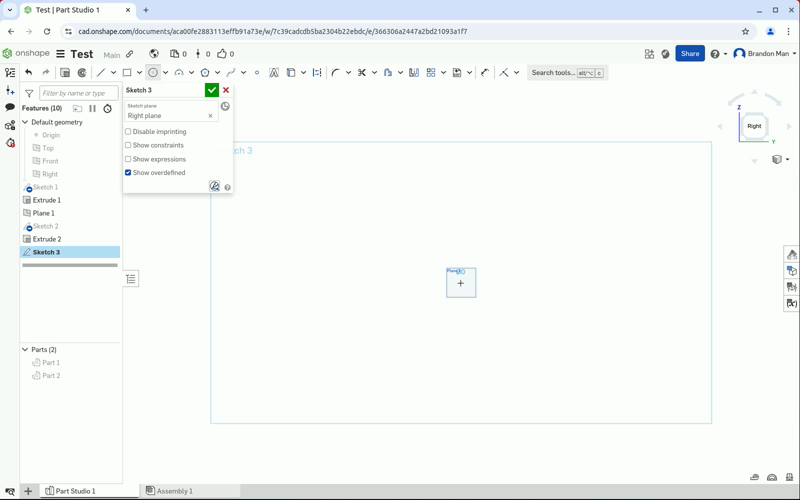
mouse_move(471, 282)
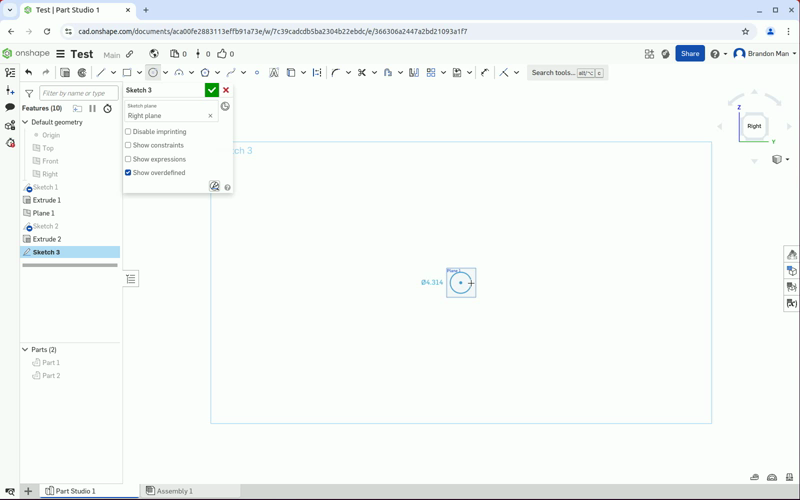
click(471, 282)
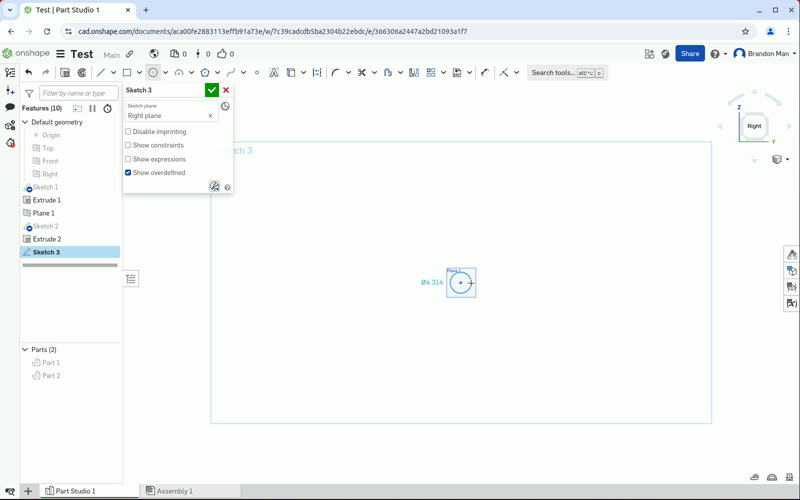
key(esc)
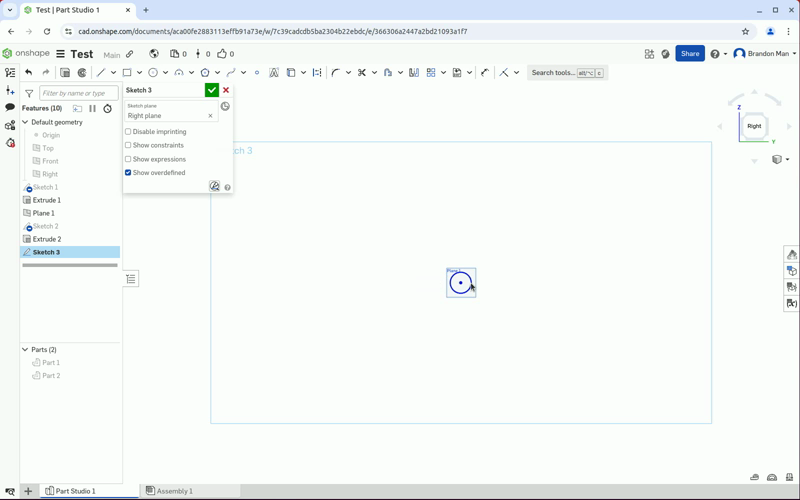
key(c)
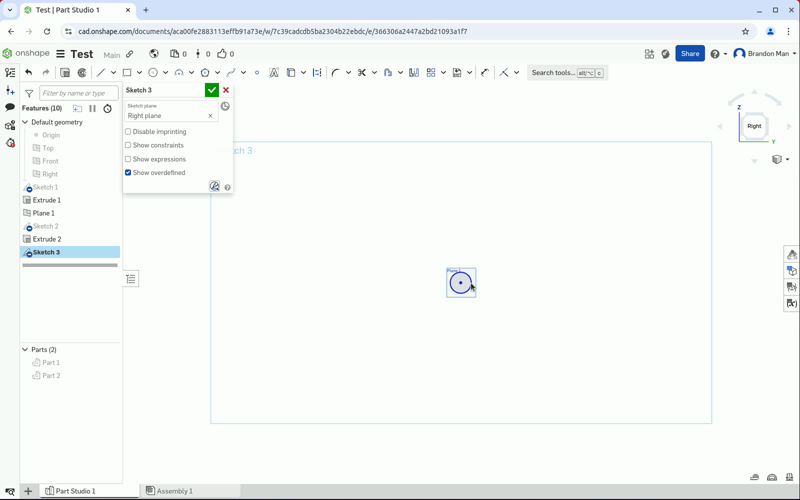
key_down(shift)
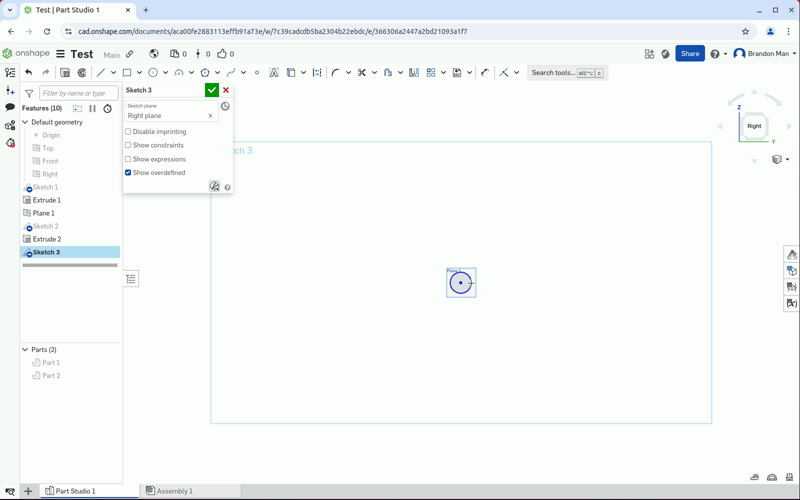
mouse_move(460, 282)
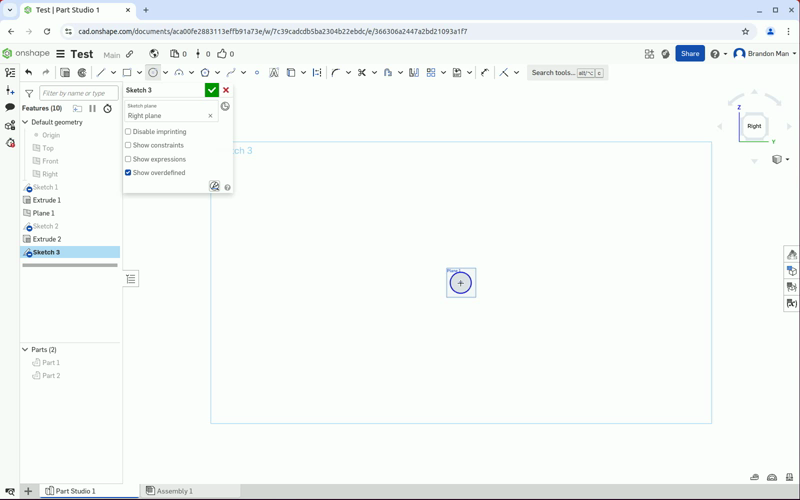
click(460, 282)
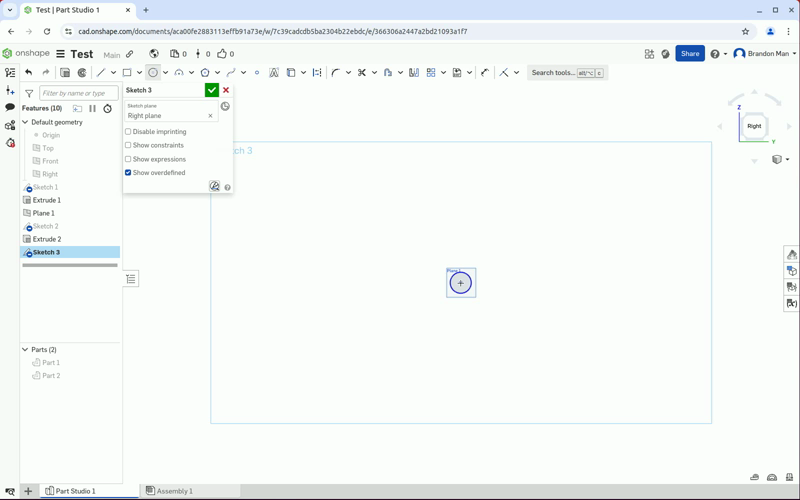
key_up(shift)
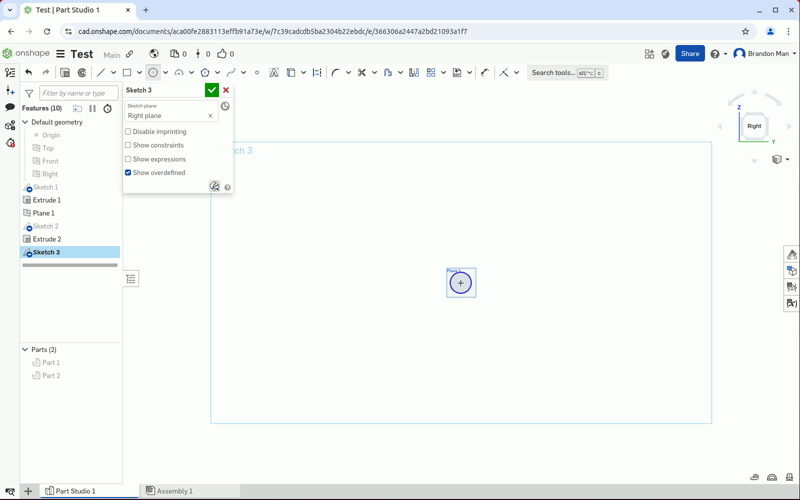
mouse_move(467, 282)
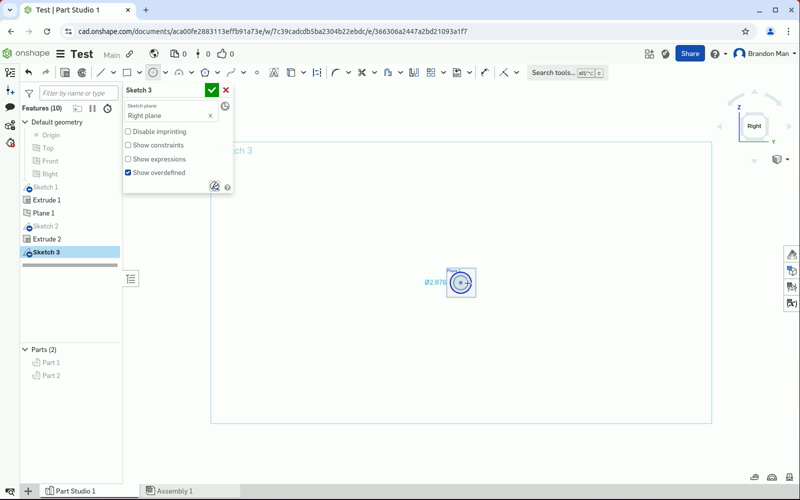
scroll(6)
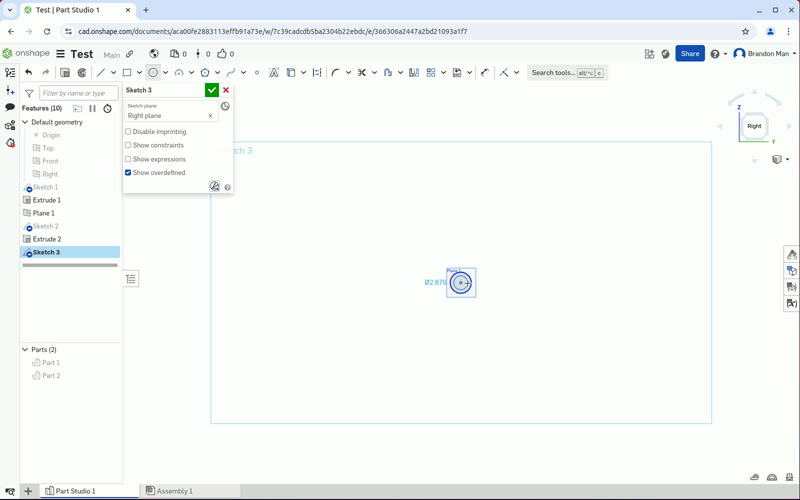
scroll(6)
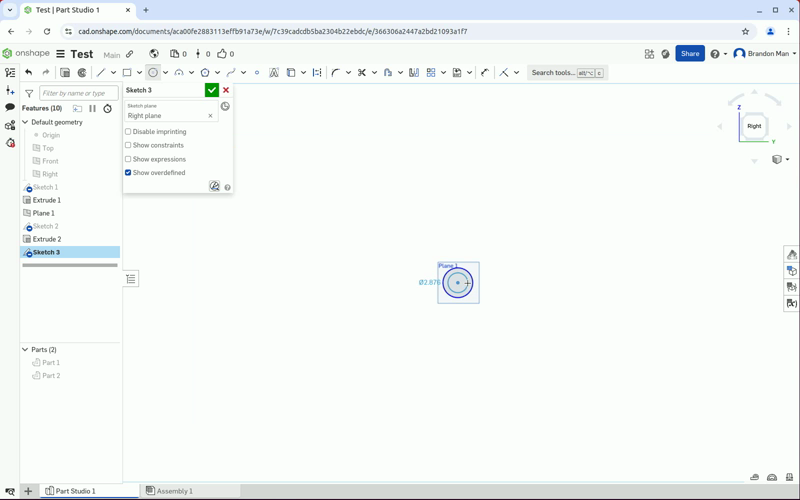
scroll(6)
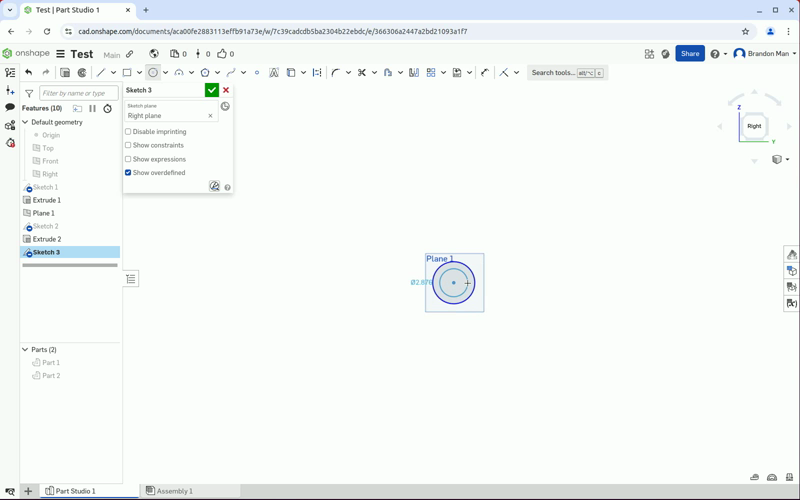
scroll(6)
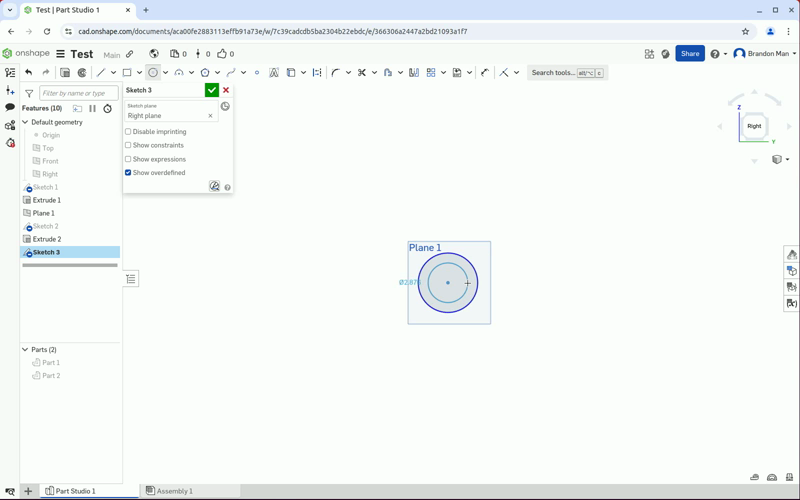
scroll(6)
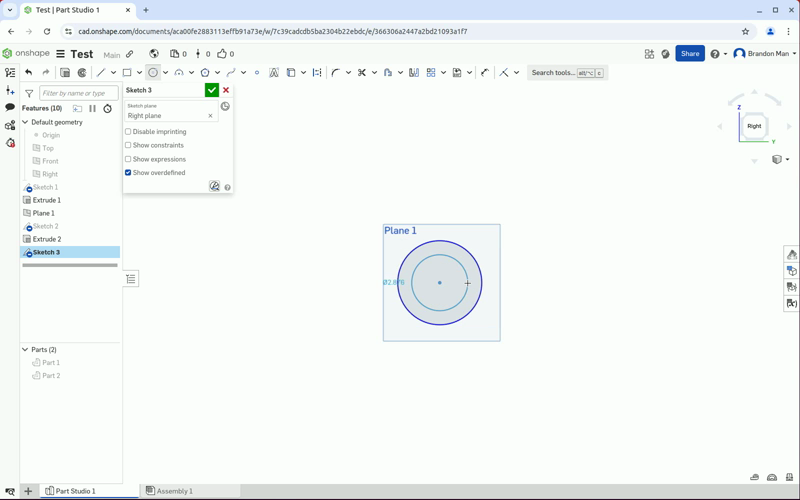
scroll(6)
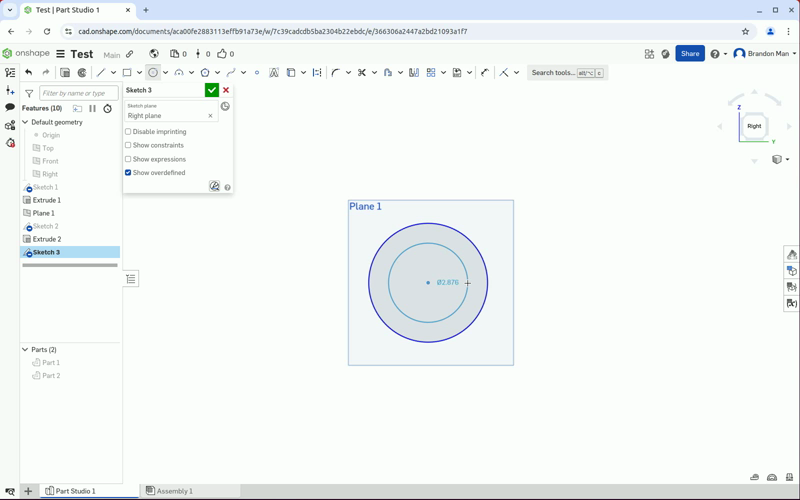
scroll(6)
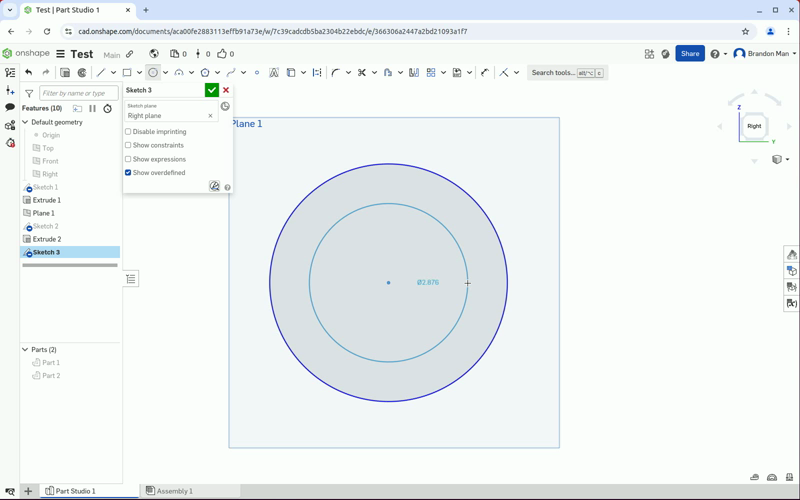
click(467, 282)
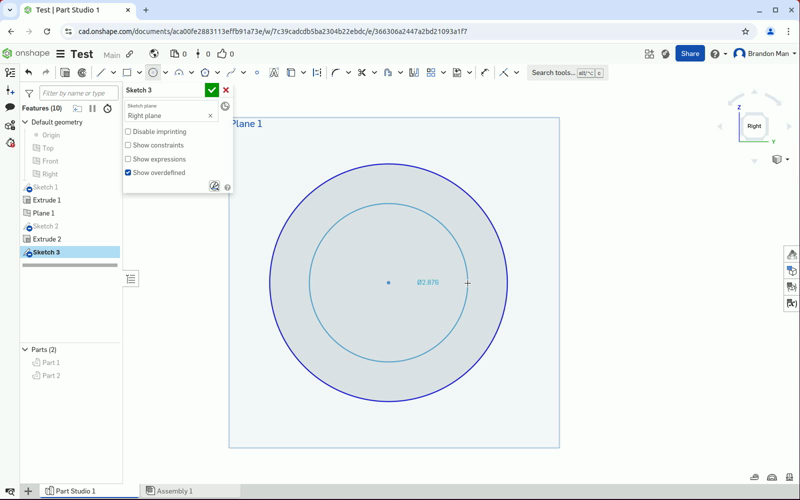
scroll(-6)
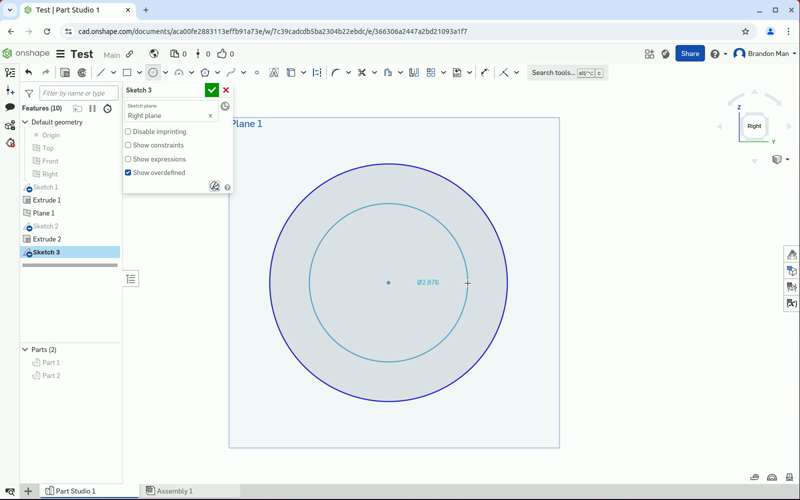
scroll(-6)
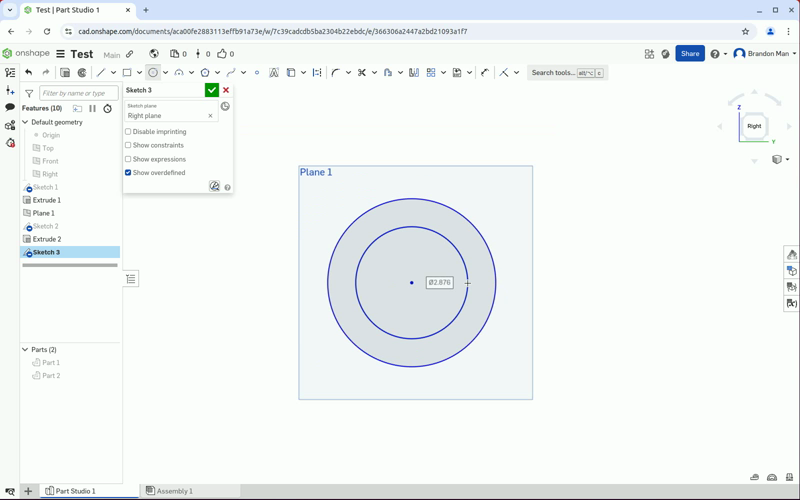
scroll(-6)
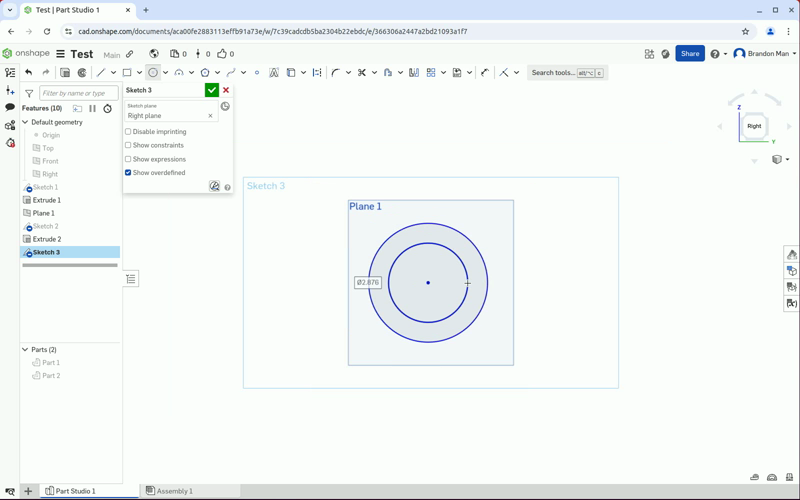
scroll(-6)
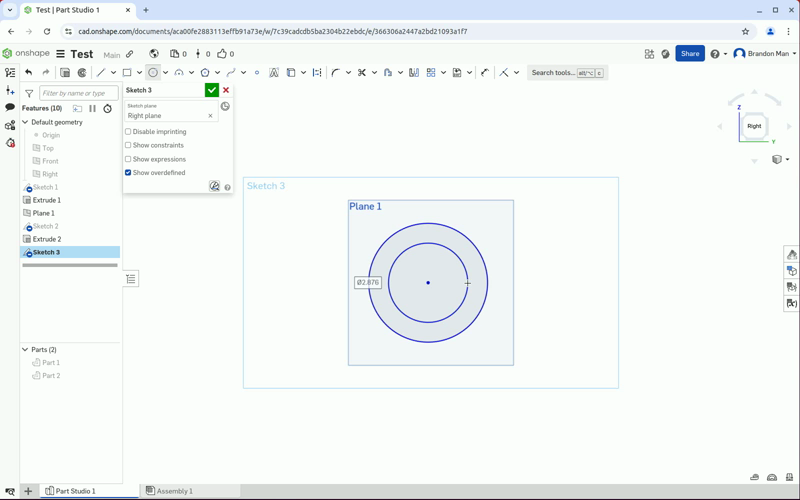
scroll(-6)
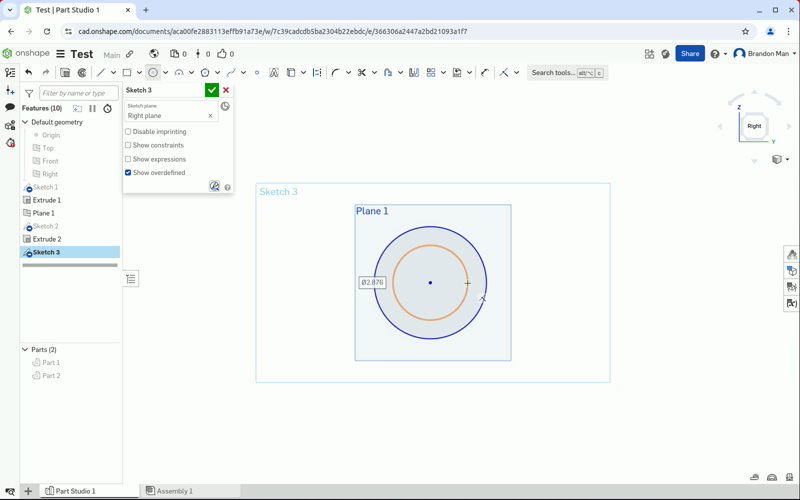
scroll(-6)
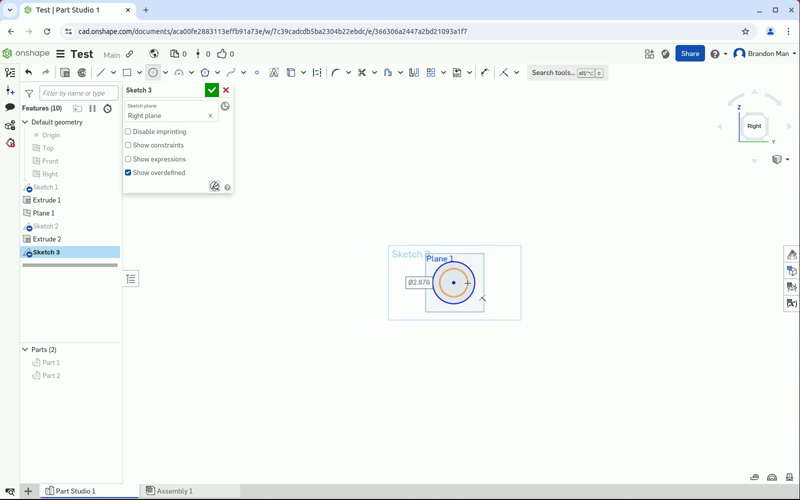
scroll(-6)
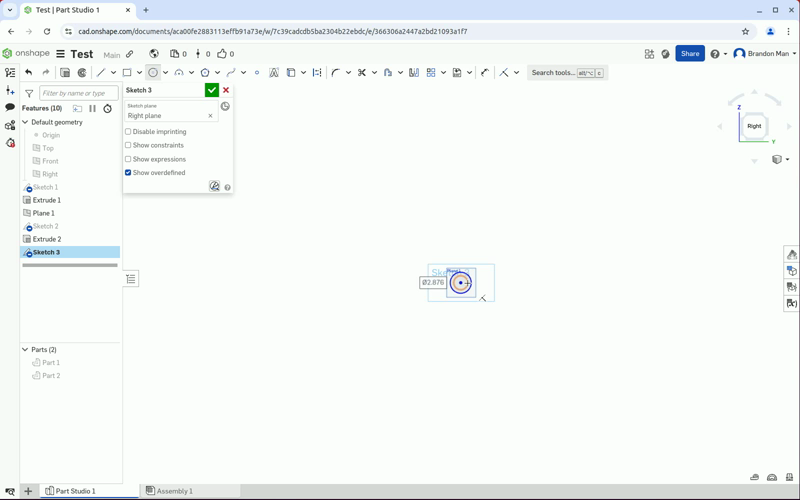
key(esc)
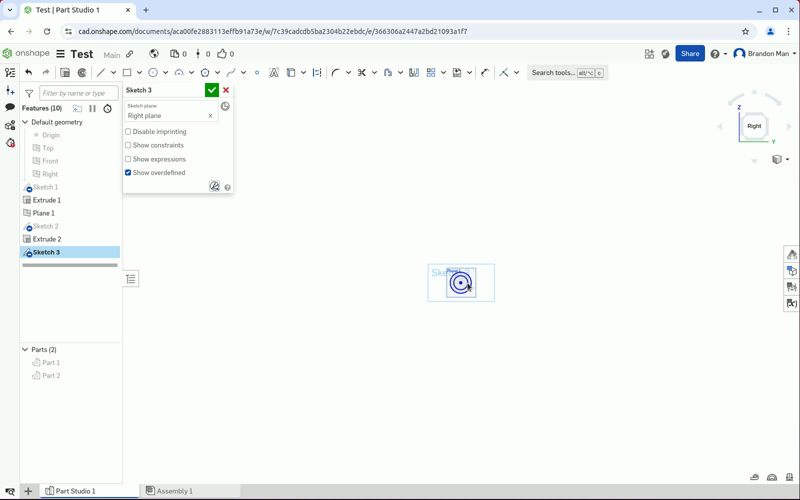
mouse_move(457, 291)
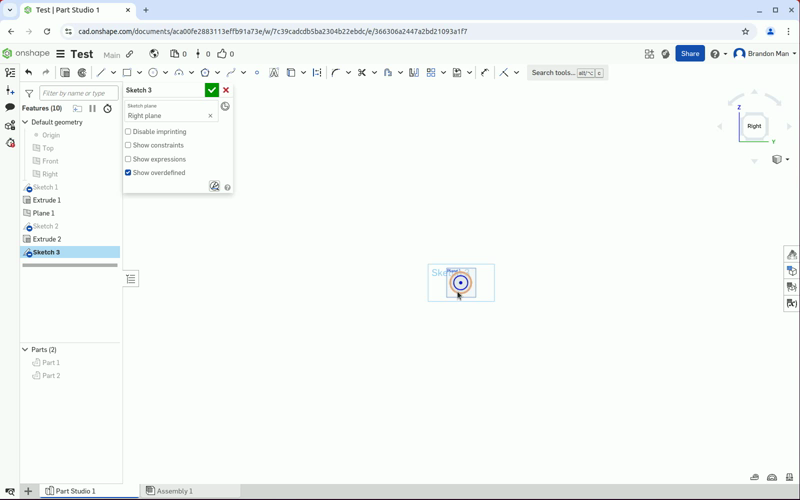
scroll(6)
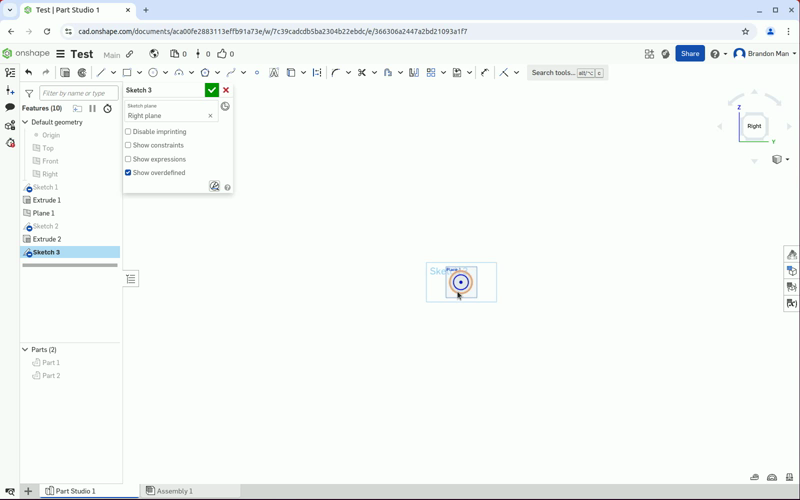
scroll(6)
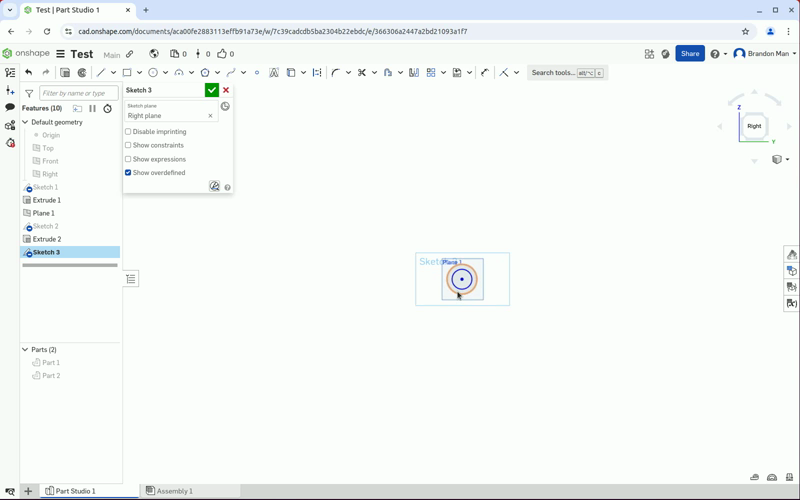
scroll(6)
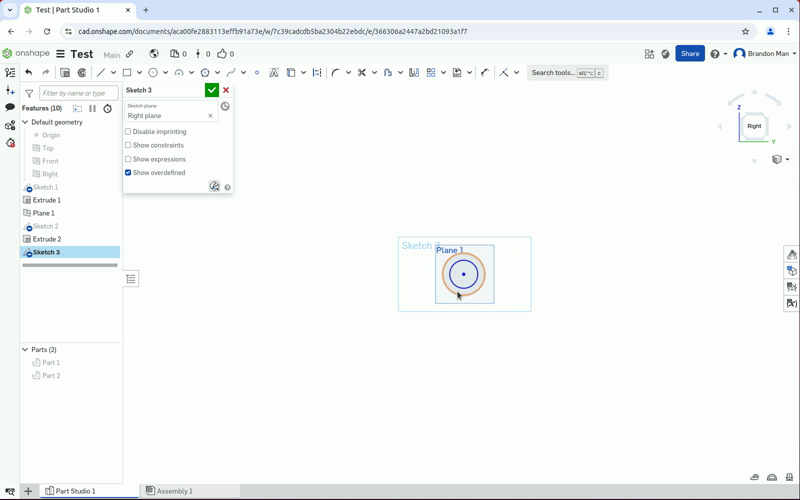
scroll(6)
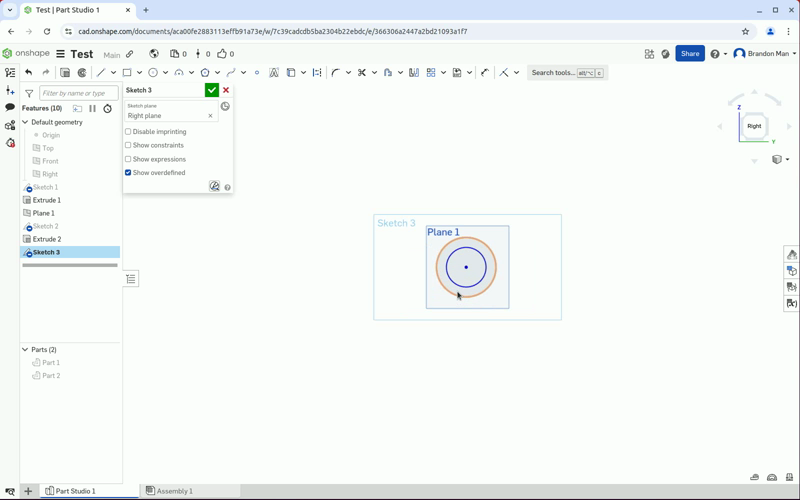
scroll(6)
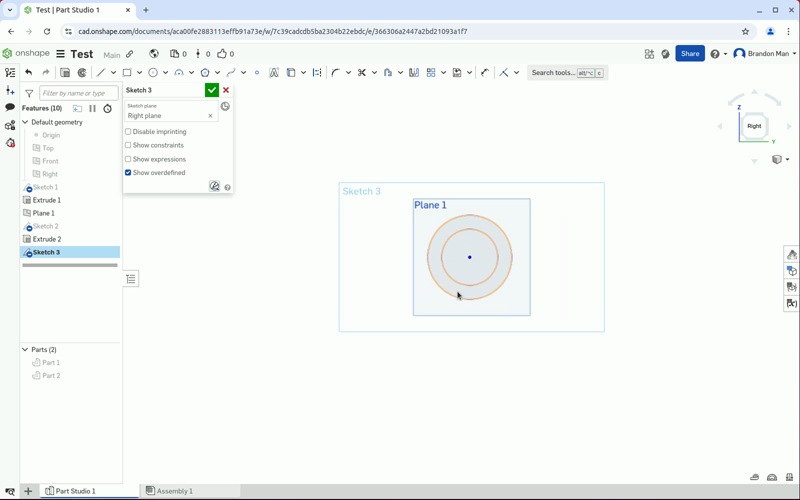
scroll(6)
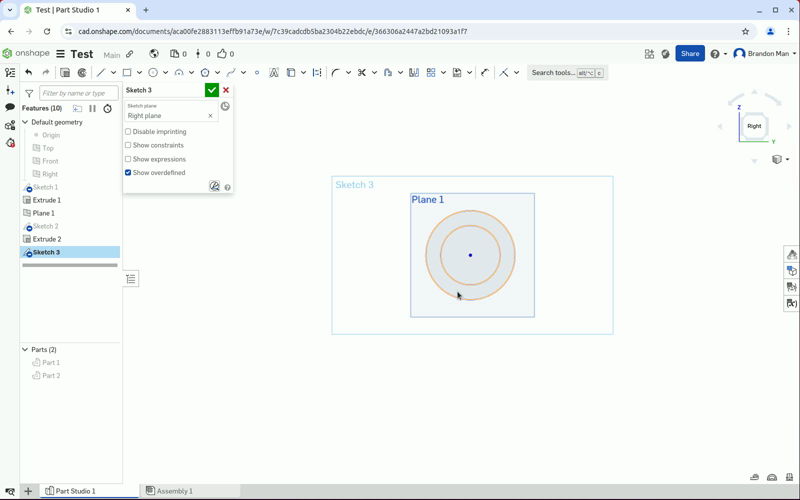
scroll(6)
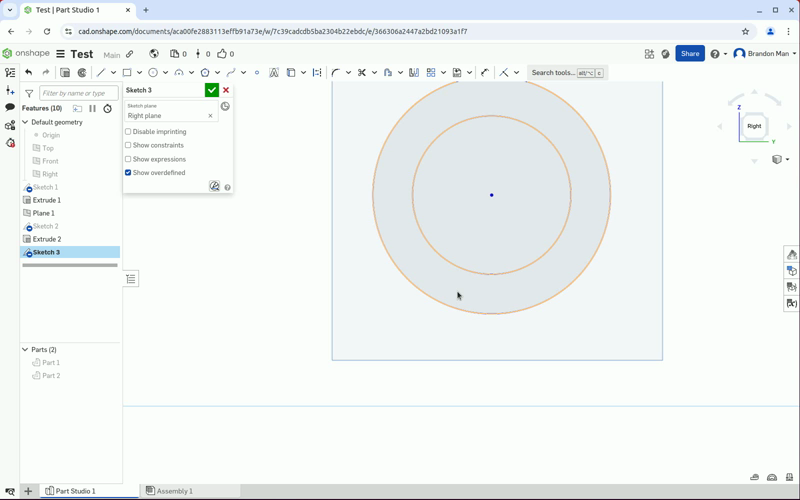
click(457, 291)
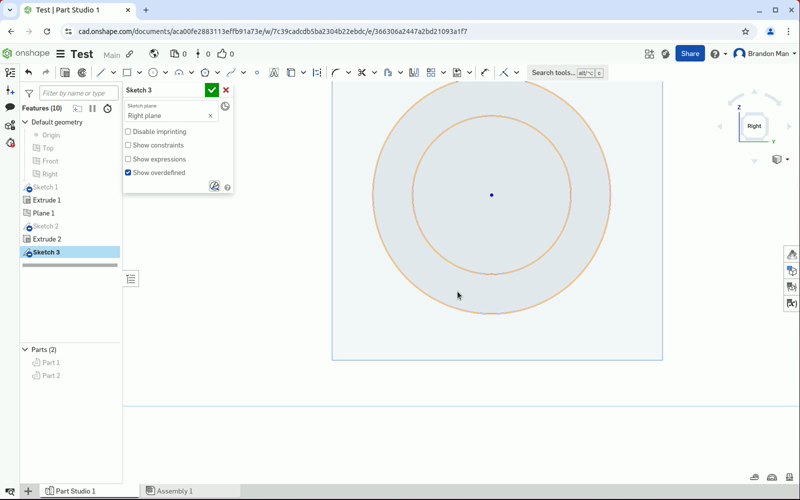
scroll(-6)
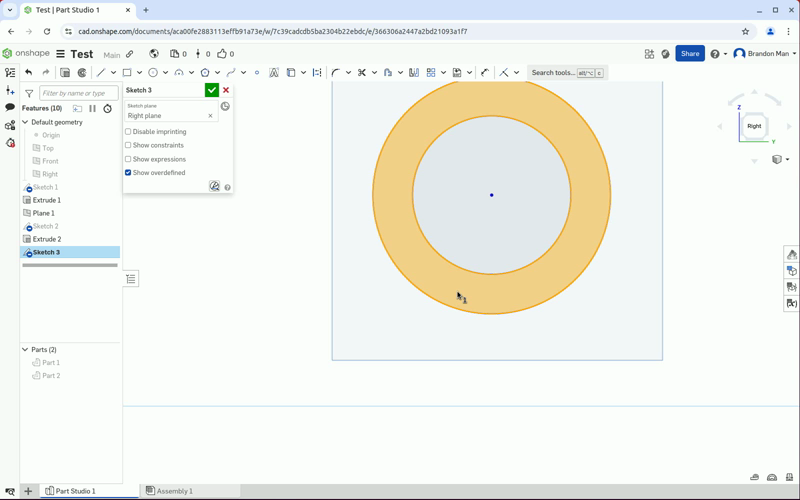
scroll(-6)
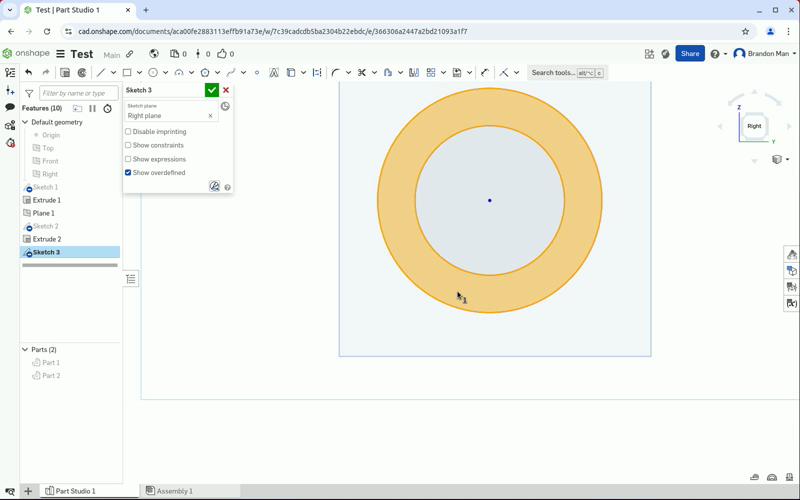
scroll(-6)
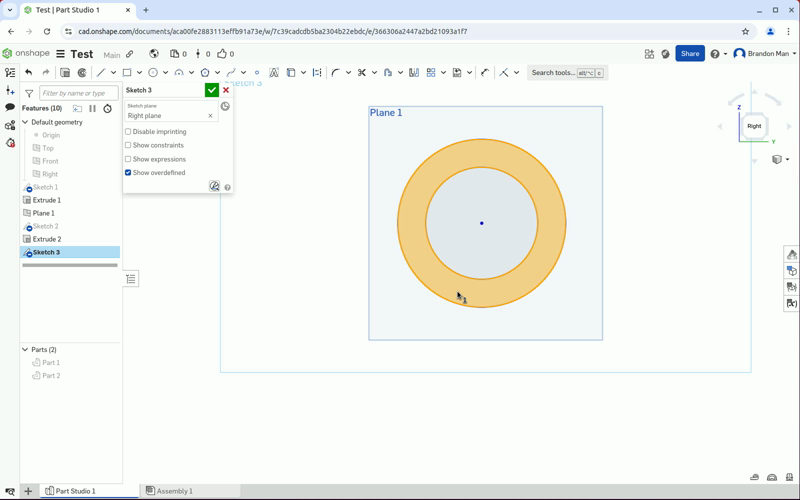
scroll(-6)
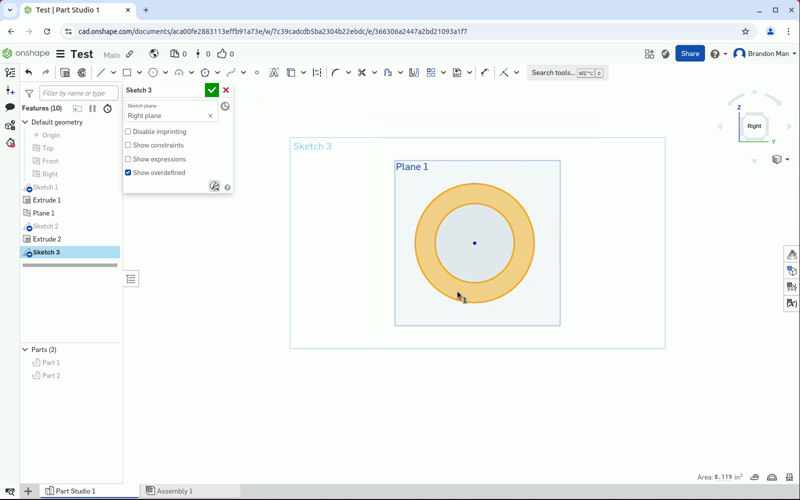
scroll(-6)
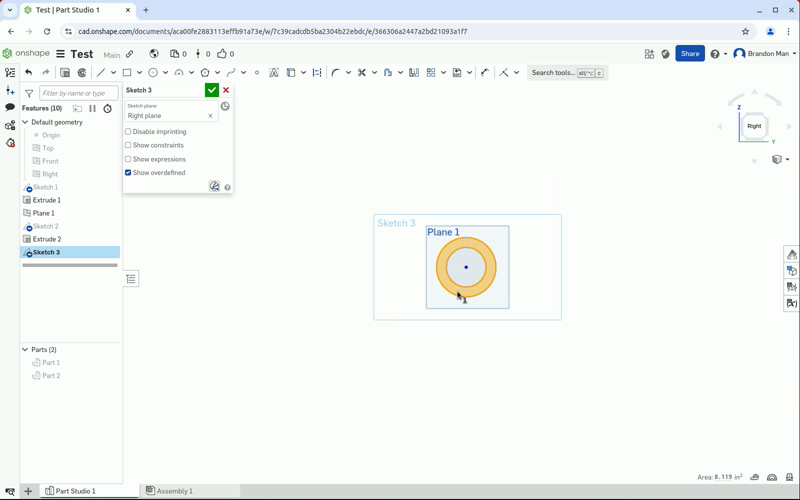
scroll(-6)
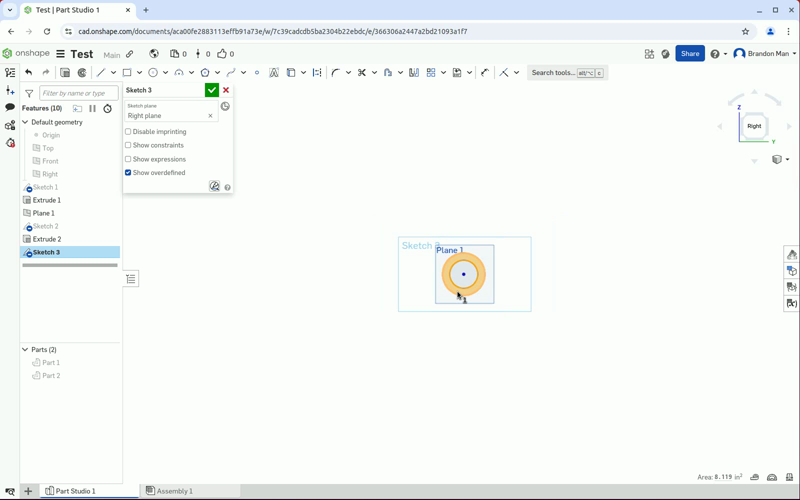
scroll(-6)
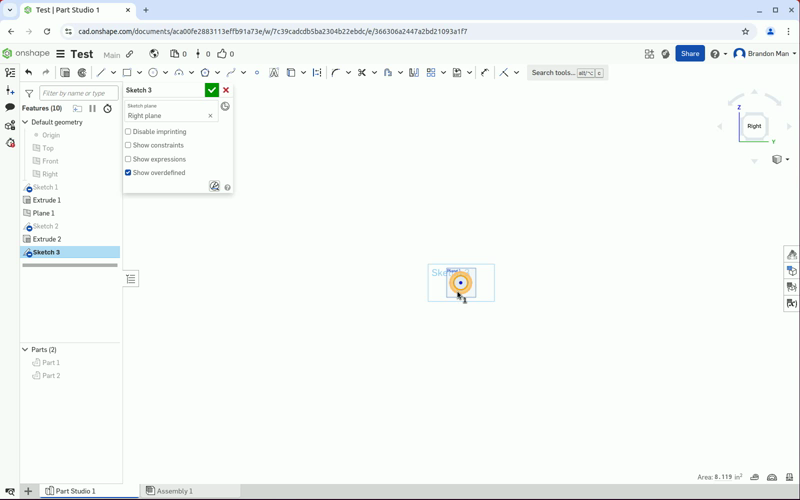
mouse_move(73, 352)
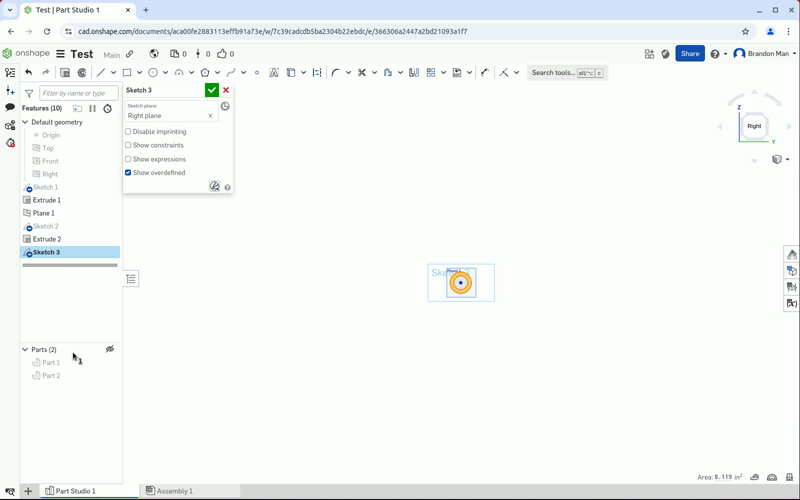
key(shift+y)
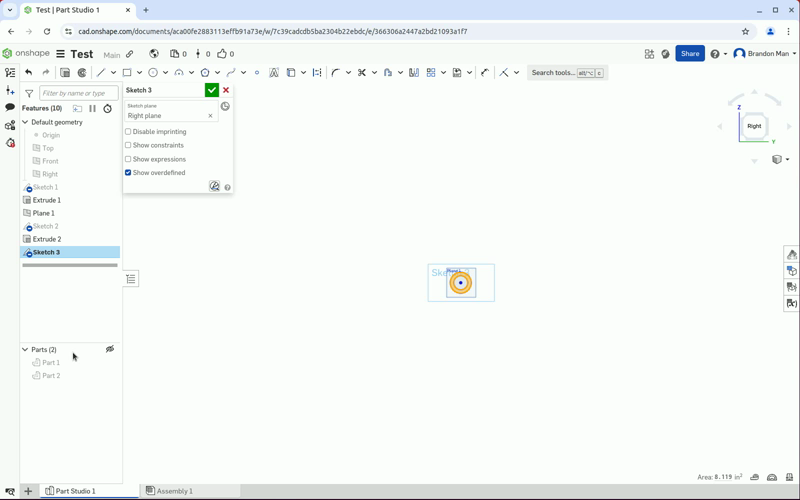
key(shift+e)
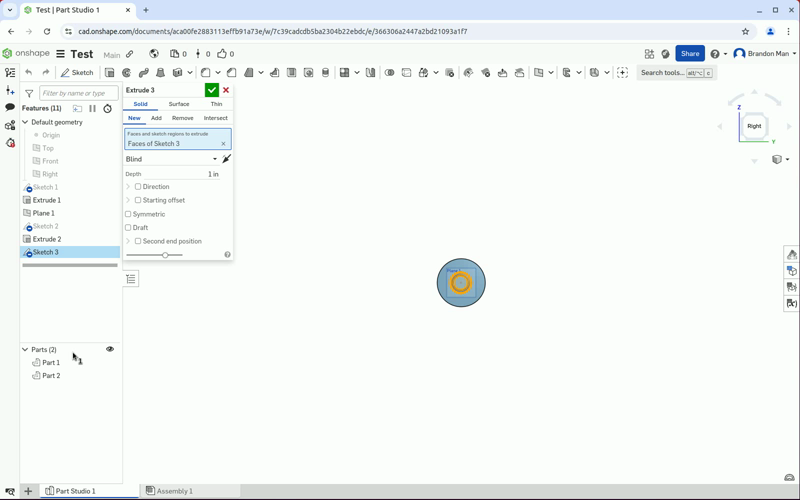
mouse_move(143, 106)
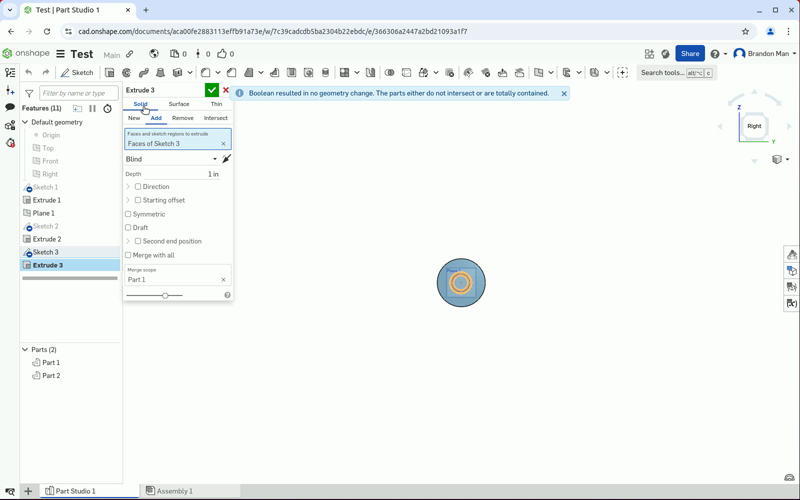
click(143, 106)
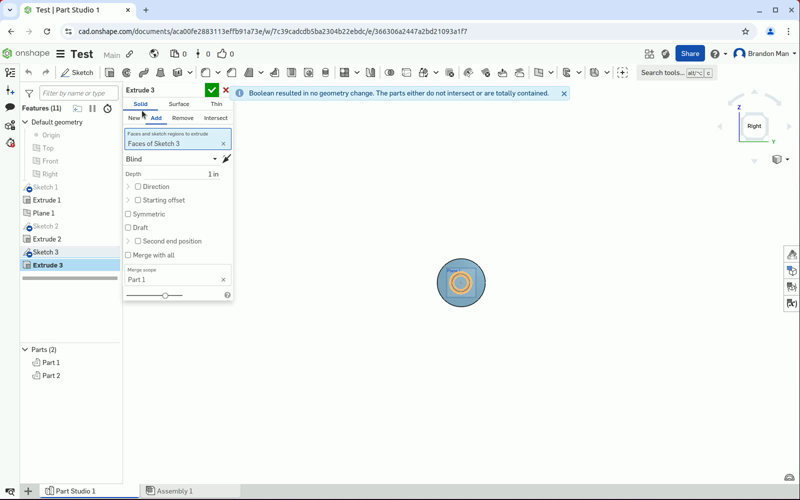
mouse_move(137, 120)
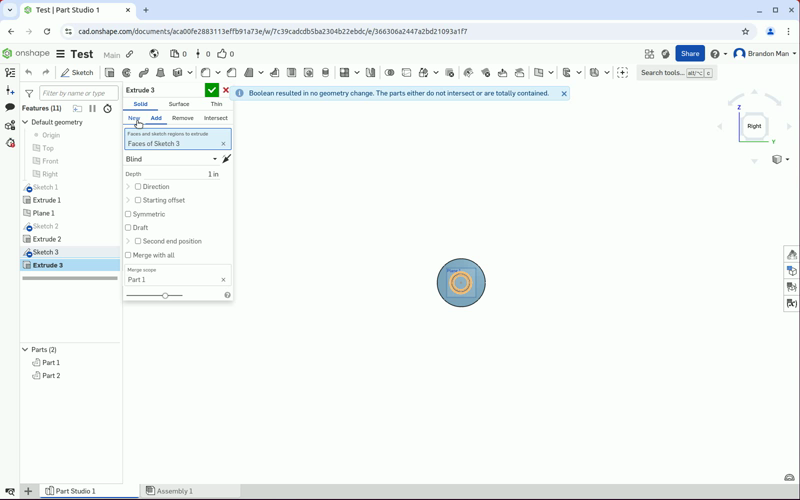
click(137, 120)
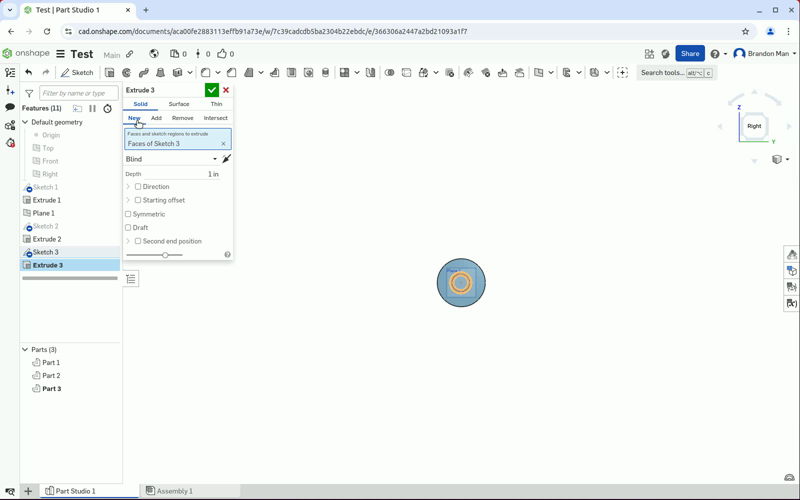
key(tab, 4)
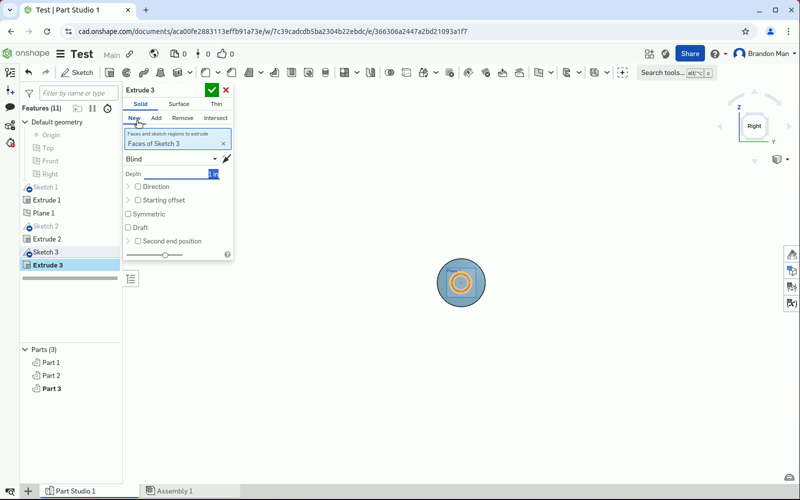
text(9.628)
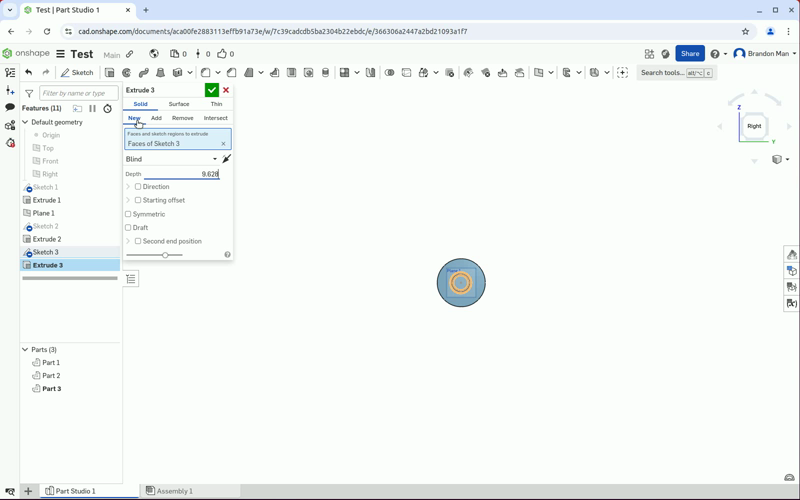
key(enter)
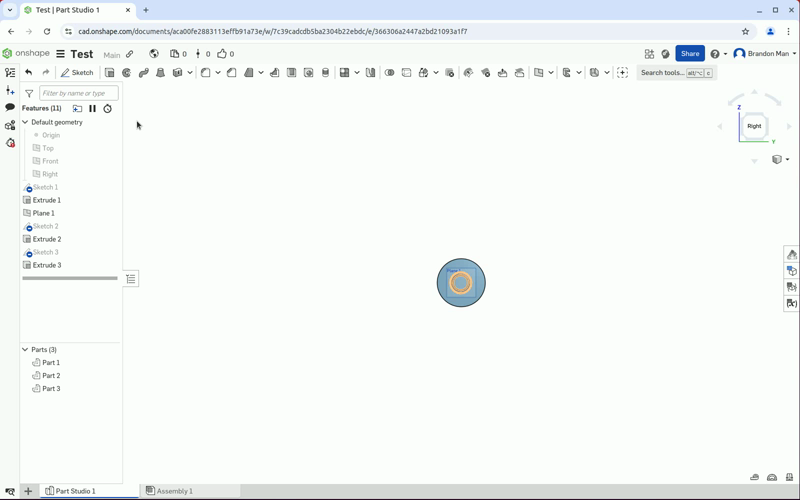
key(shift+h)
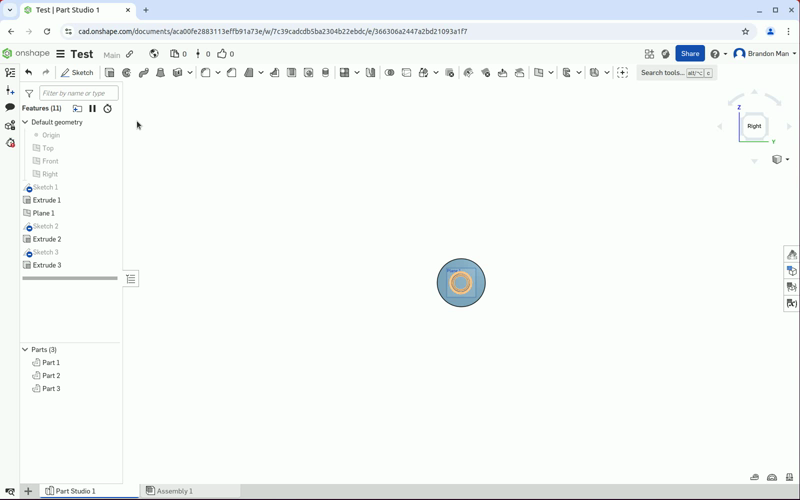
key(shift+h)
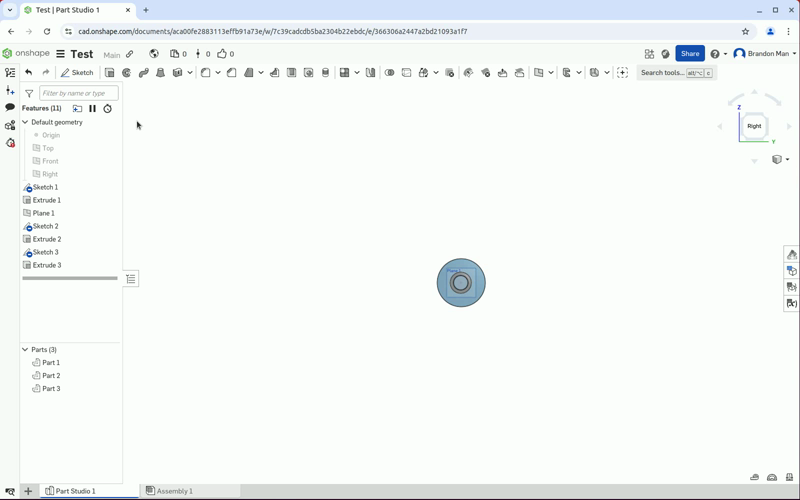
key(shift+7)
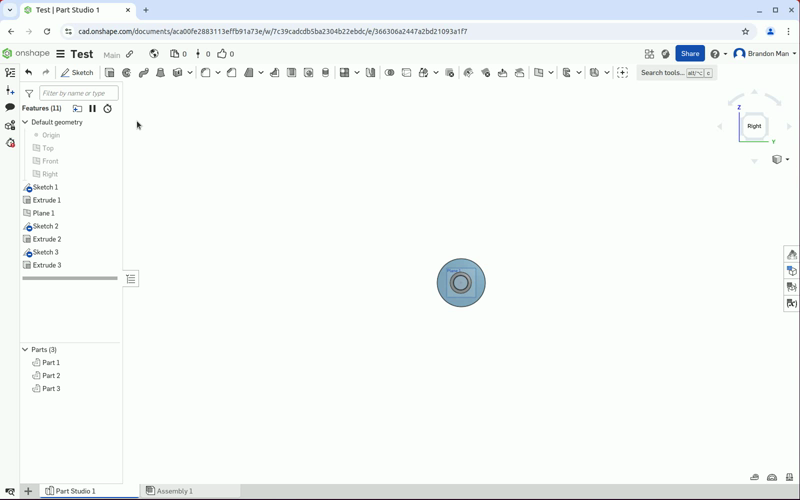
key(right, 2)
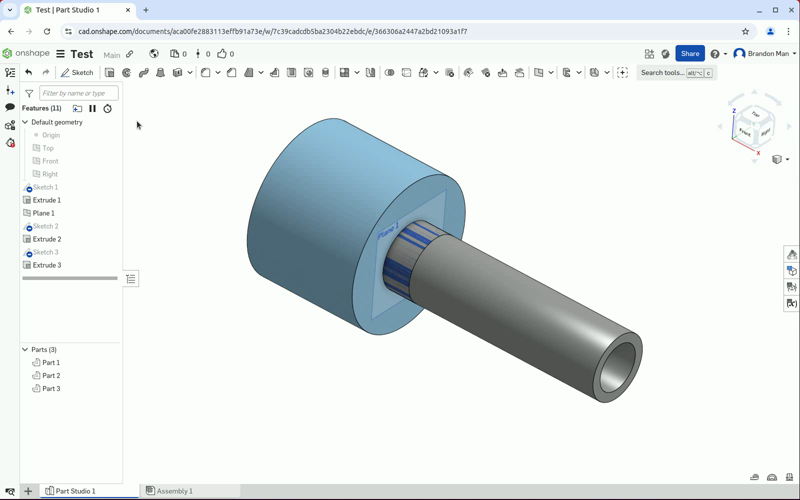
key(down, 2)
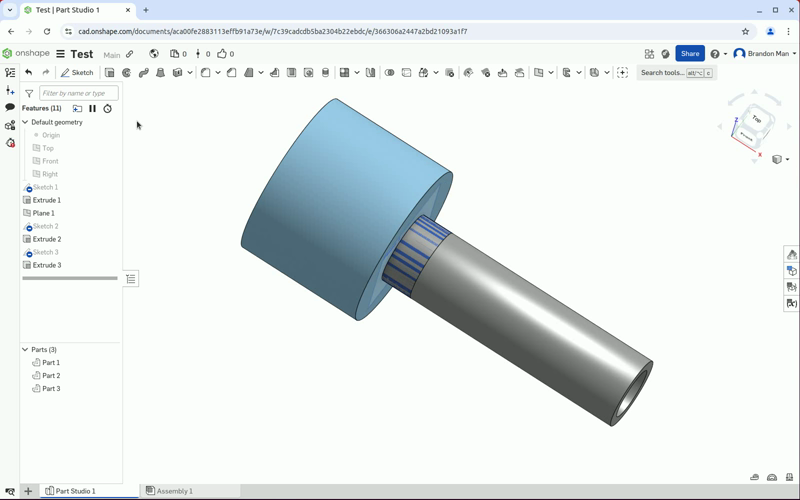
key(up, 2)
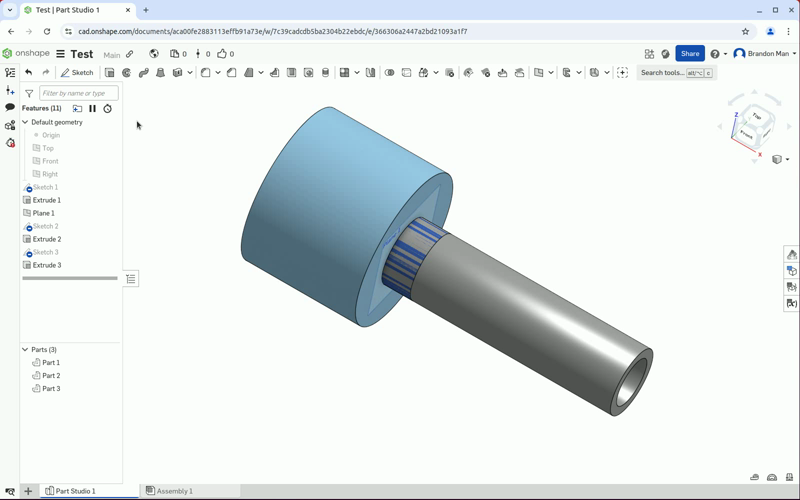
key(left, 2)
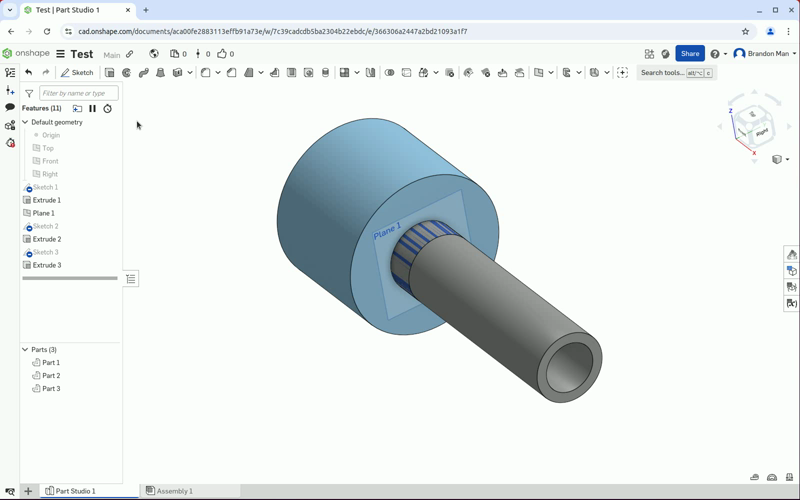
mouse_move(73, 189)
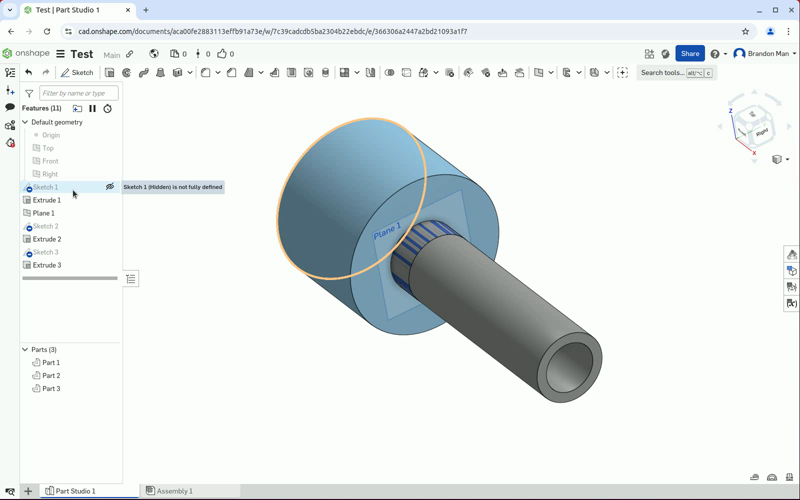
click(73, 189)